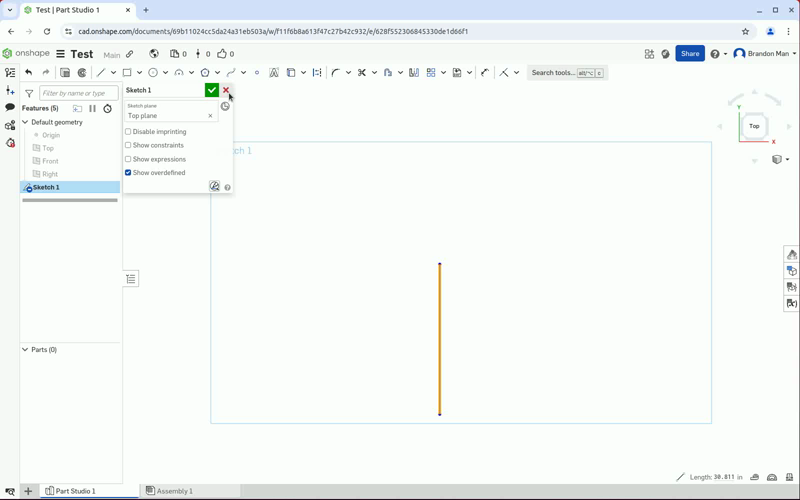
key(shift+h)
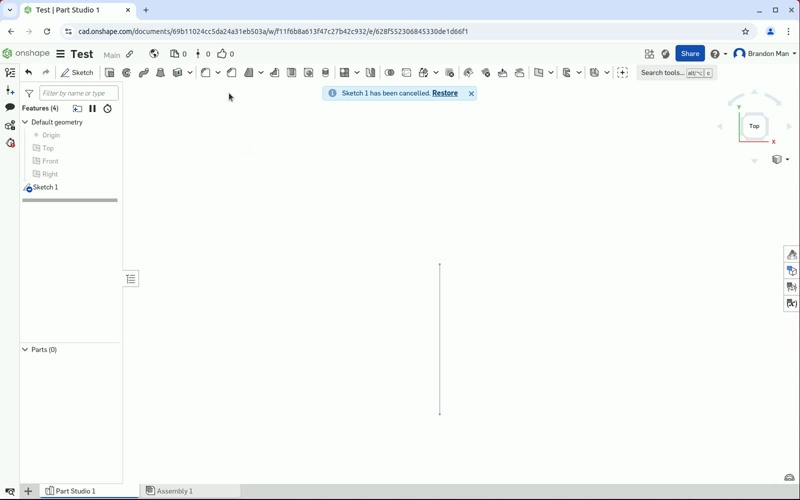
key(shift+s)
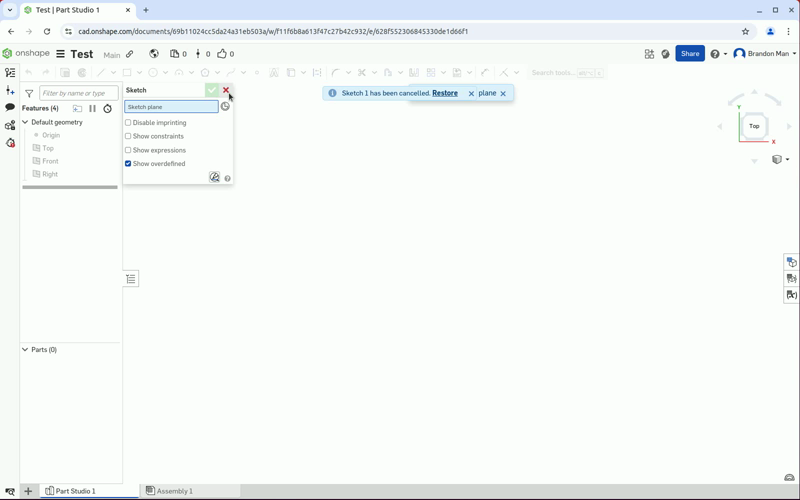
mouse_move(73, 150)
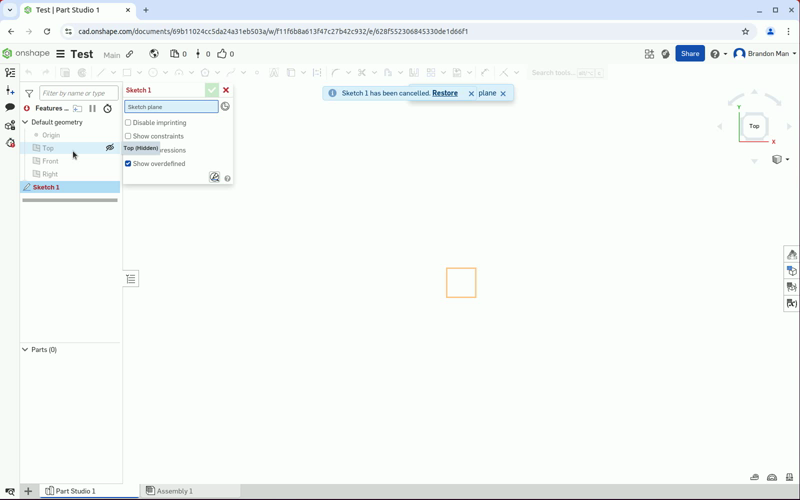
click(73, 150)
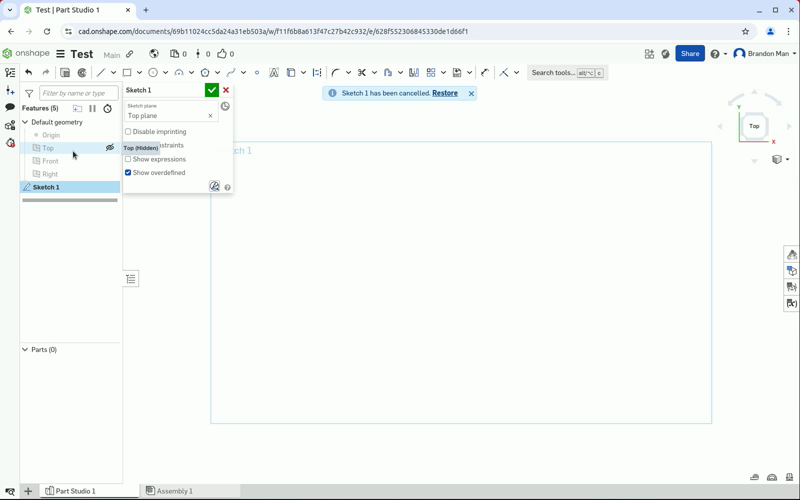
mouse_move(73, 352)
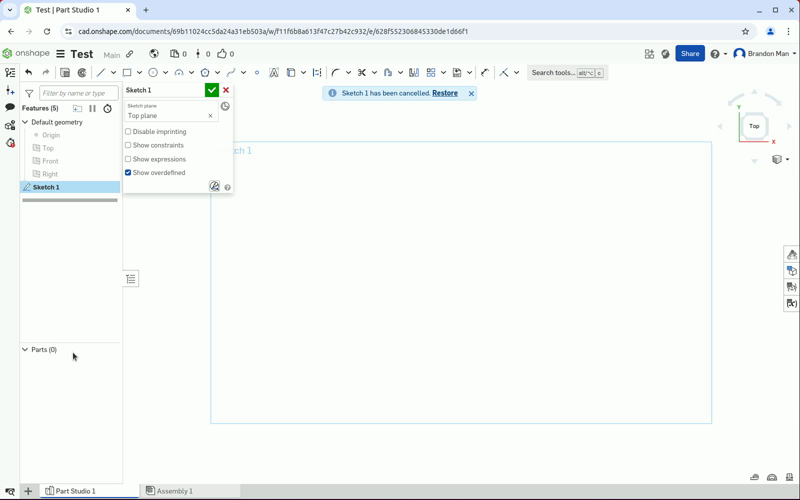
key(y)
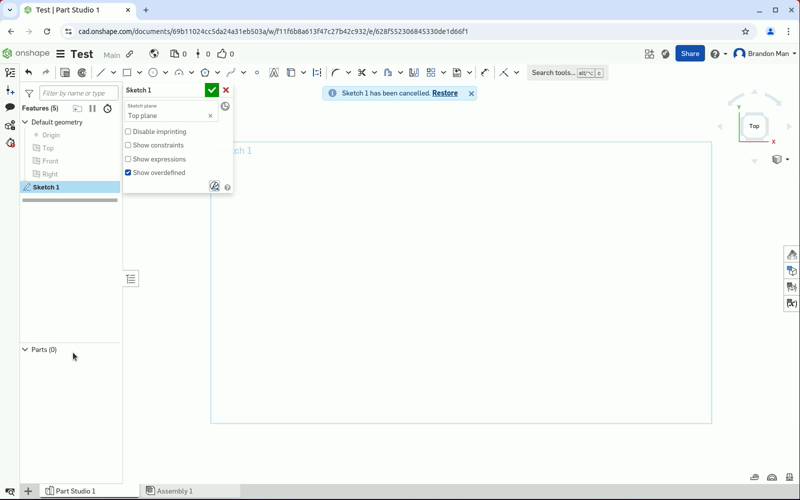
key(a)
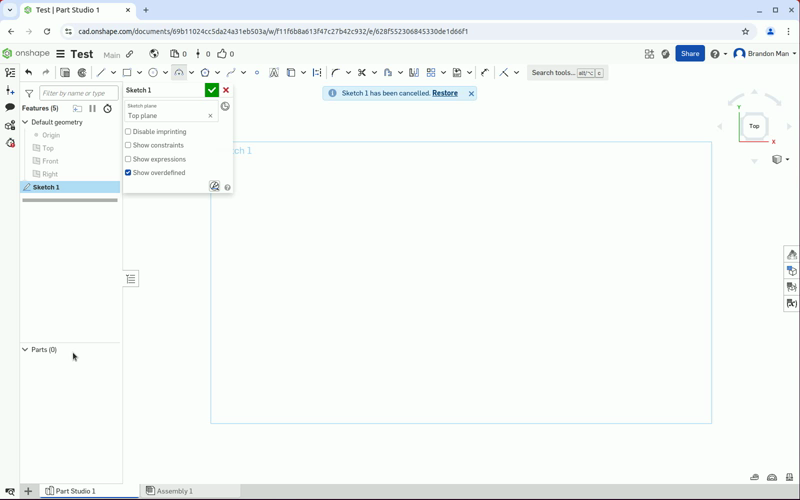
key_down(shift)
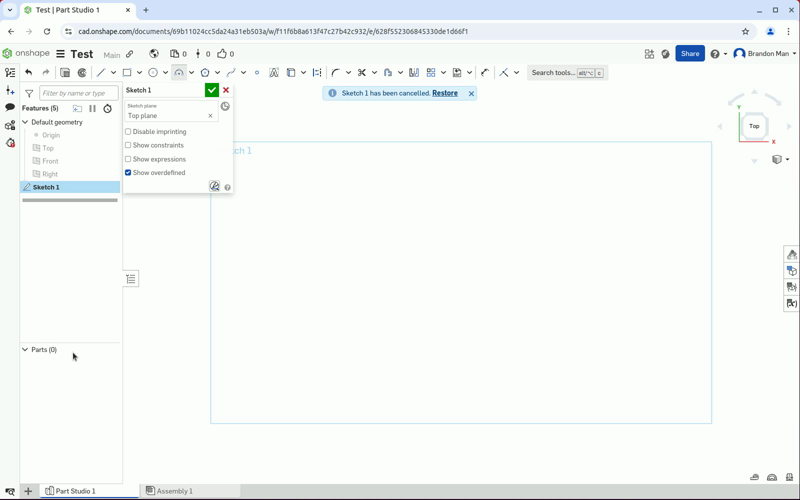
mouse_move(447, 259)
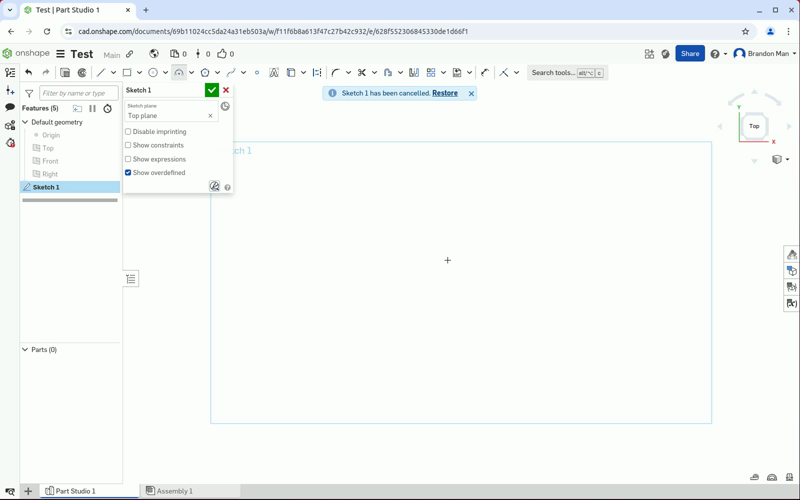
click(447, 259)
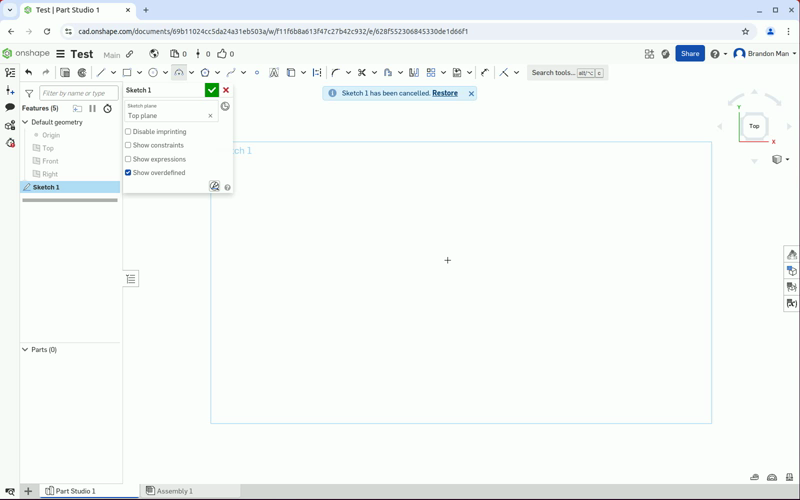
key_up(shift)
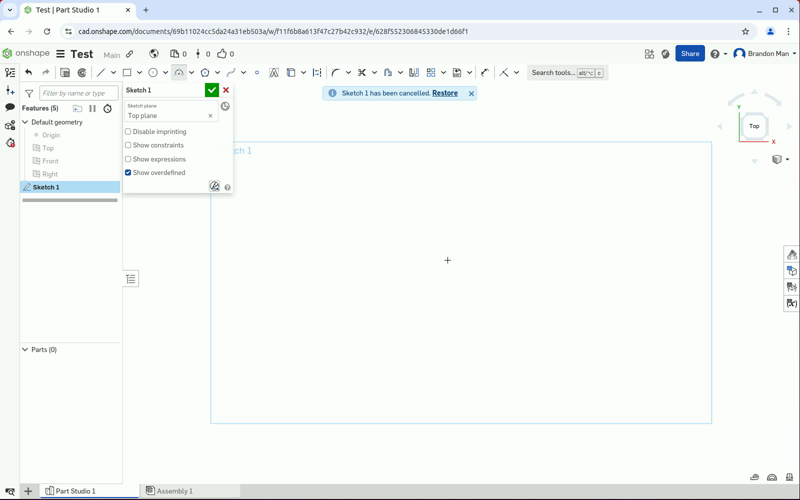
key_down(shift)
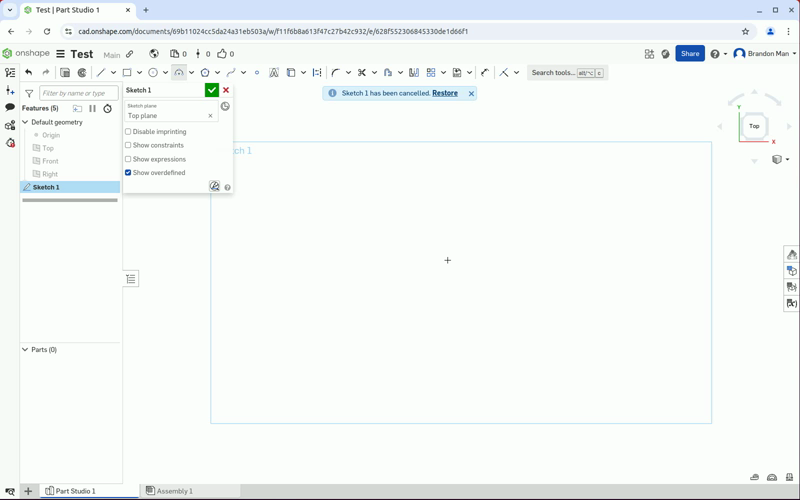
mouse_move(474, 259)
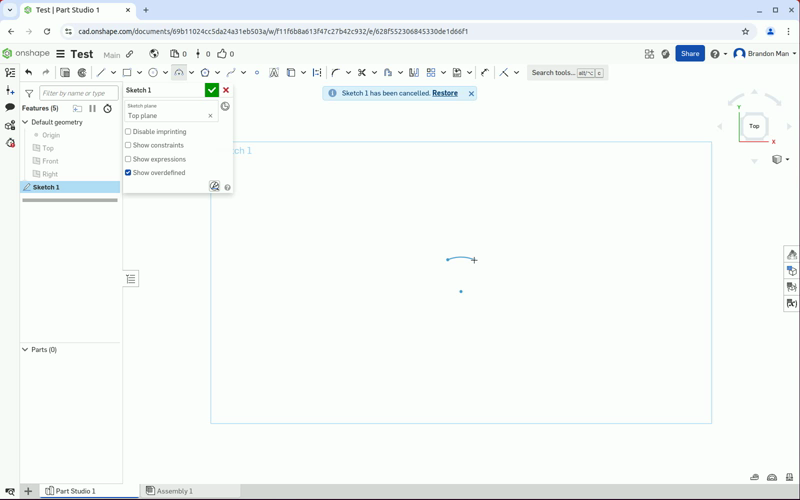
click(474, 259)
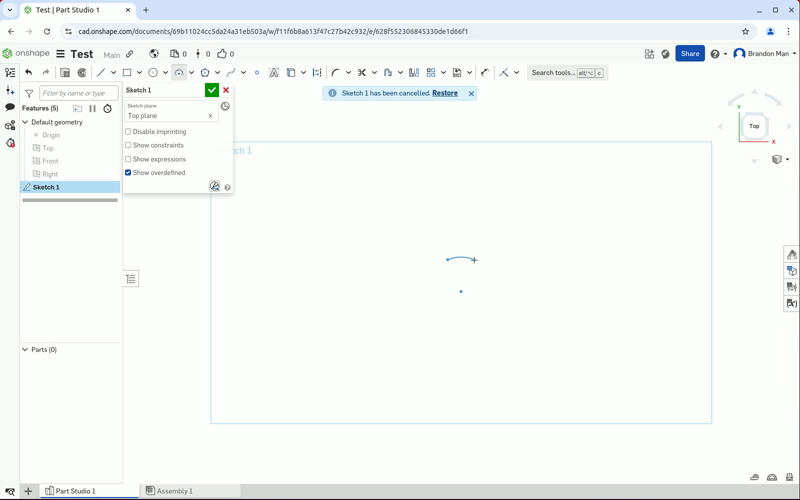
mouse_move(461, 310)
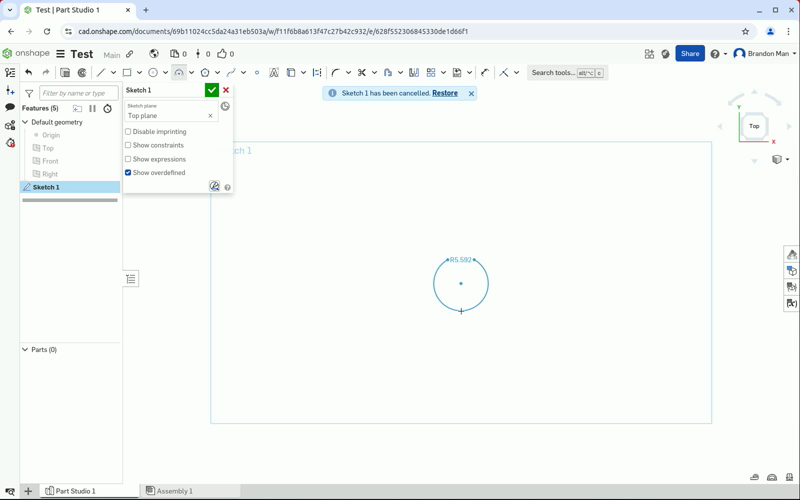
click(461, 310)
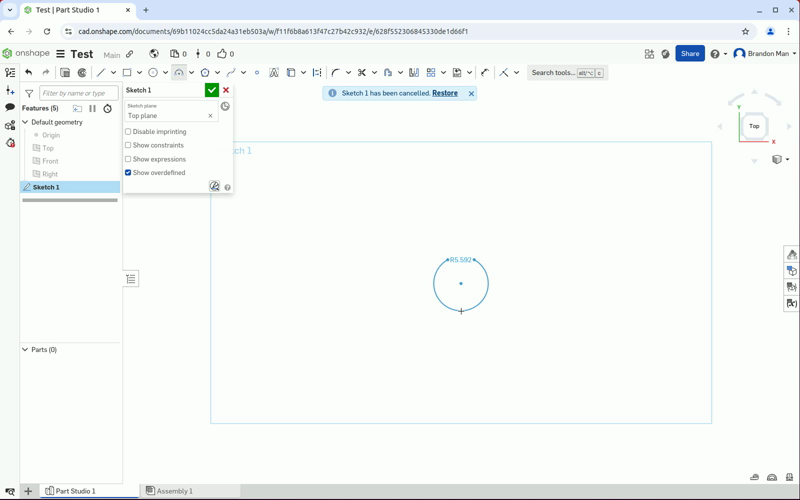
key_up(shift)
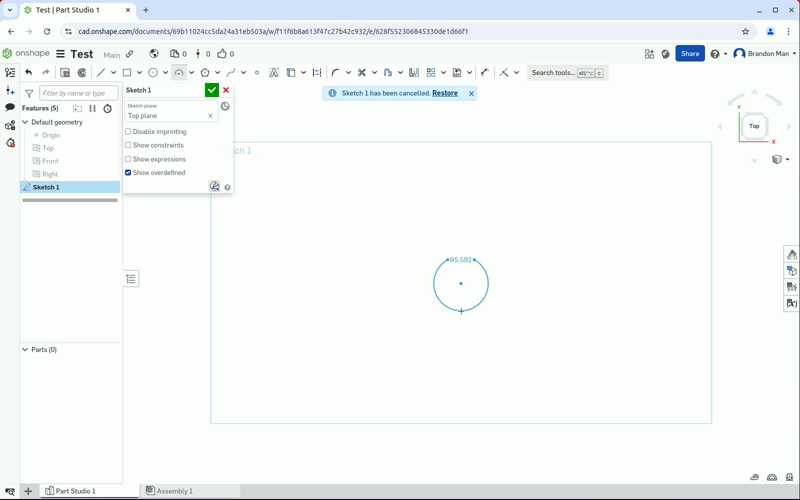
key(esc)
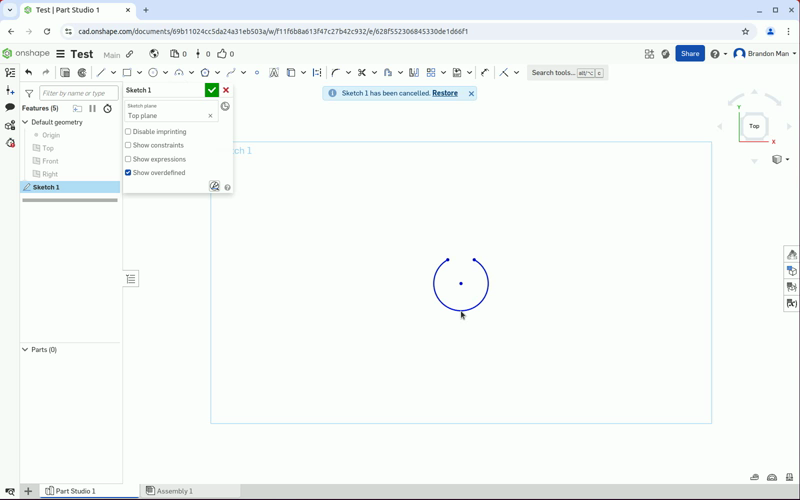
key(l)
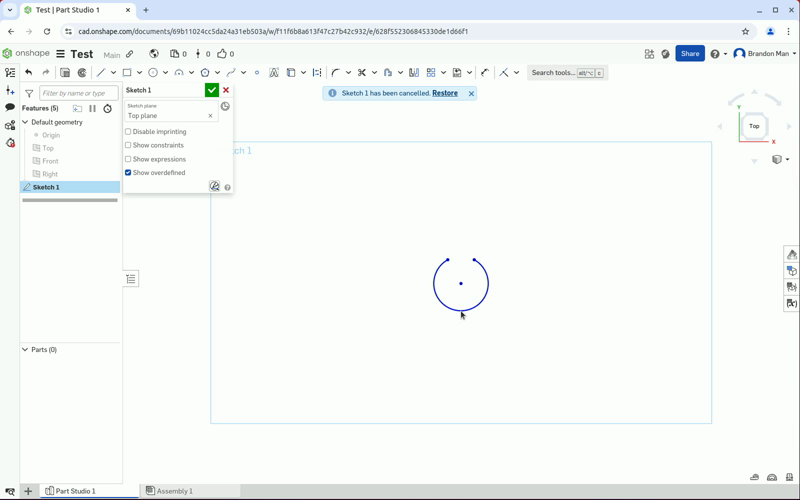
mouse_move(474, 259)
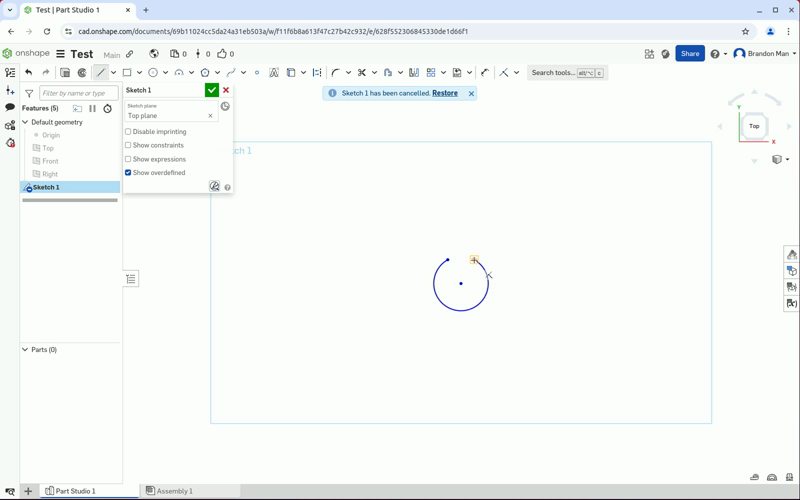
click(474, 259)
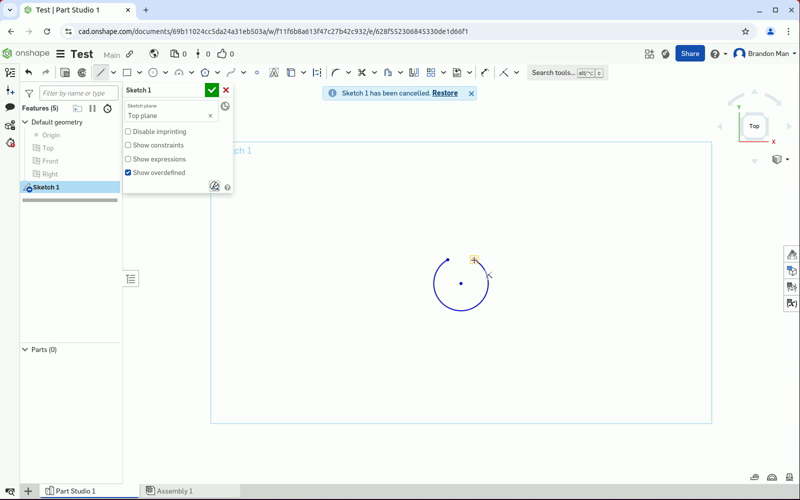
mouse_move(504, 259)
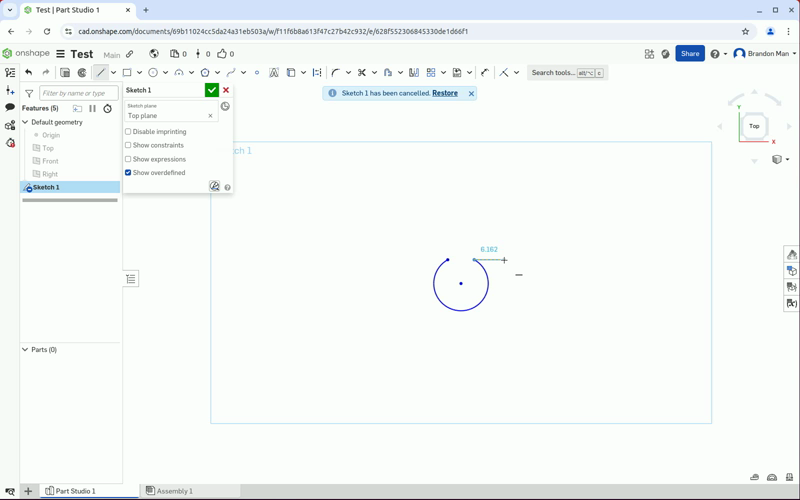
key_down(shift)
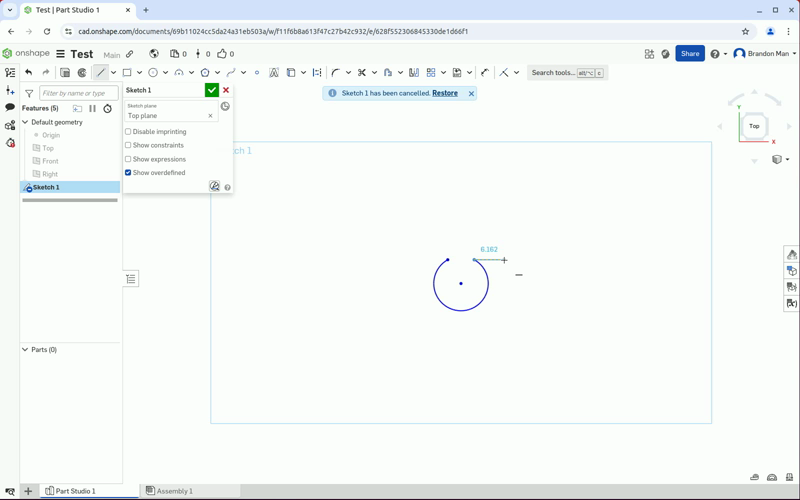
mouse_move(447, 259)
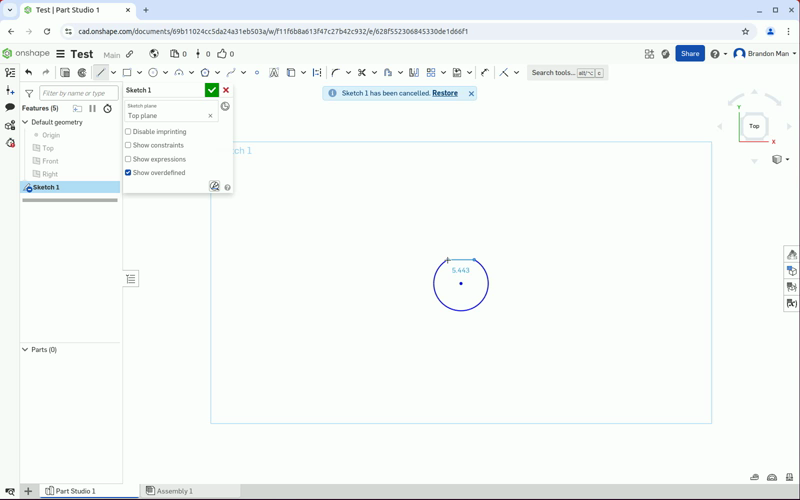
key_up(shift)
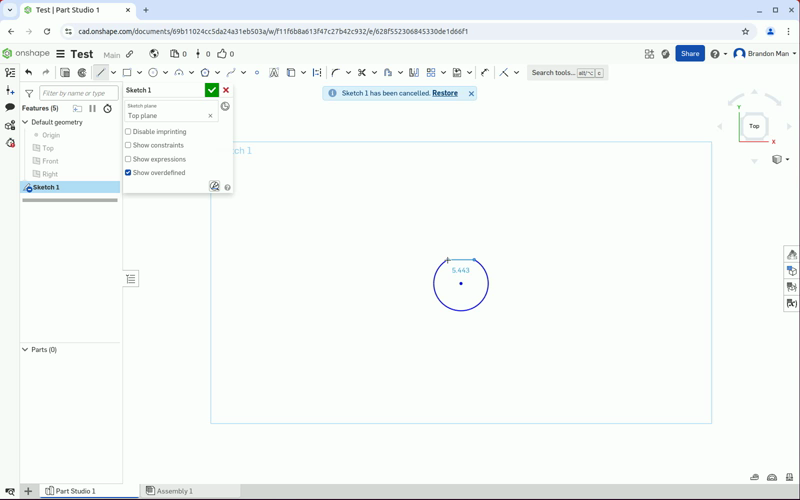
click(447, 259)
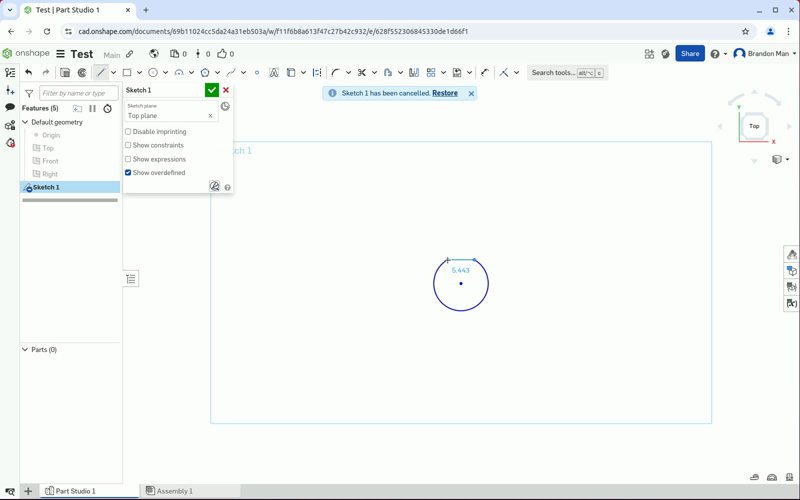
key(esc)
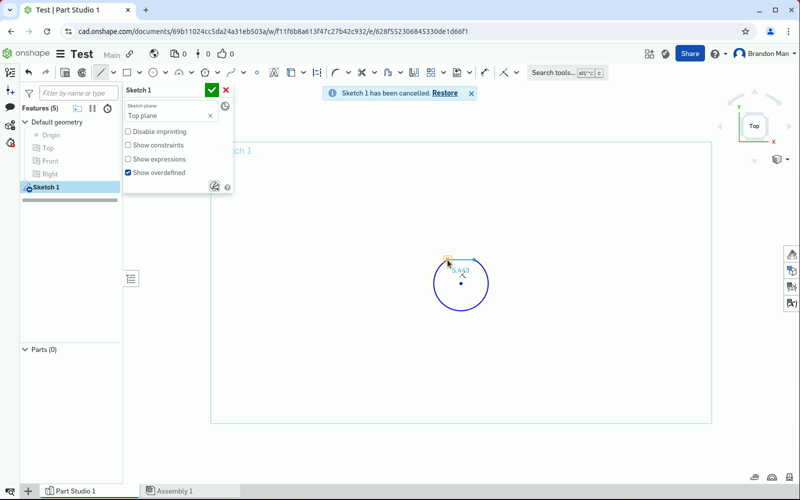
mouse_move(460, 280)
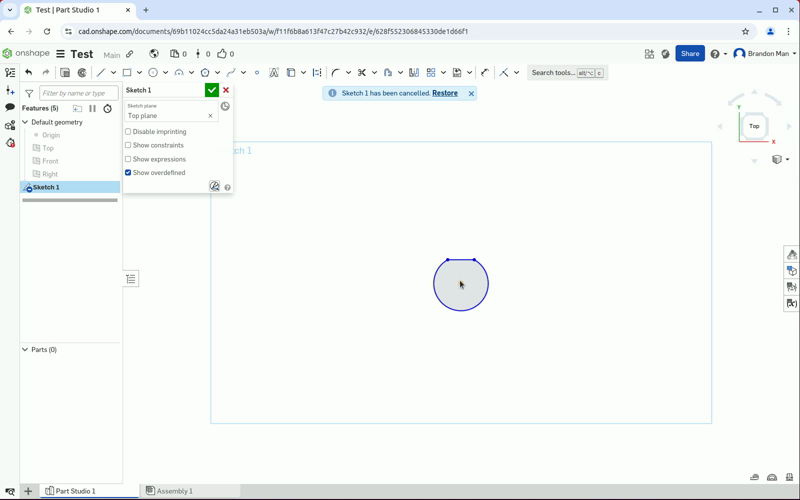
click(460, 280)
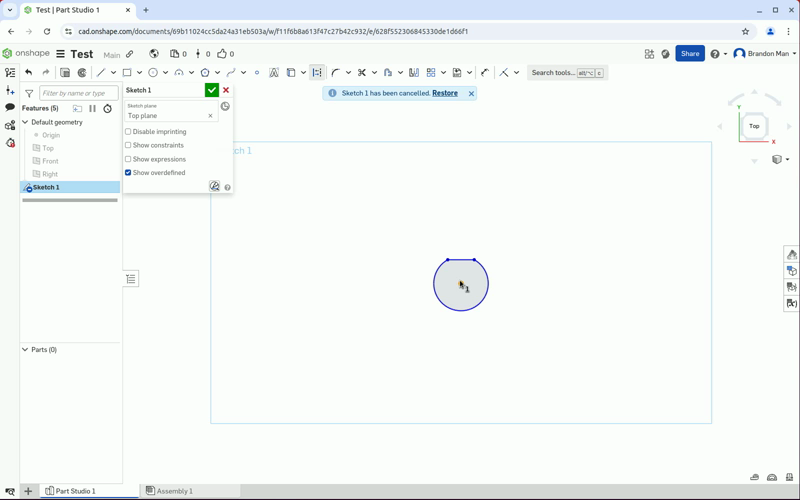
mouse_move(73, 352)
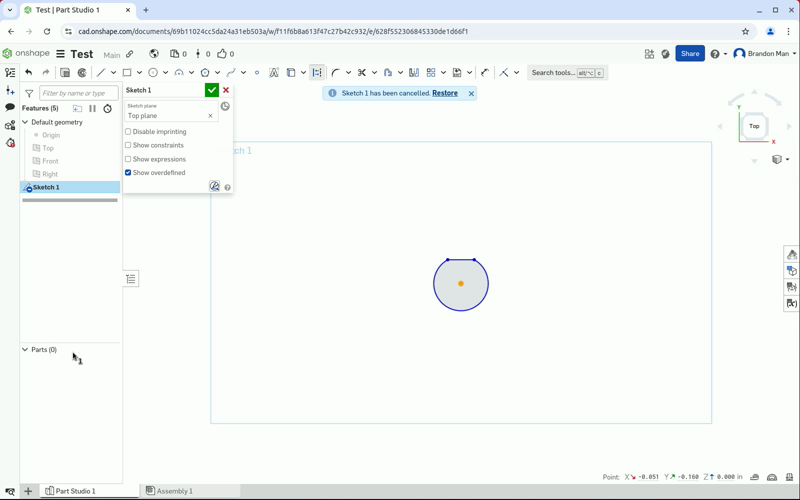
key(shift+y)
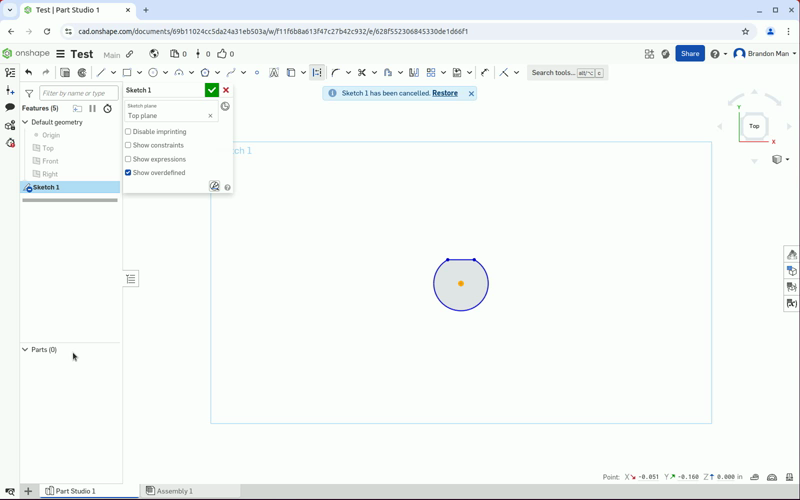
key(shift+e)
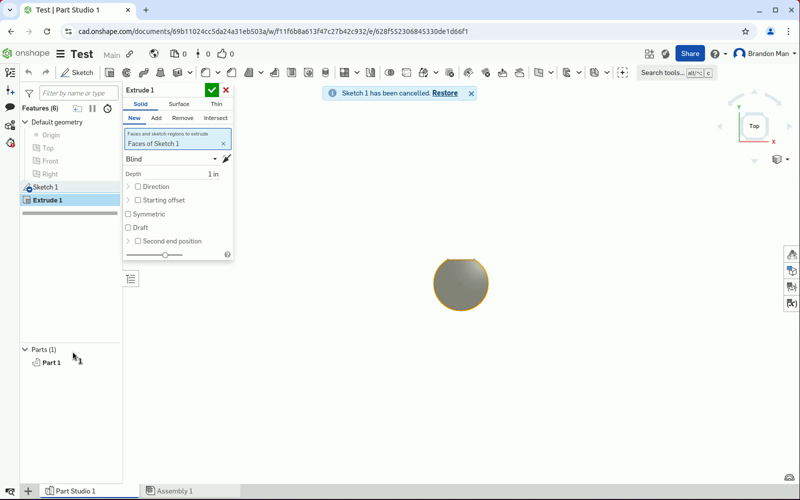
mouse_move(143, 106)
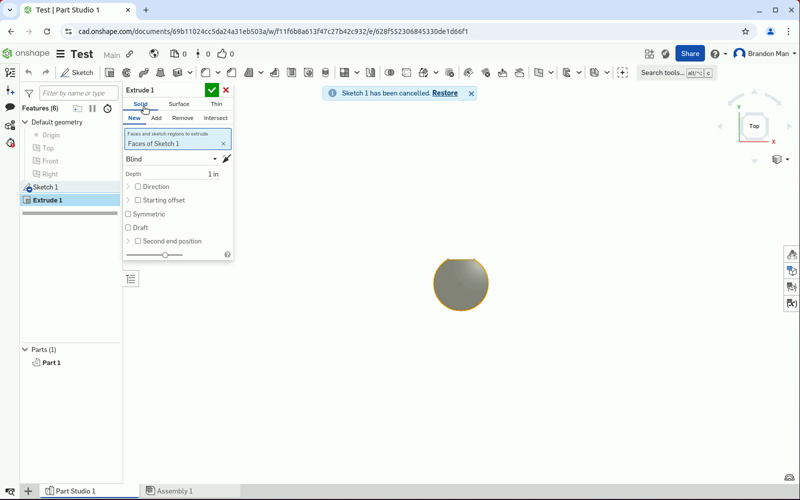
click(143, 106)
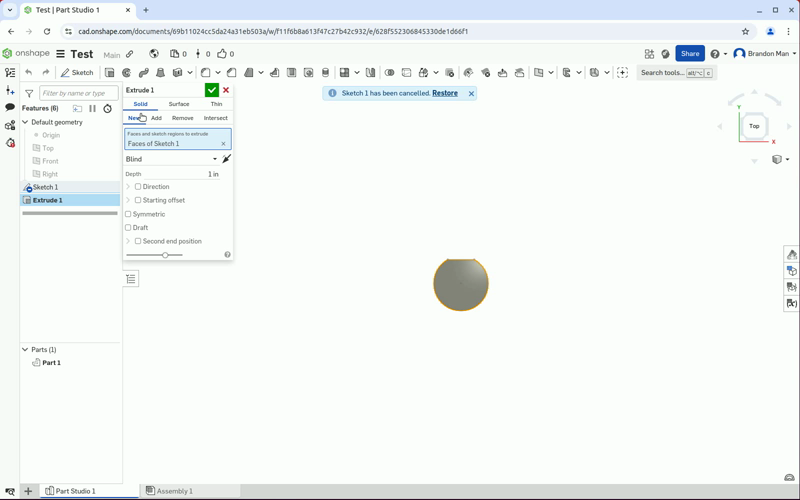
mouse_move(137, 120)
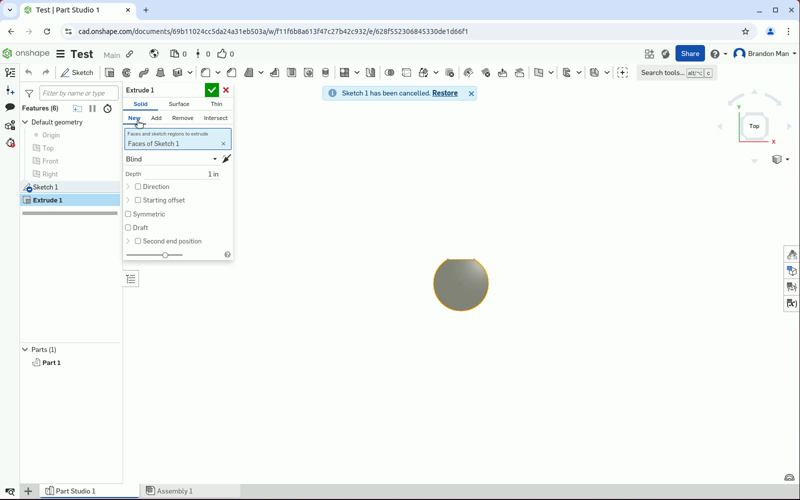
click(137, 120)
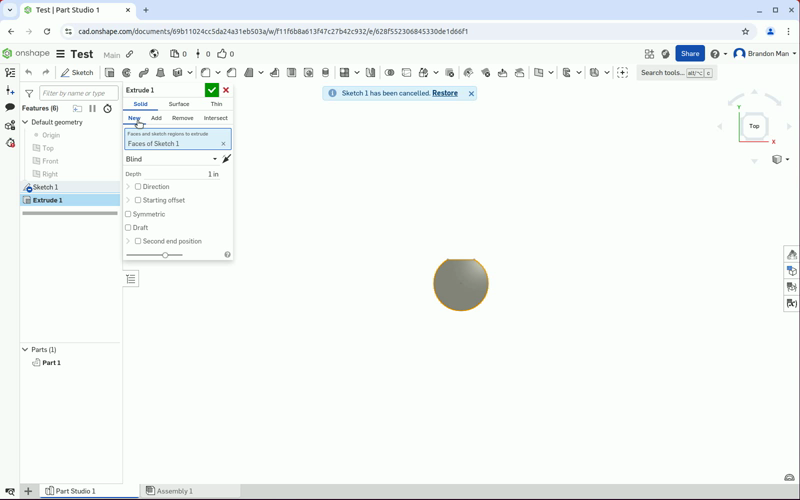
key(tab, 4)
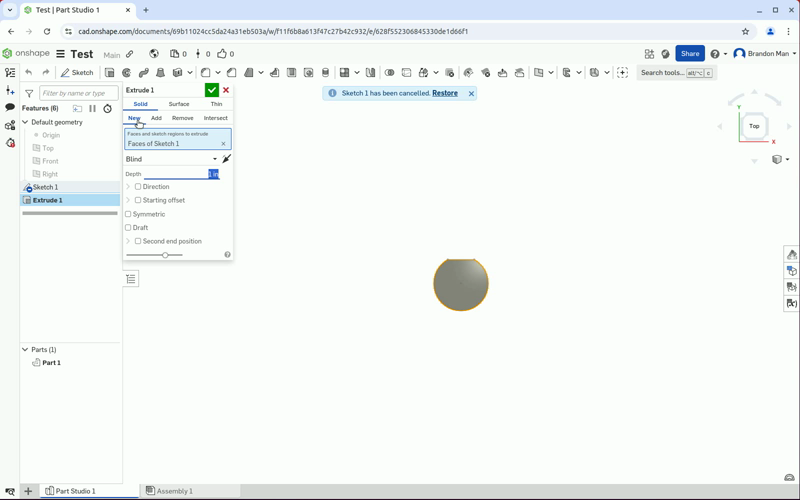
text(0.963)
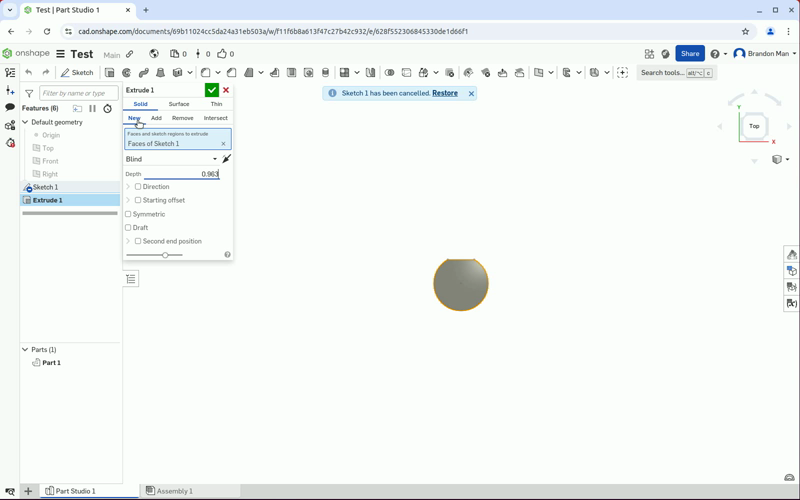
key(enter)
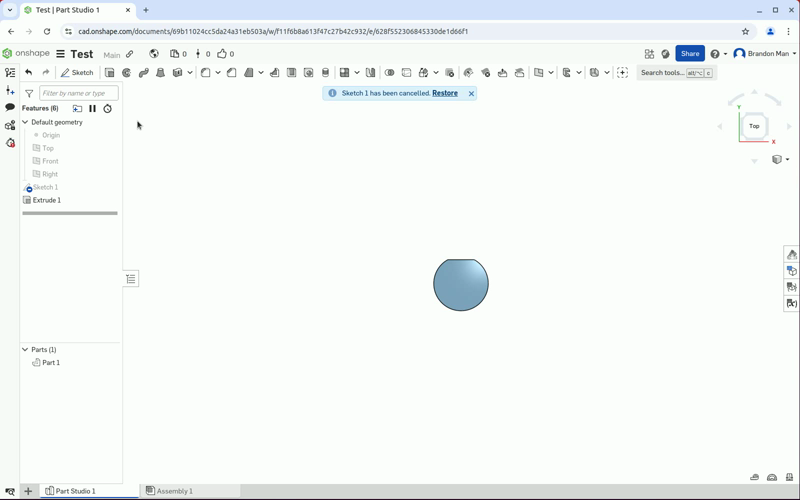
key(shift+h)
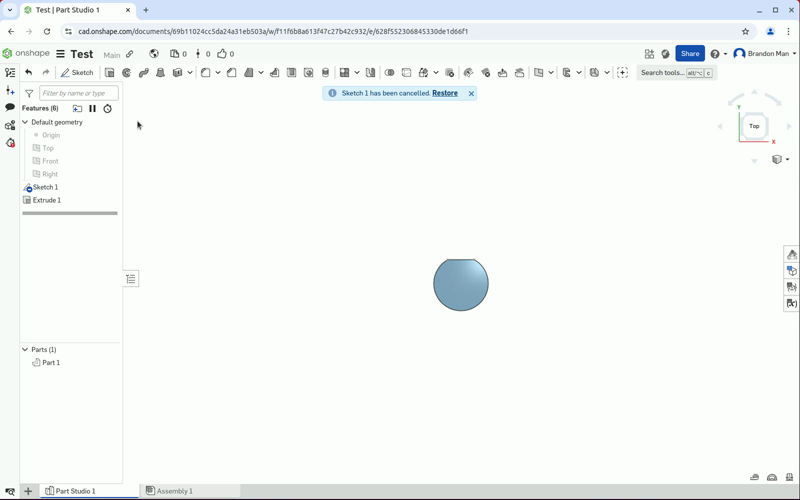
key(shift+h)
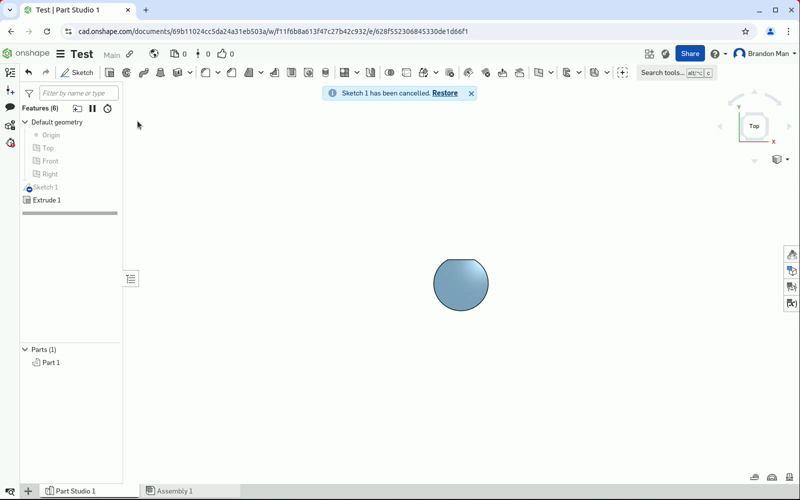
mouse_move(73, 189)
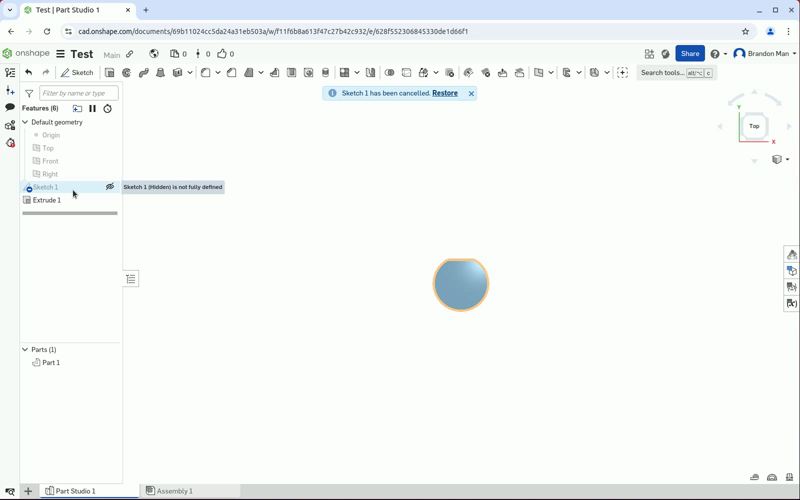
click(73, 189)
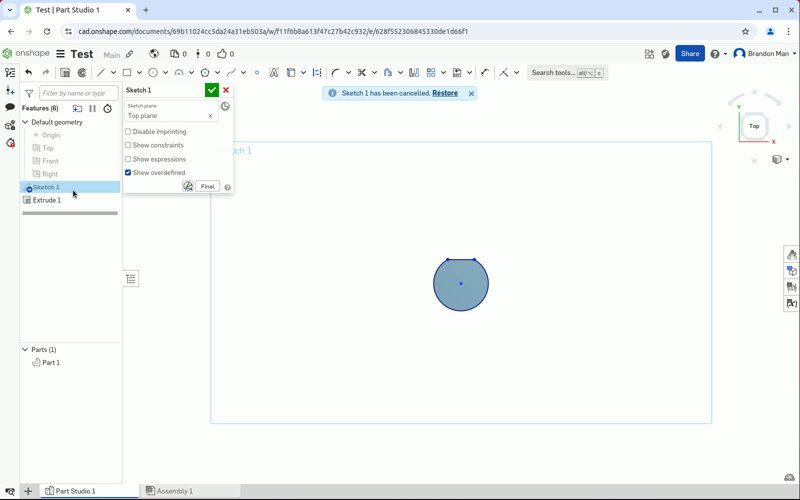
mouse_move(229, 92)
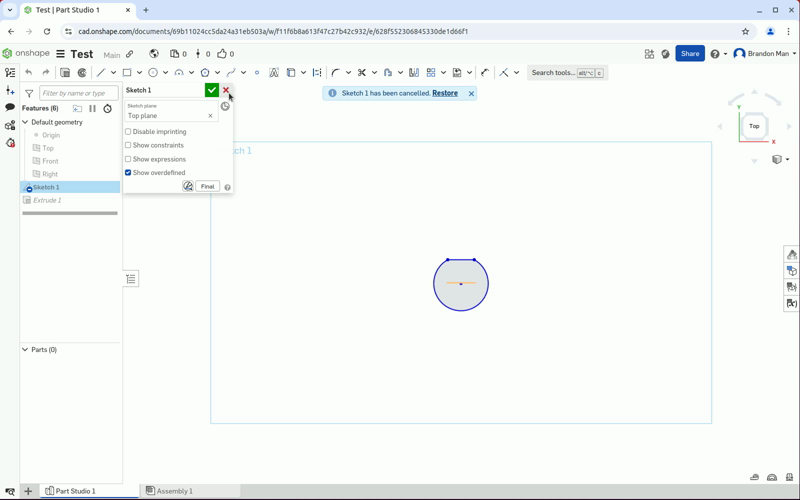
click(229, 92)
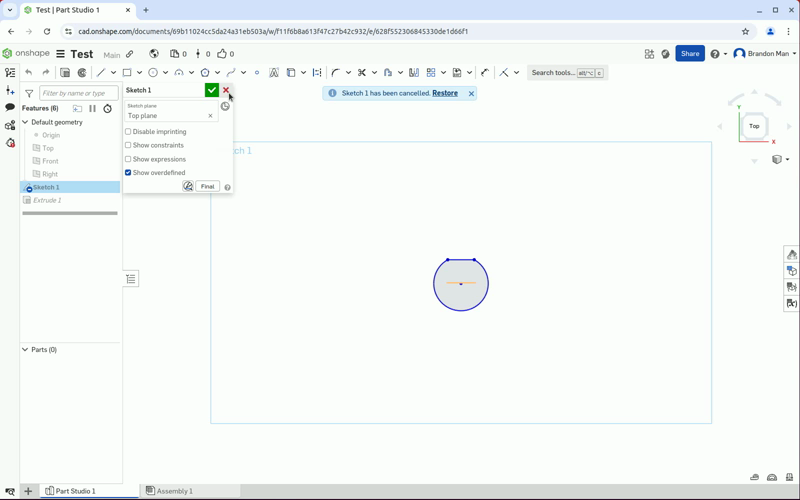
key(shift+s)
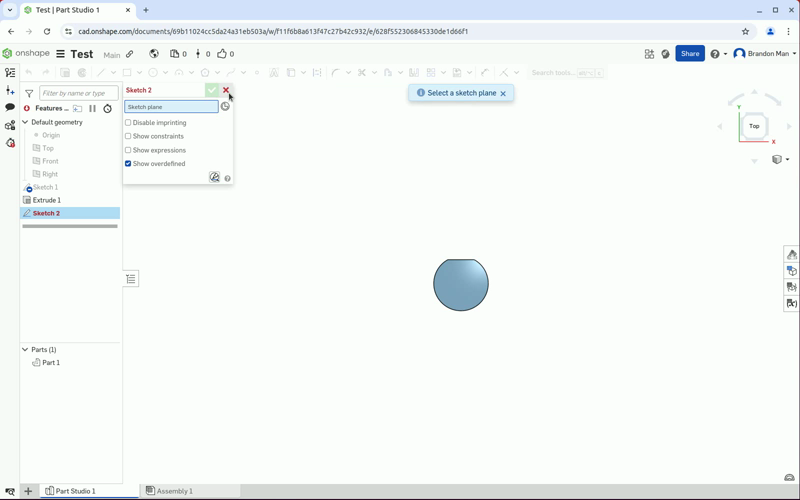
mouse_move(73, 150)
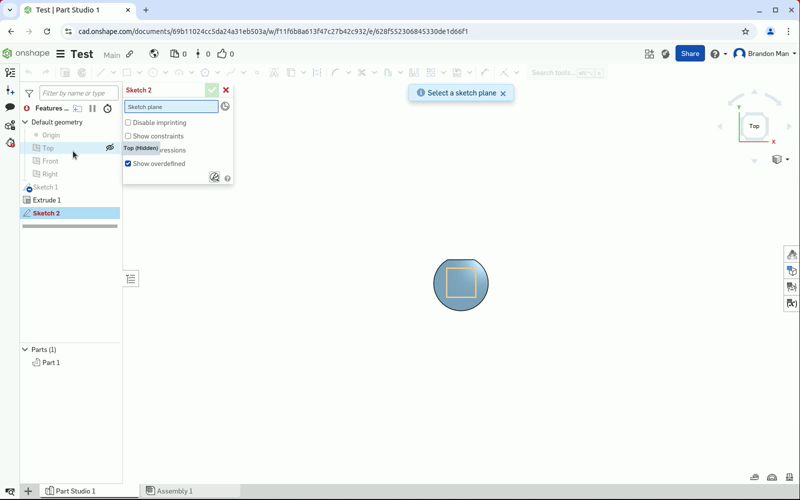
click(73, 150)
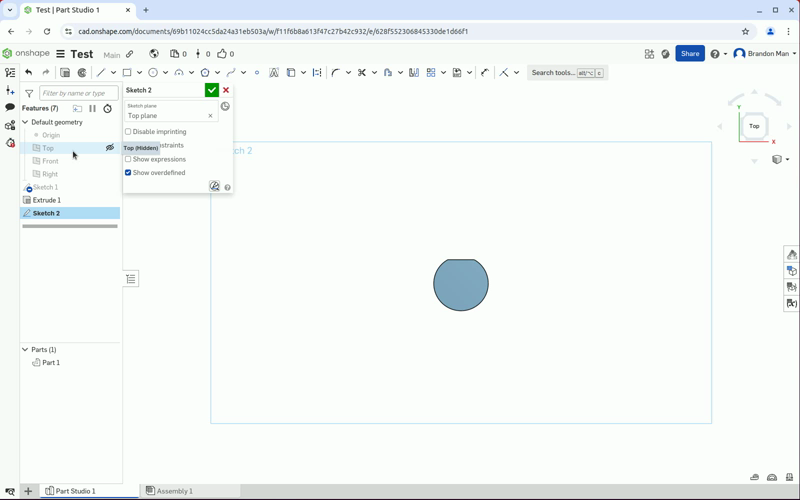
mouse_move(73, 352)
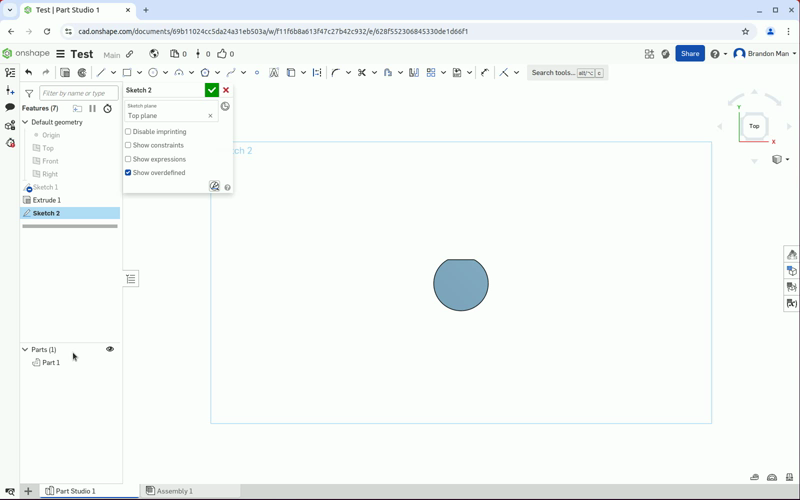
key(y)
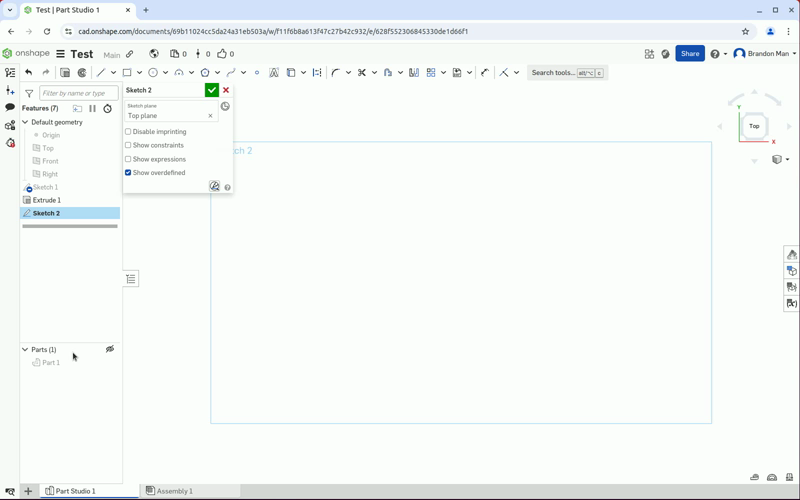
key(l)
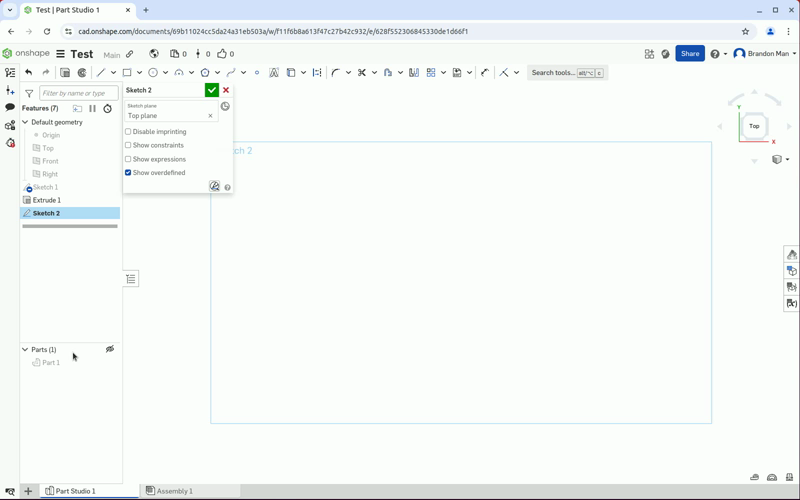
key_down(shift)
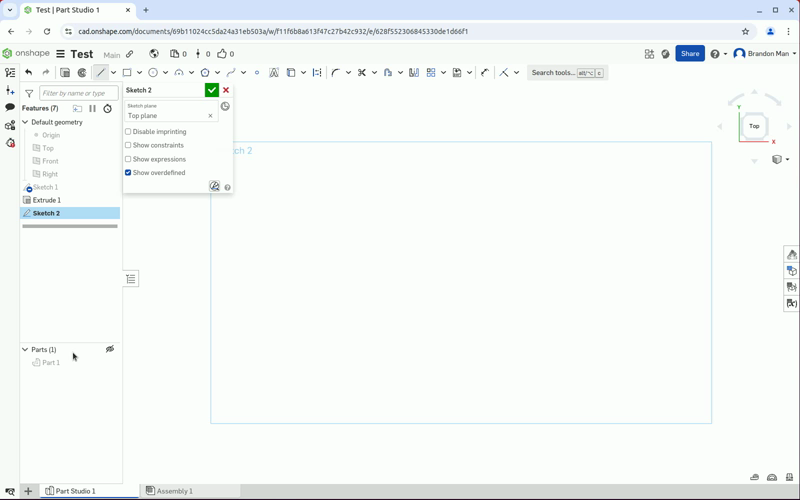
mouse_move(447, 259)
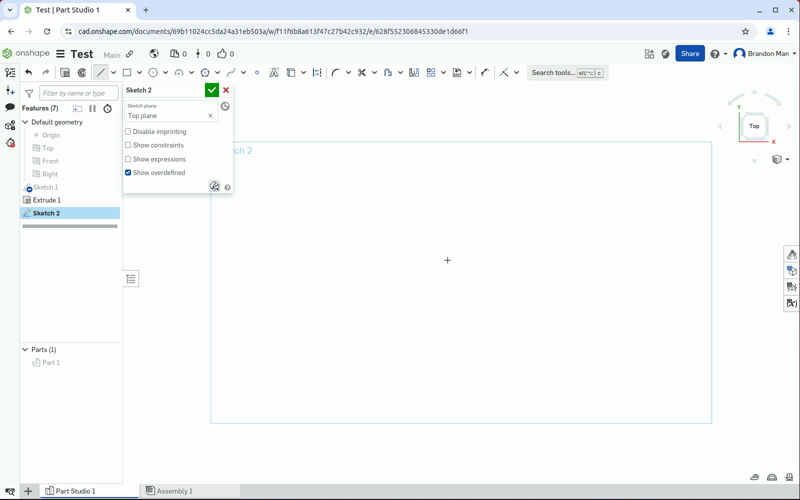
click(447, 259)
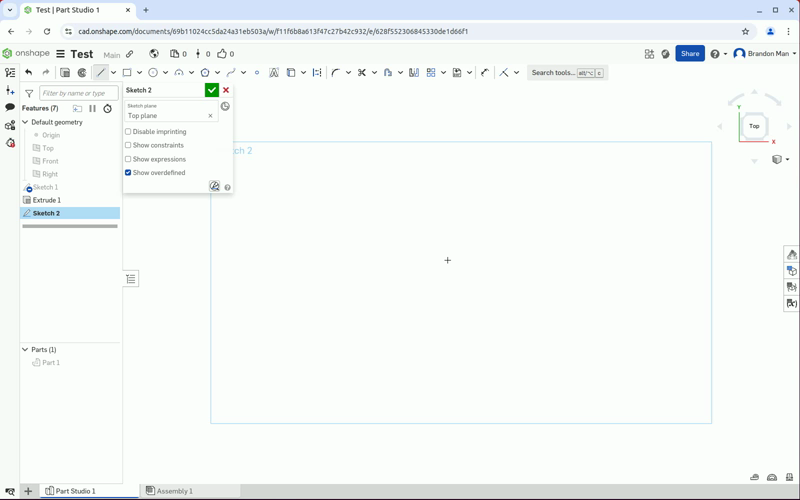
key_up(shift)
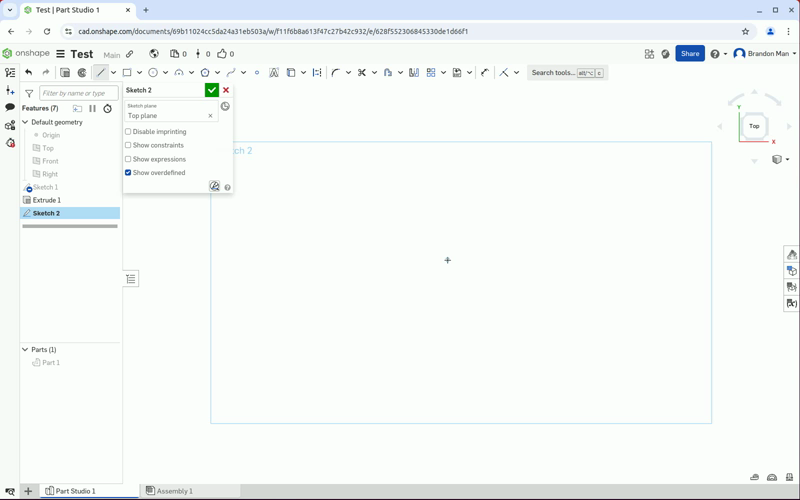
key_down(shift)
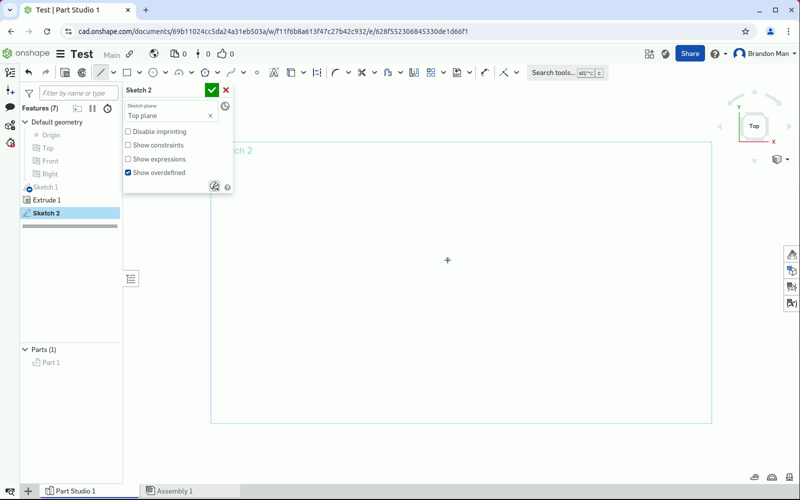
mouse_move(477, 259)
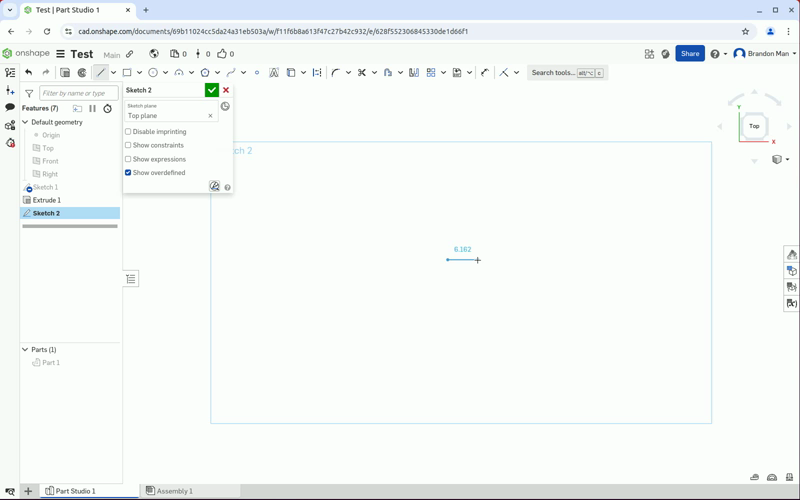
mouse_move(474, 259)
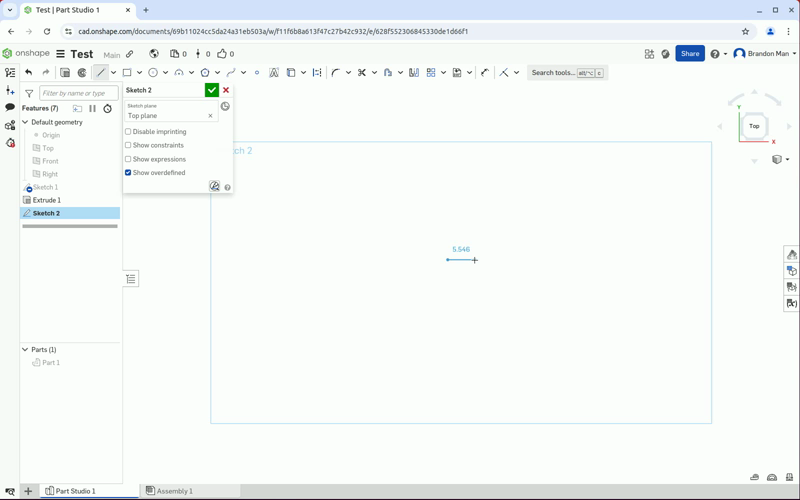
click(474, 259)
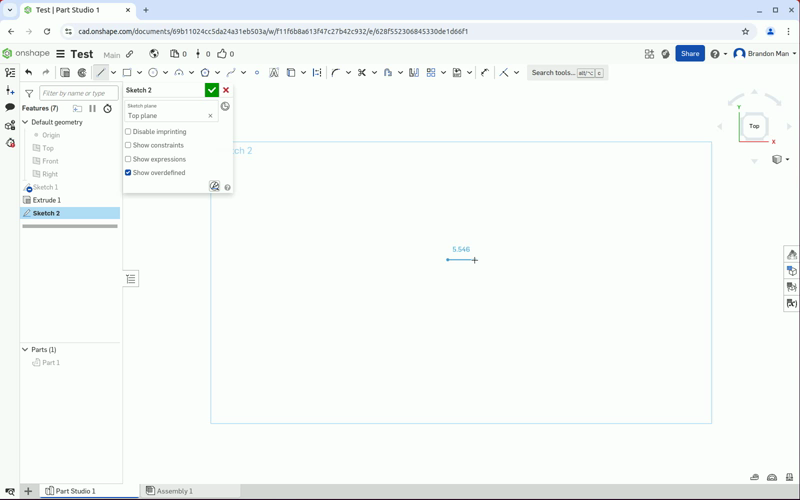
key_up(shift)
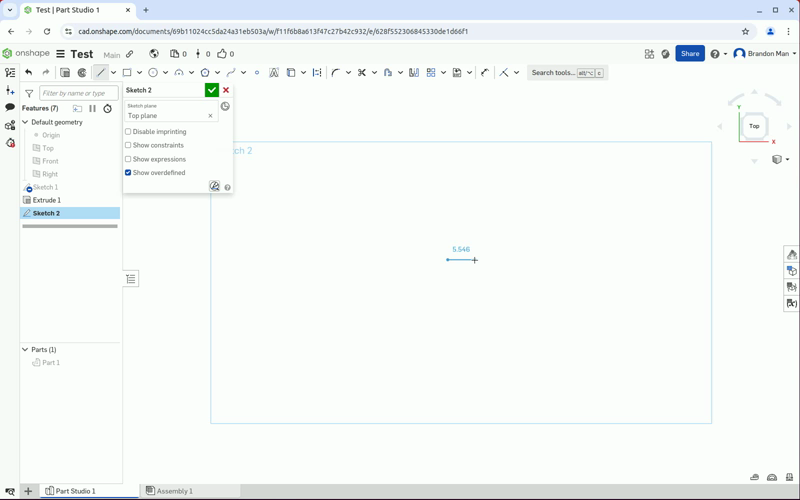
key(esc)
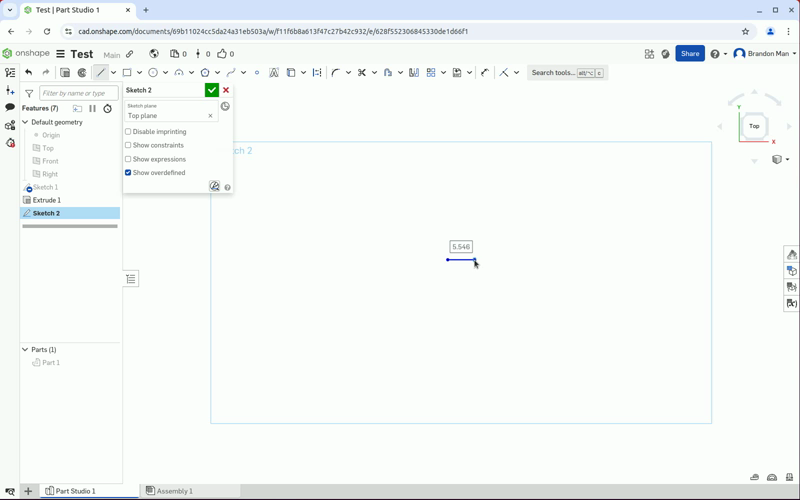
key(a)
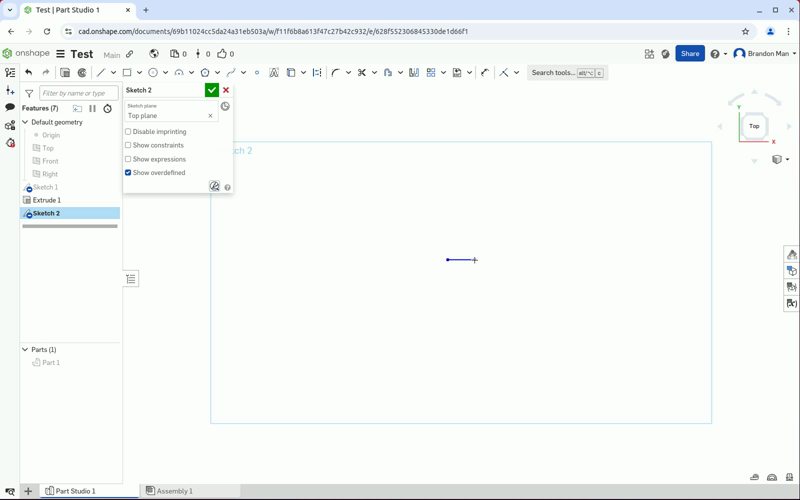
mouse_move(474, 259)
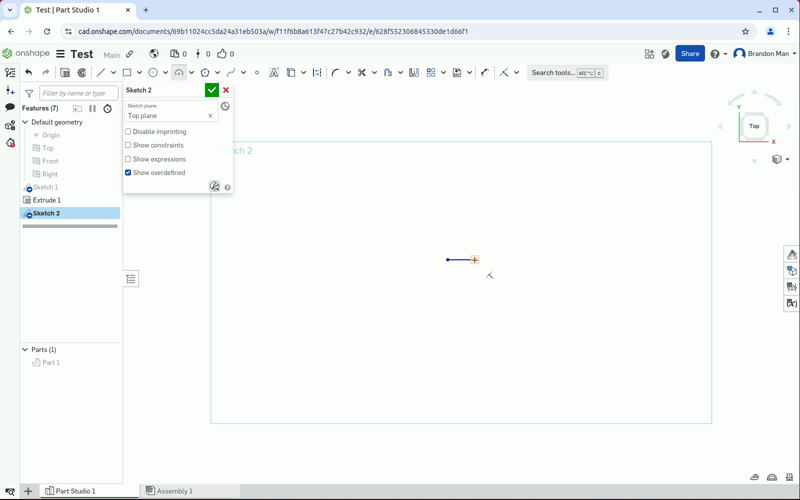
click(474, 259)
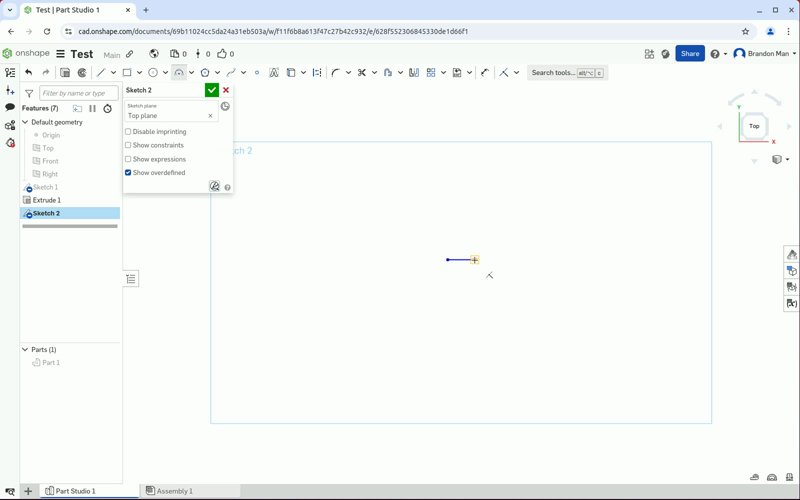
mouse_move(447, 259)
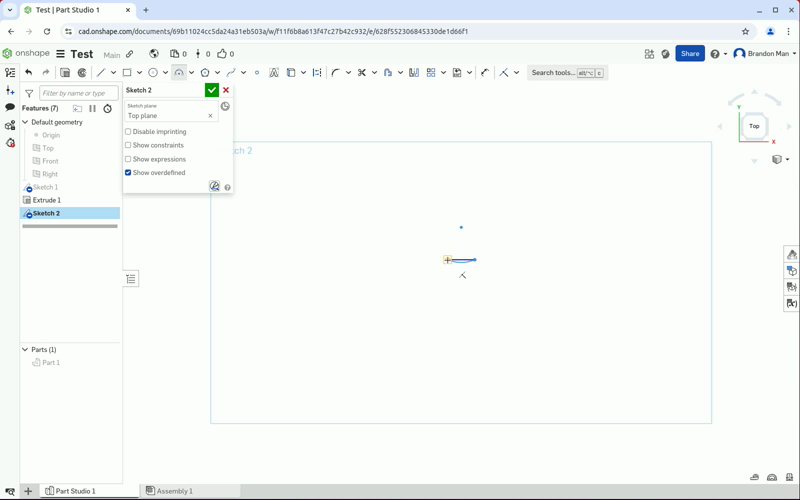
click(447, 259)
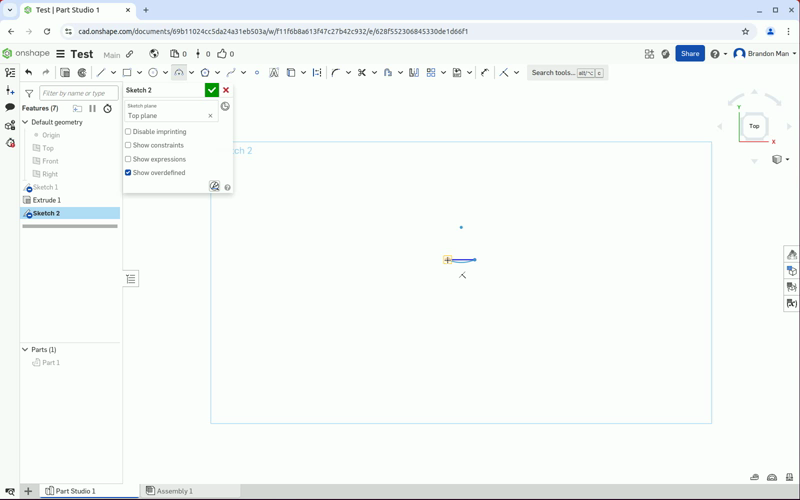
key_down(shift)
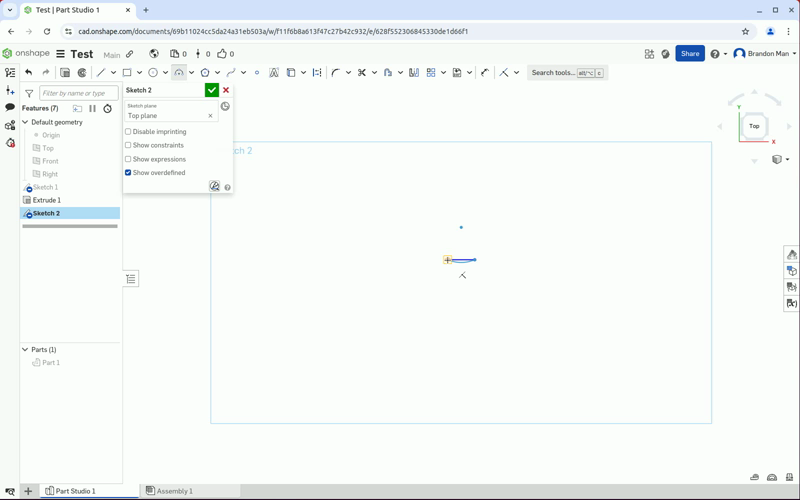
mouse_move(461, 256)
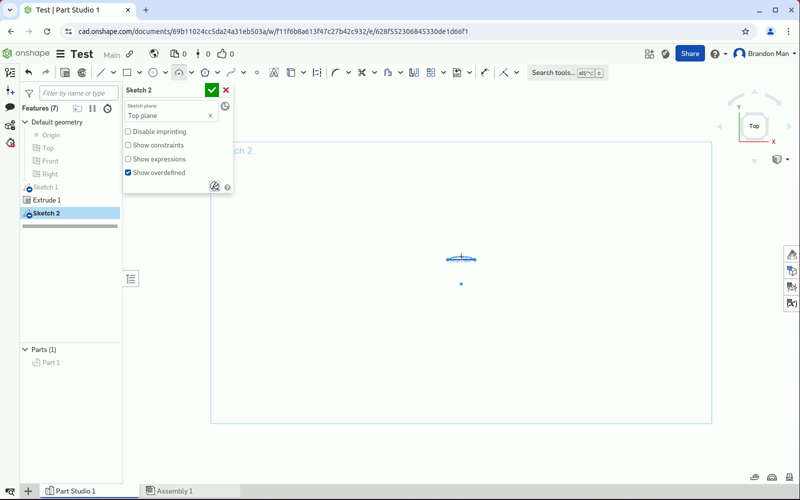
click(461, 256)
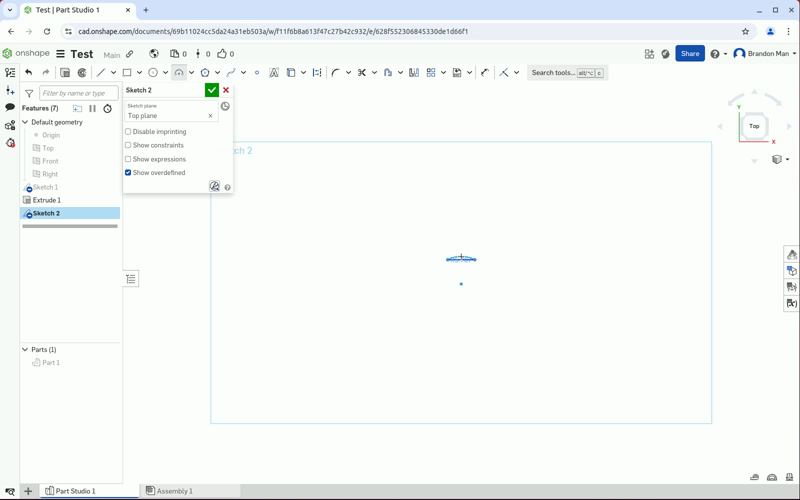
key_up(shift)
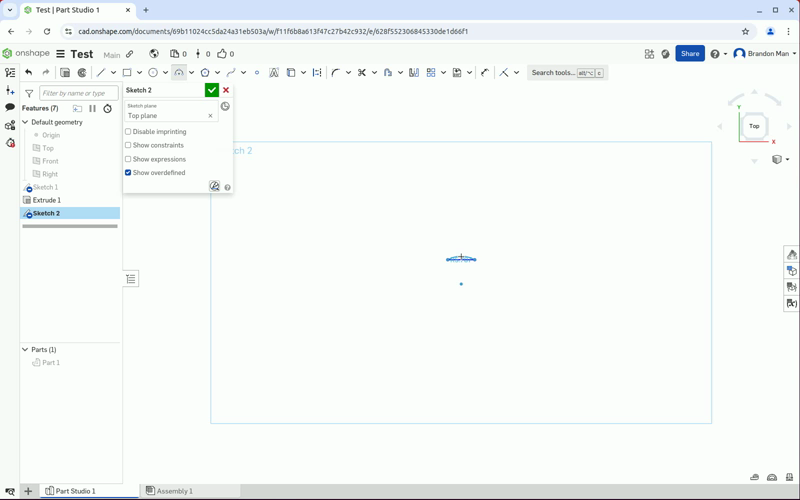
key(esc)
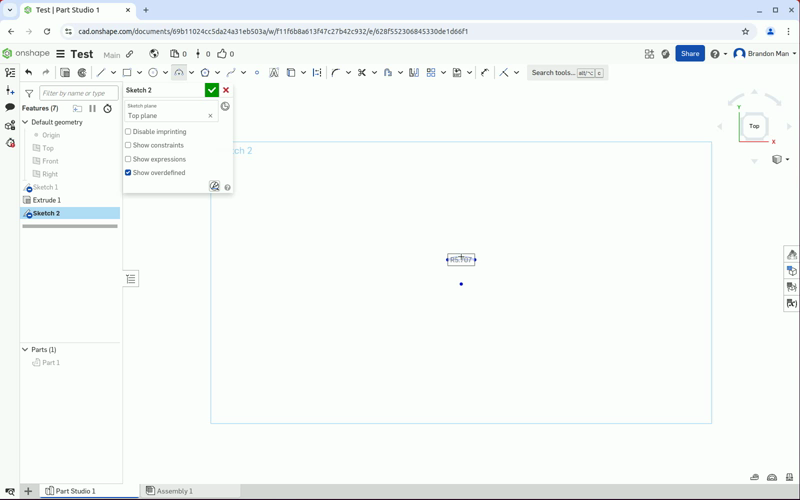
mouse_move(459, 256)
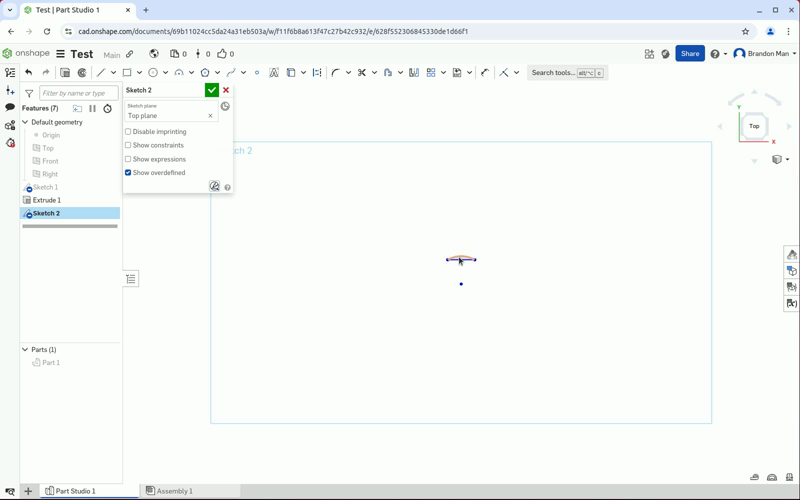
scroll(6)
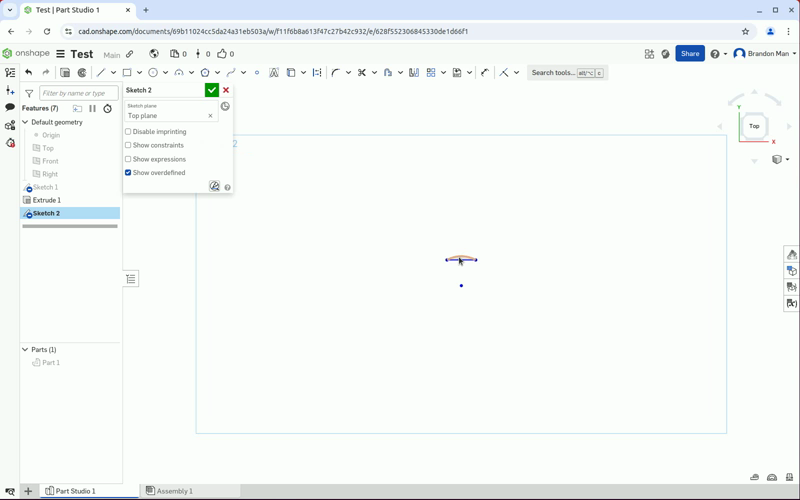
scroll(6)
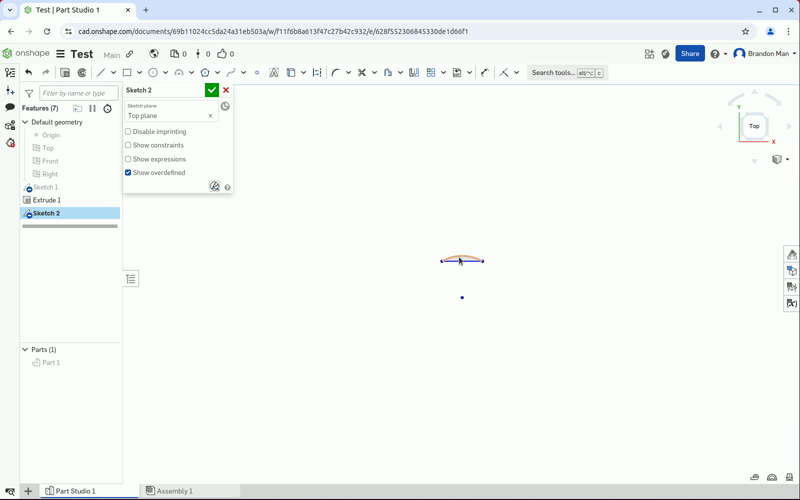
scroll(6)
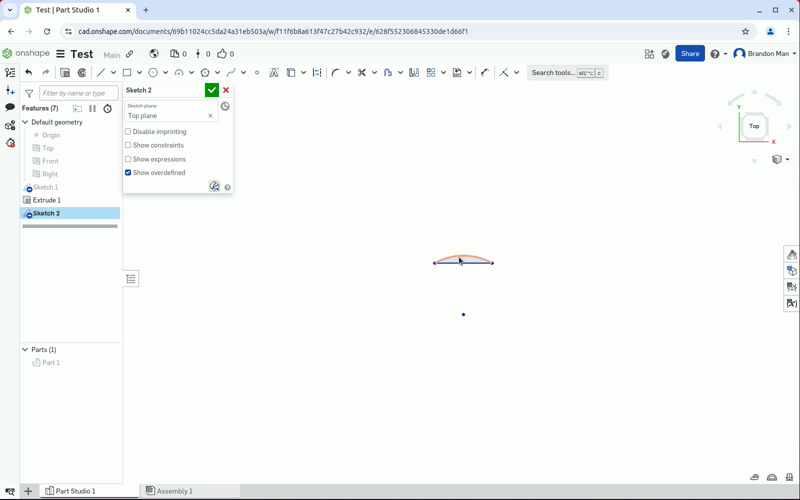
scroll(6)
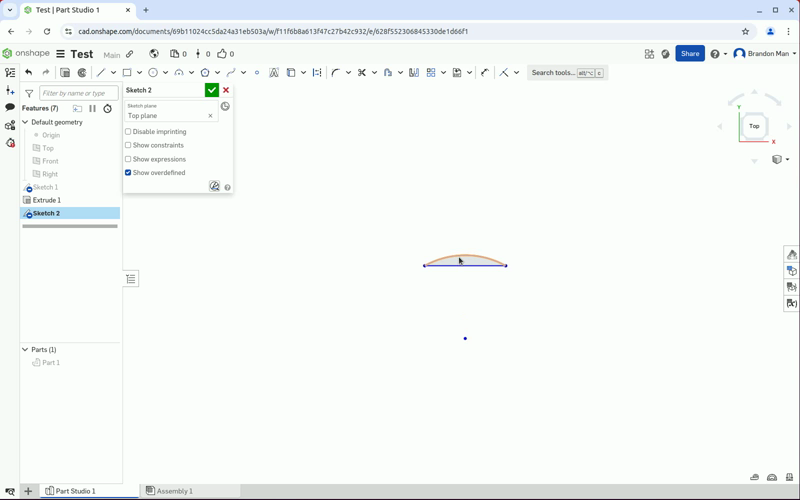
scroll(6)
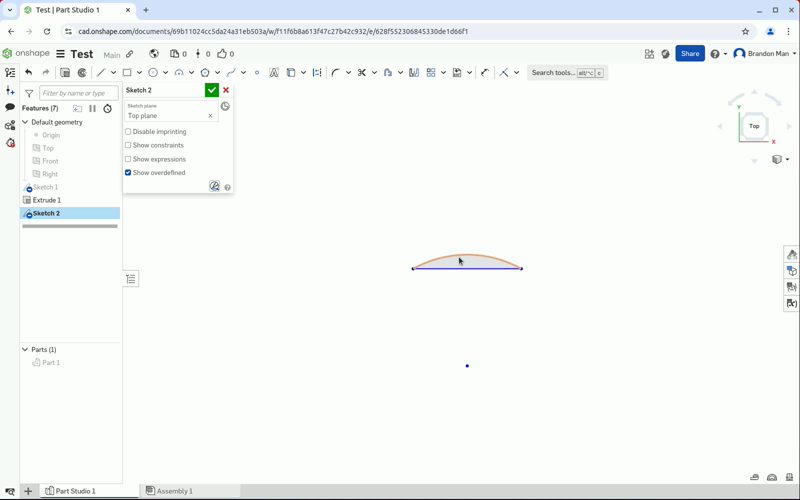
scroll(6)
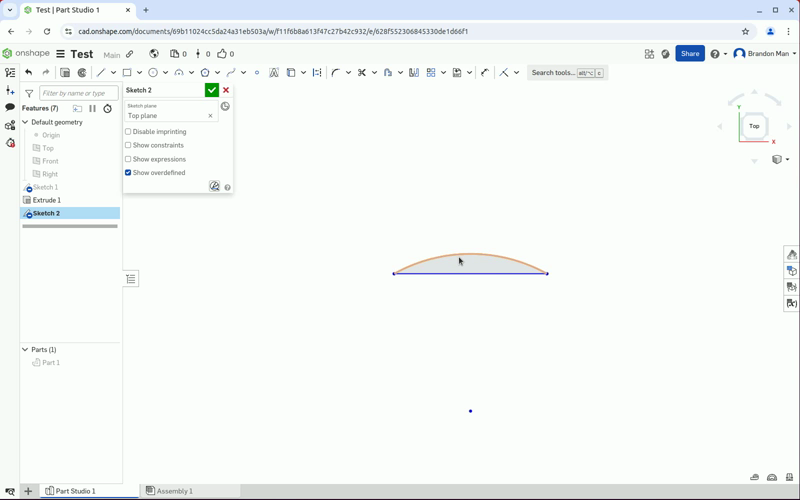
scroll(6)
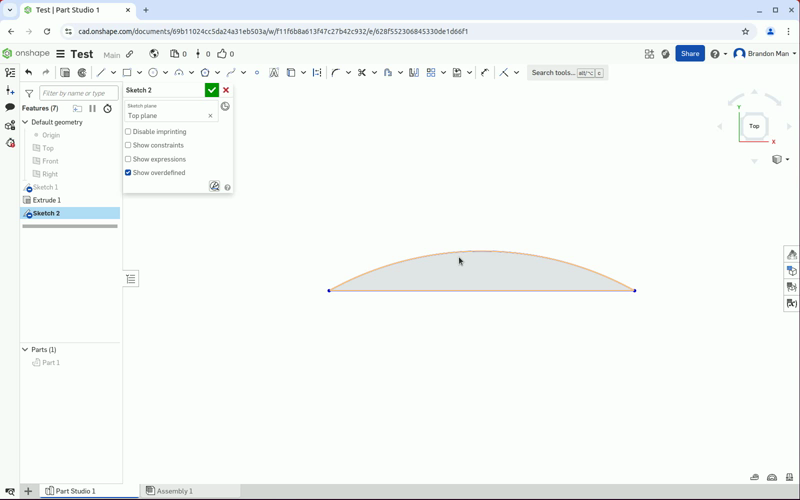
click(459, 256)
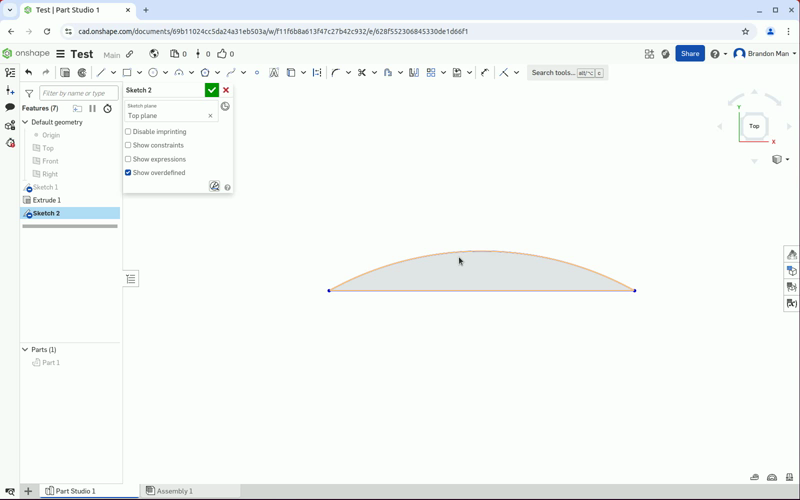
scroll(-6)
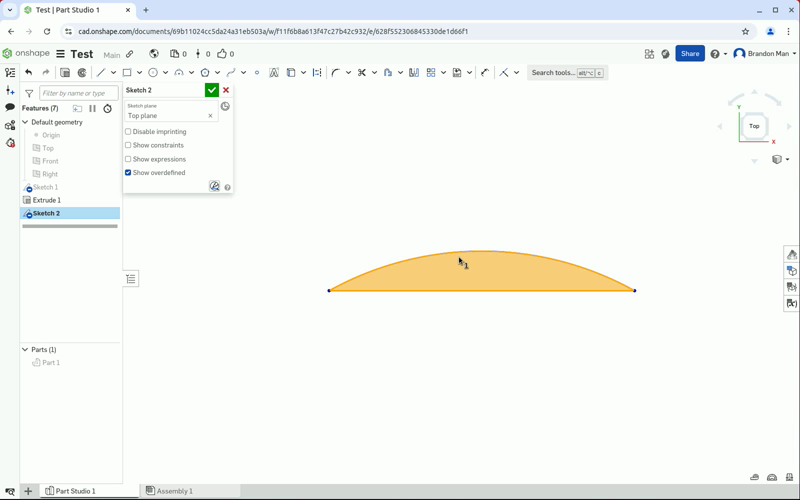
scroll(-6)
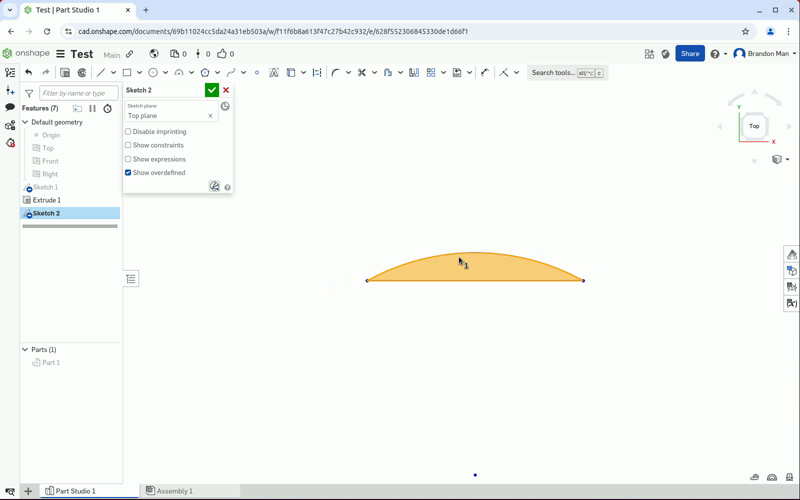
scroll(-6)
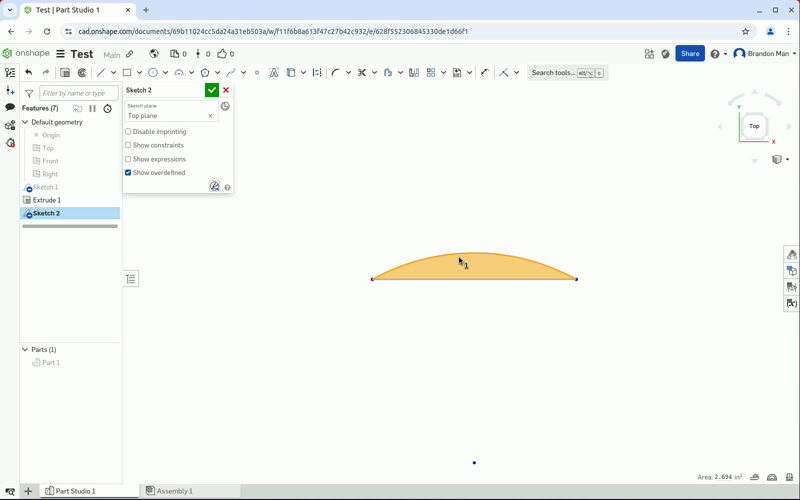
scroll(-6)
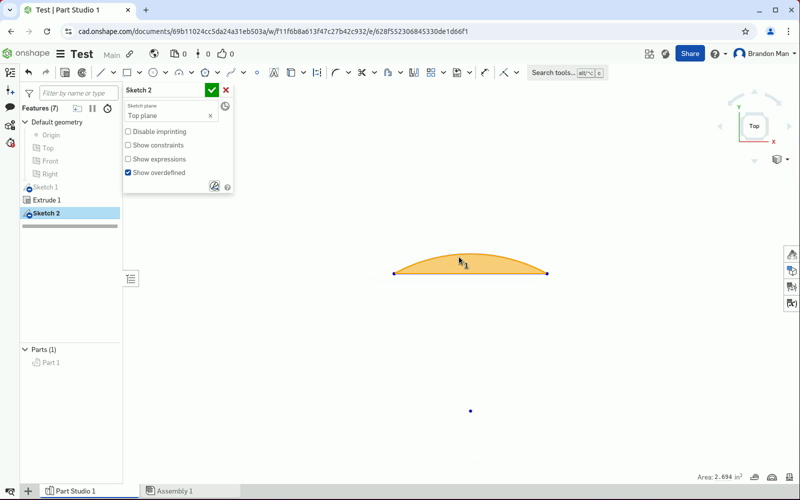
scroll(-6)
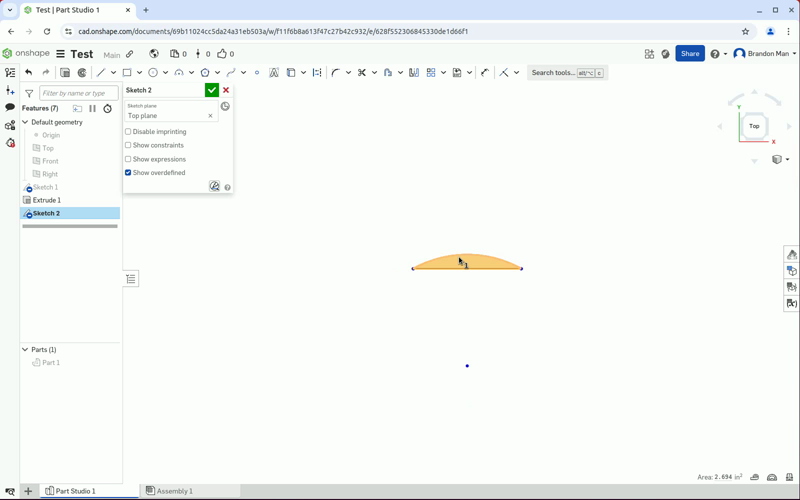
scroll(-6)
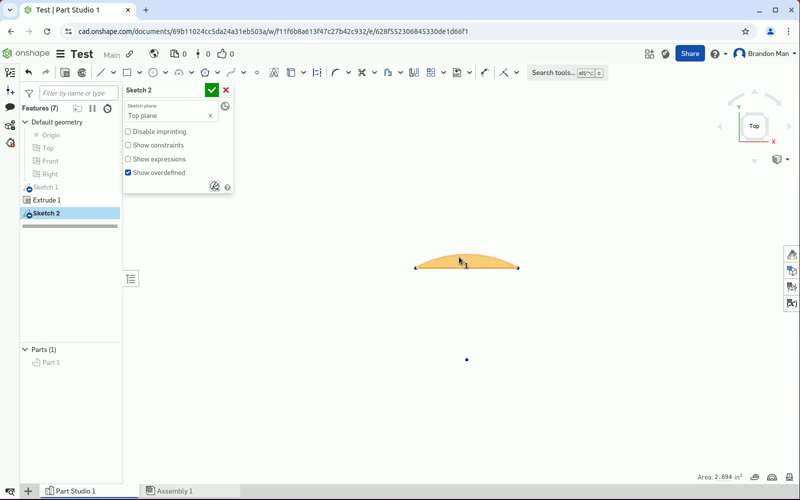
scroll(-6)
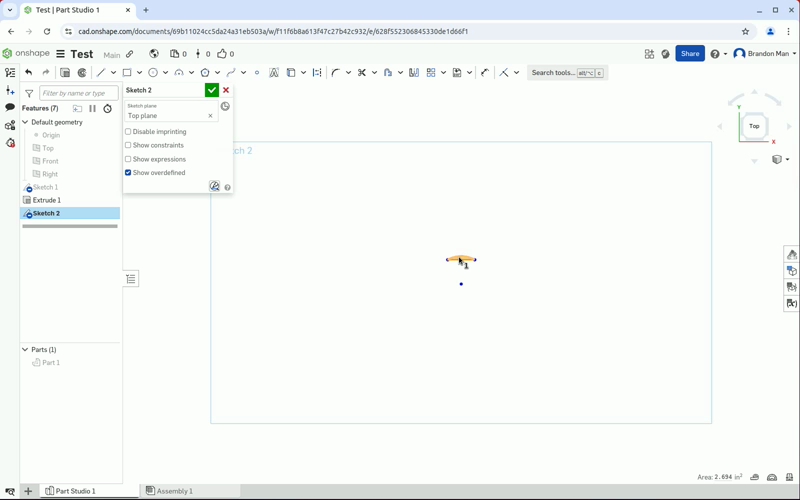
mouse_move(73, 352)
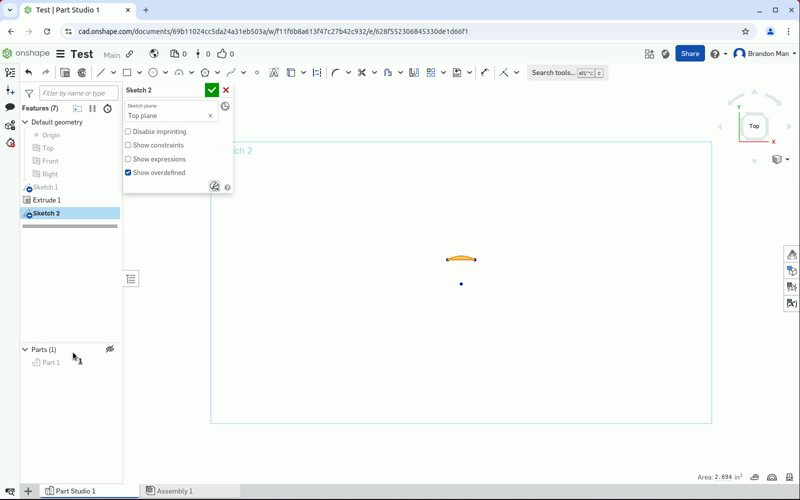
key(shift+y)
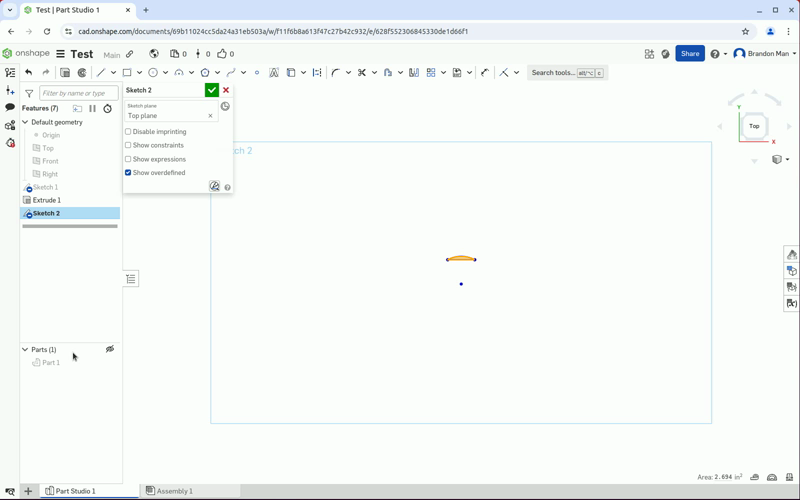
key(shift+e)
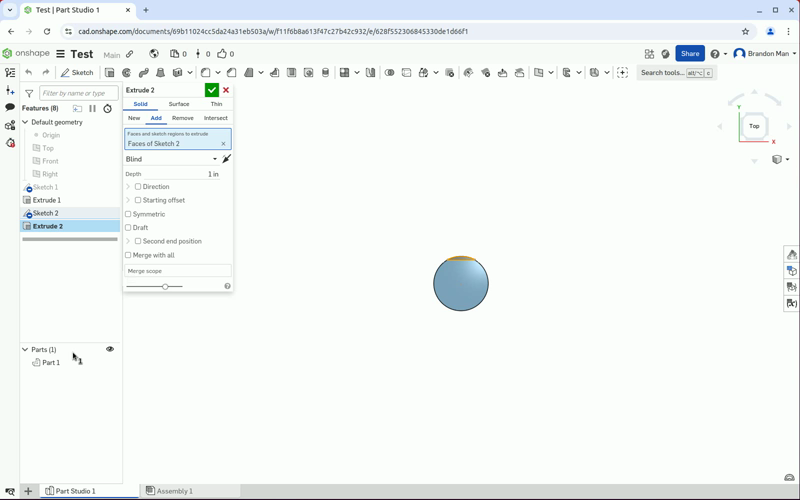
mouse_move(143, 106)
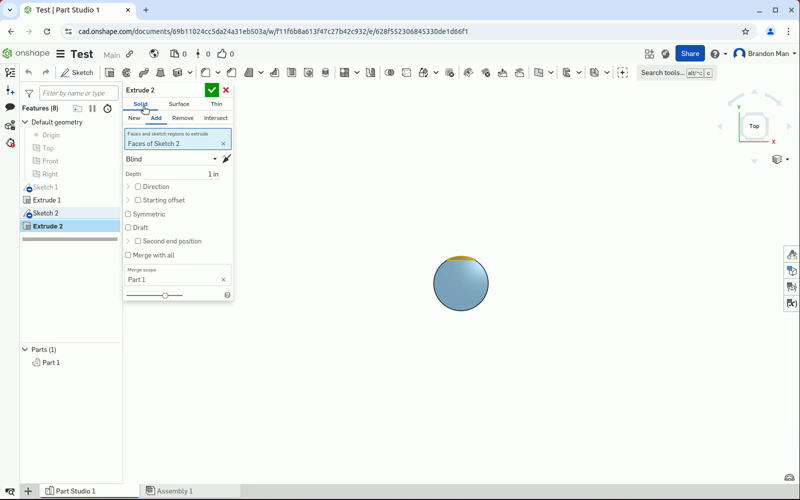
click(143, 106)
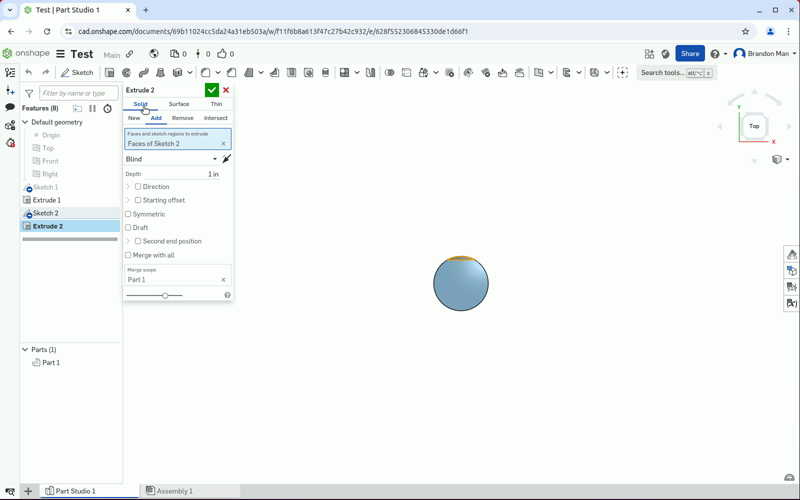
mouse_move(137, 120)
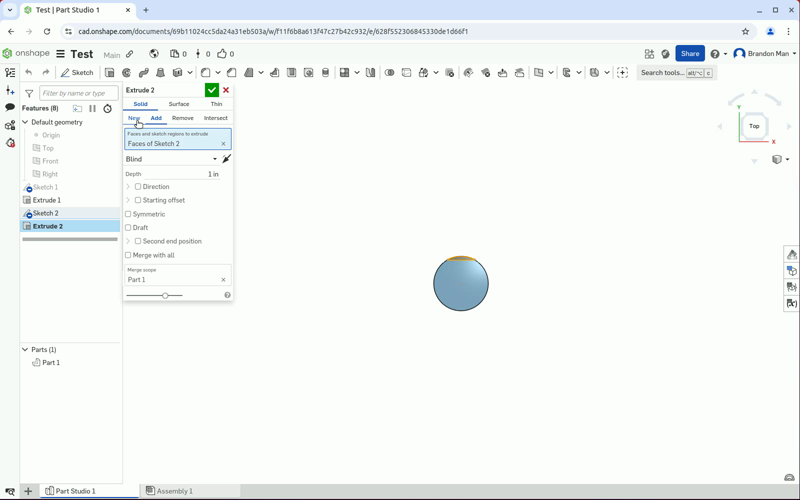
click(137, 120)
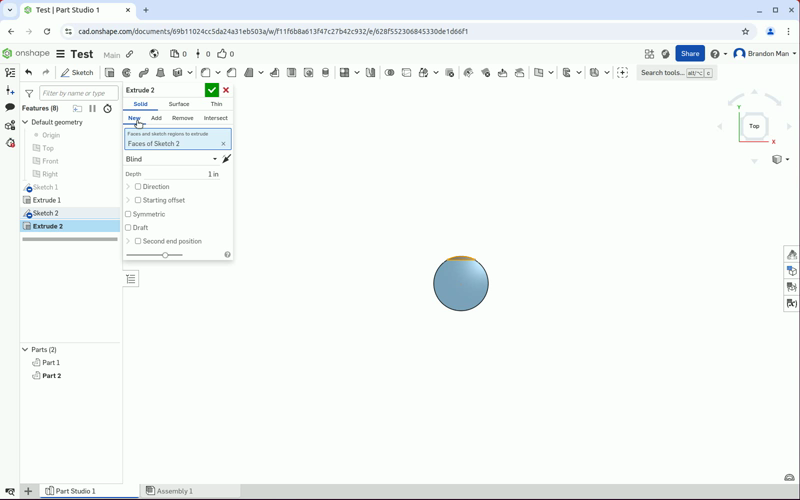
key(tab, 4)
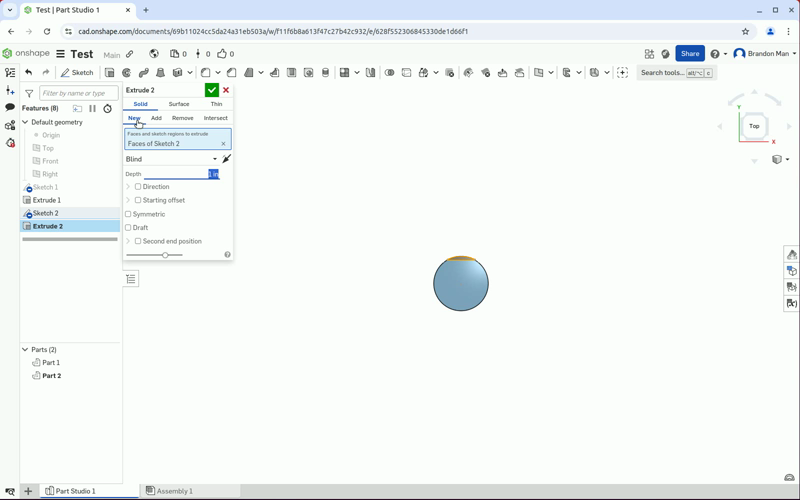
text(0.963)
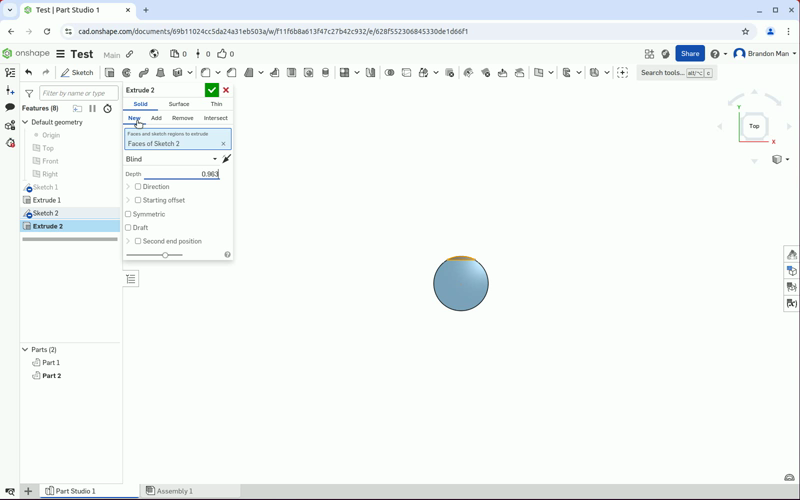
key(enter)
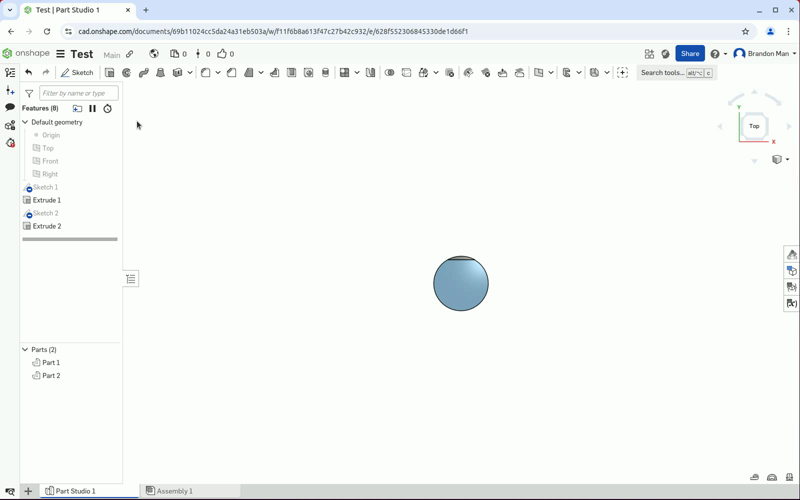
key(shift+h)
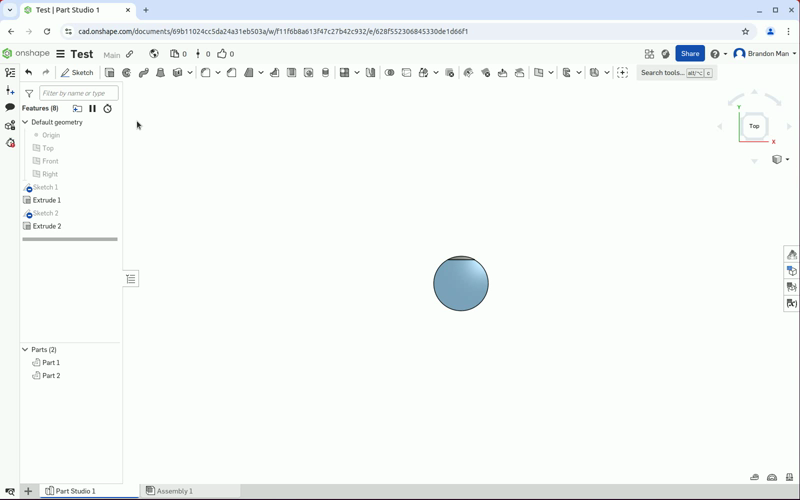
key(shift+h)
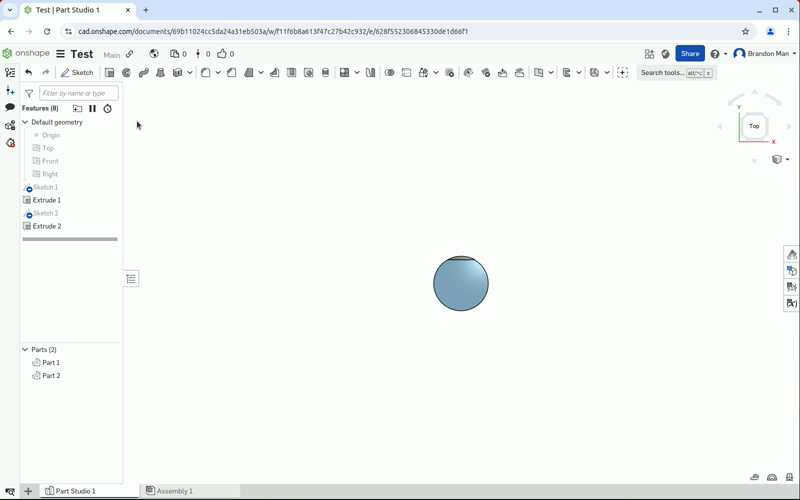
mouse_move(73, 189)
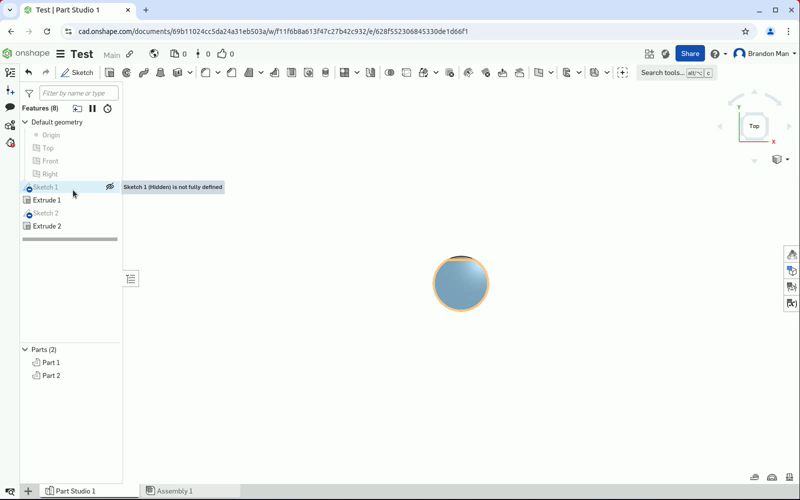
click(73, 189)
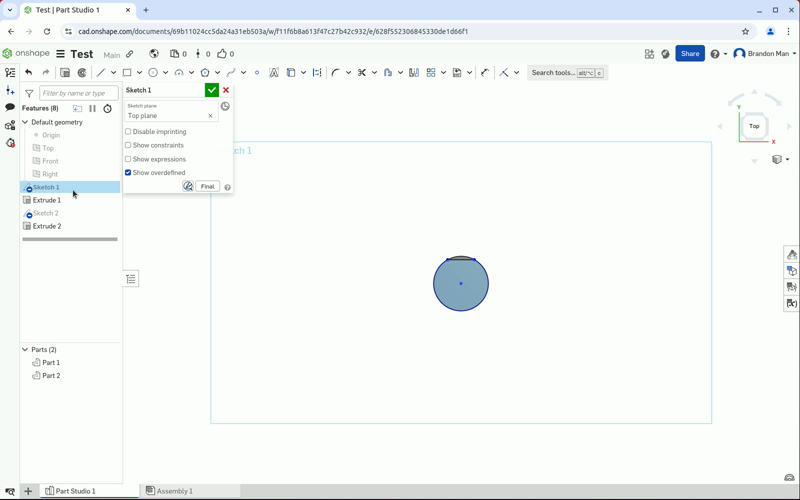
mouse_move(229, 92)
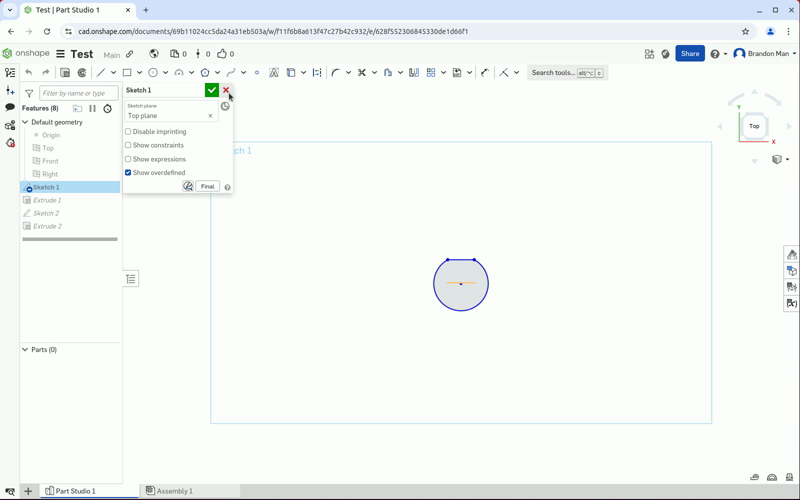
click(229, 92)
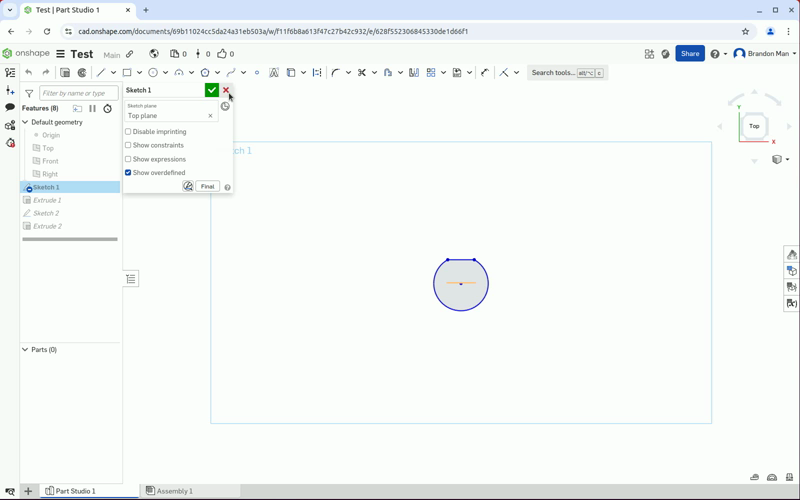
key(shift+s)
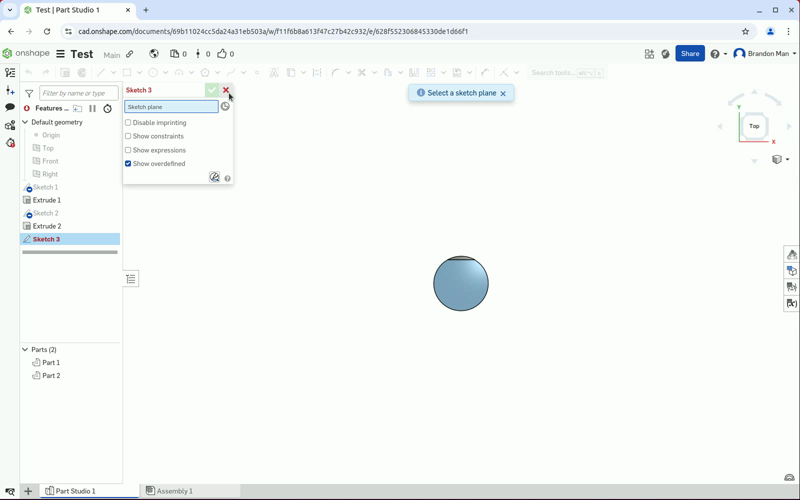
mouse_move(73, 150)
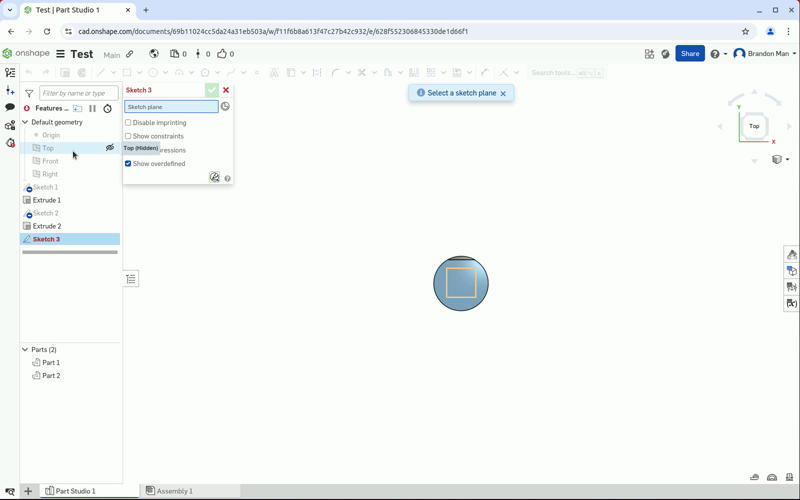
click(73, 150)
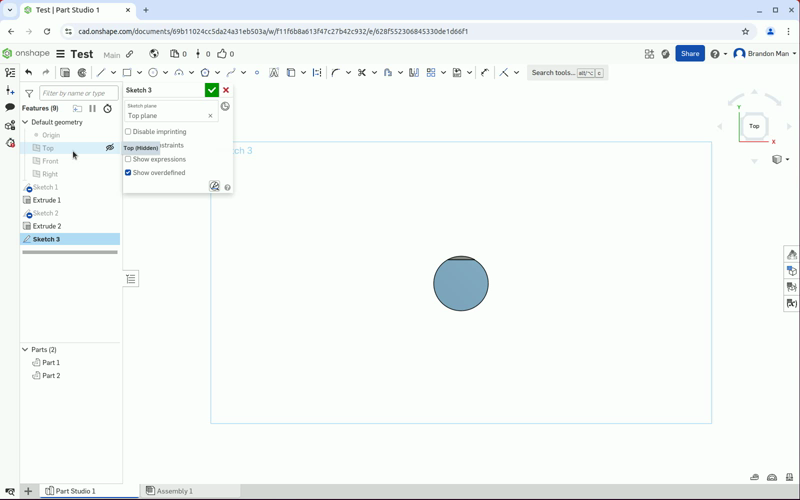
mouse_move(73, 352)
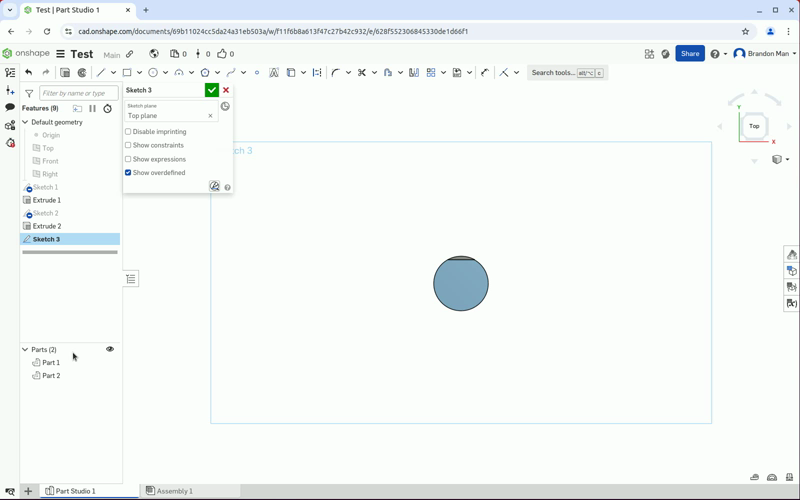
key(y)
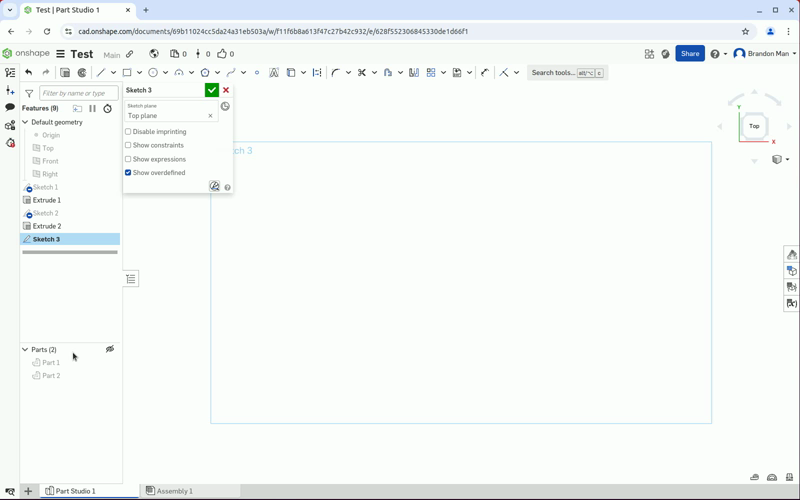
key(l)
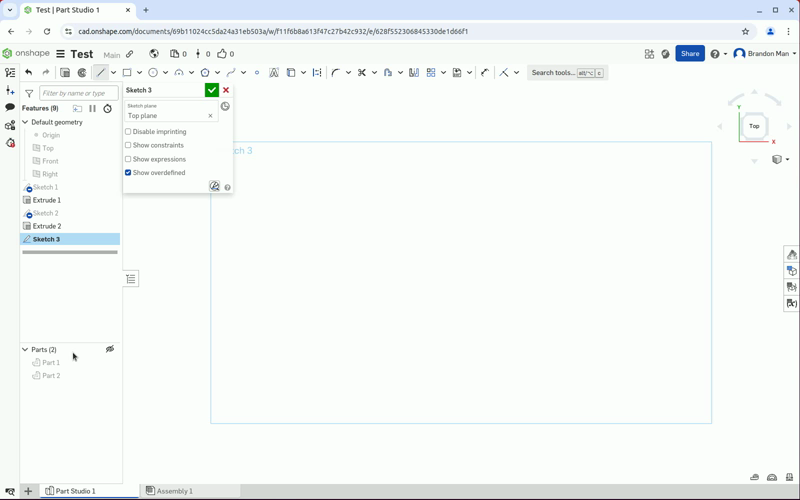
key_down(shift)
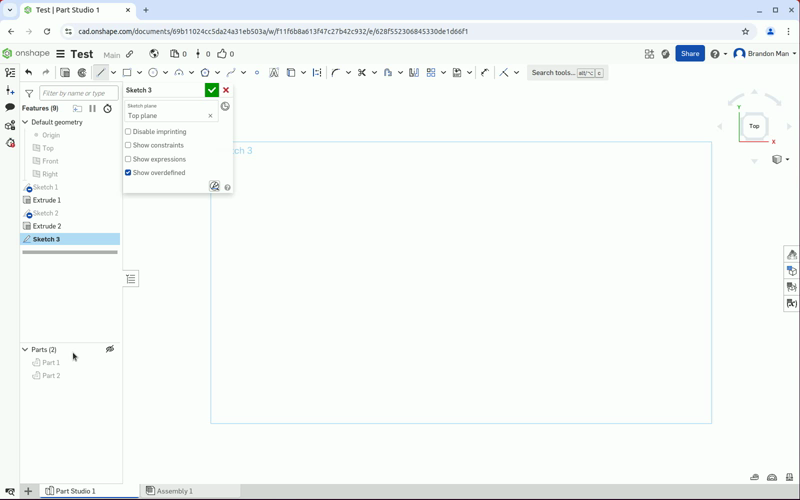
mouse_move(446, 259)
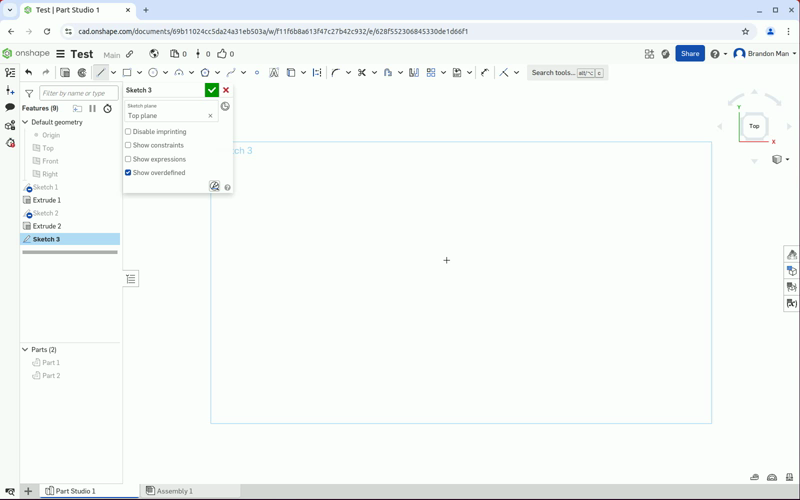
click(446, 259)
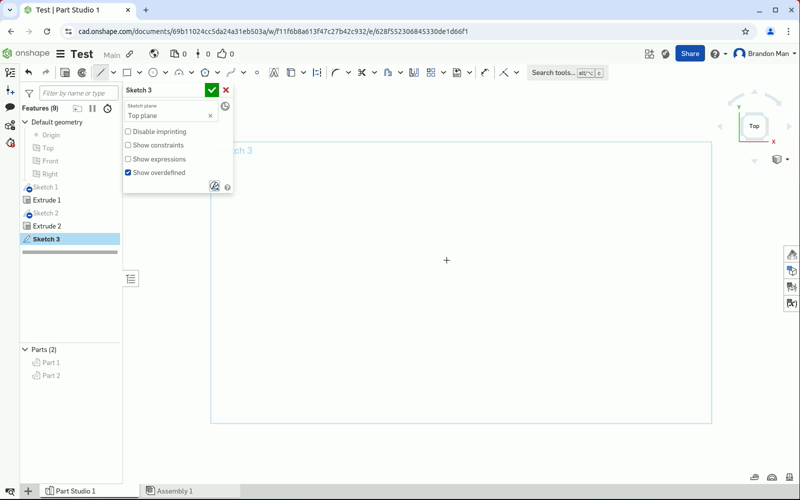
key_up(shift)
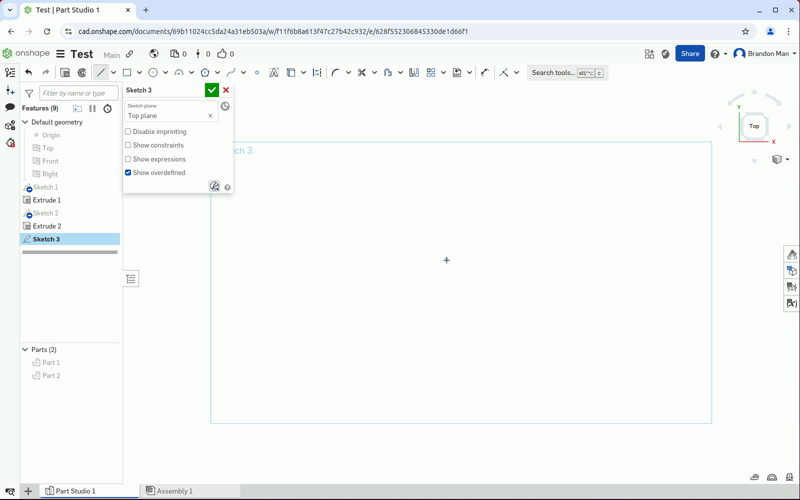
key_down(shift)
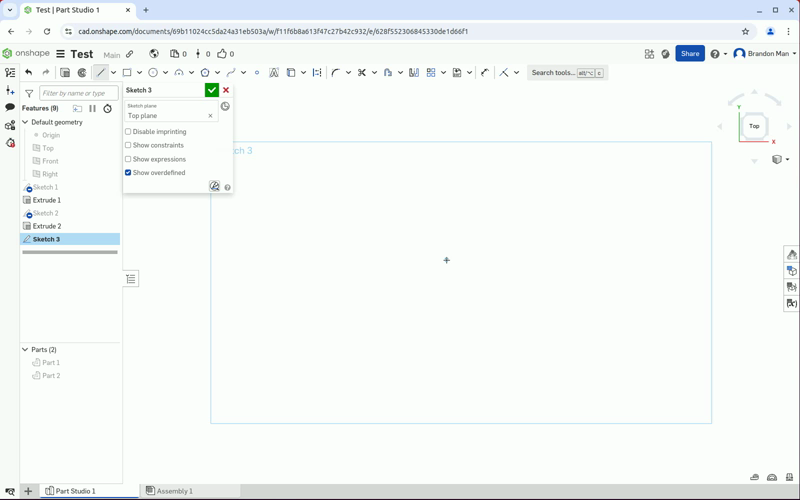
mouse_move(476, 259)
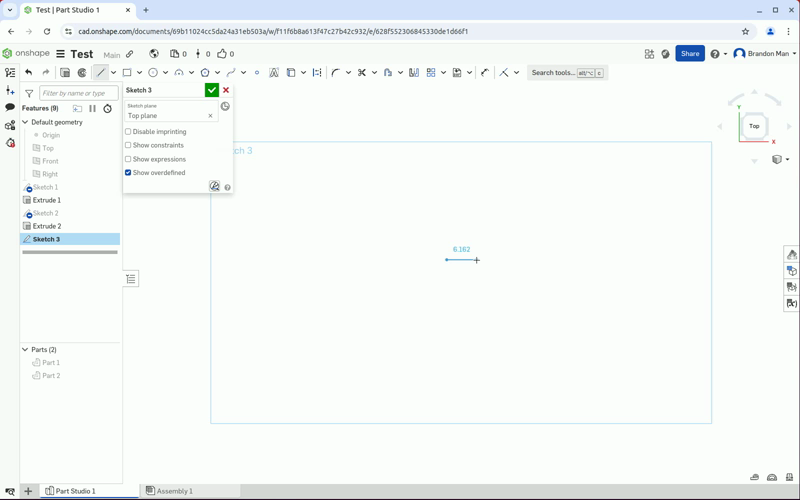
mouse_move(448, 259)
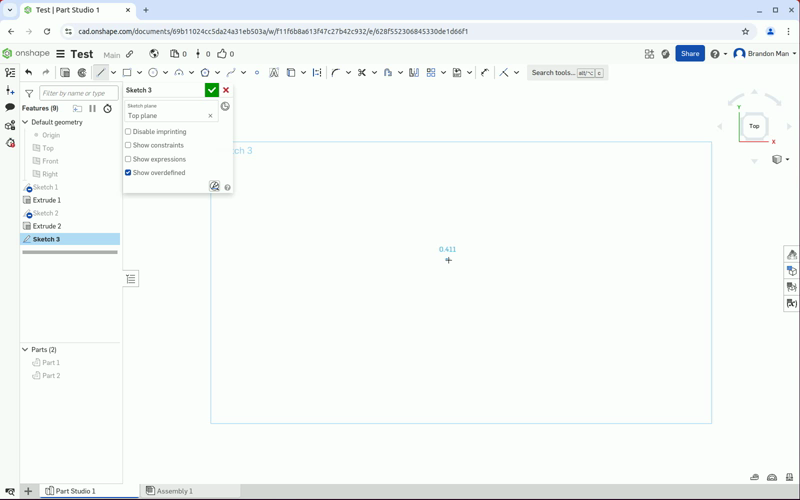
scroll(6)
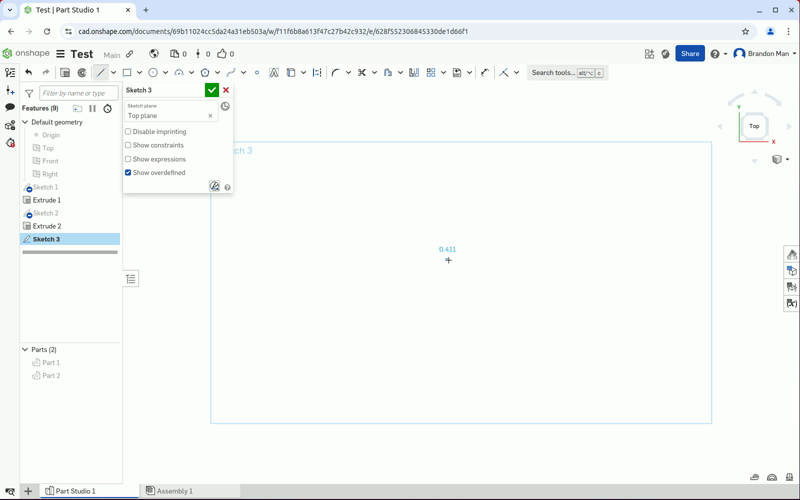
scroll(6)
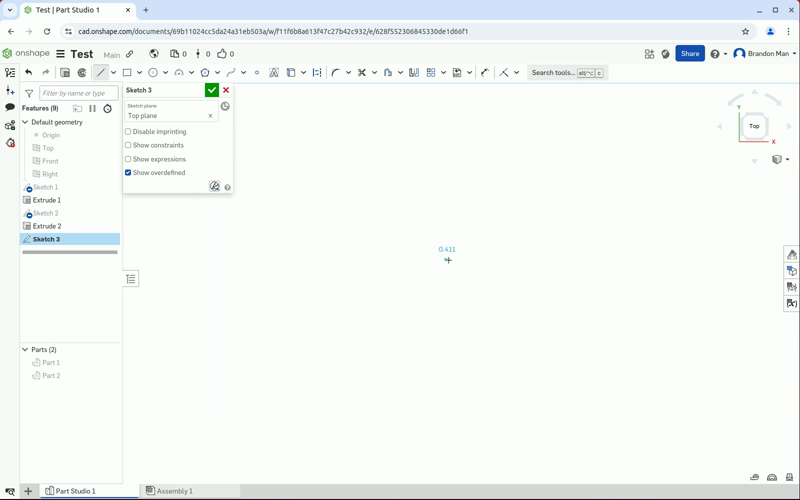
scroll(6)
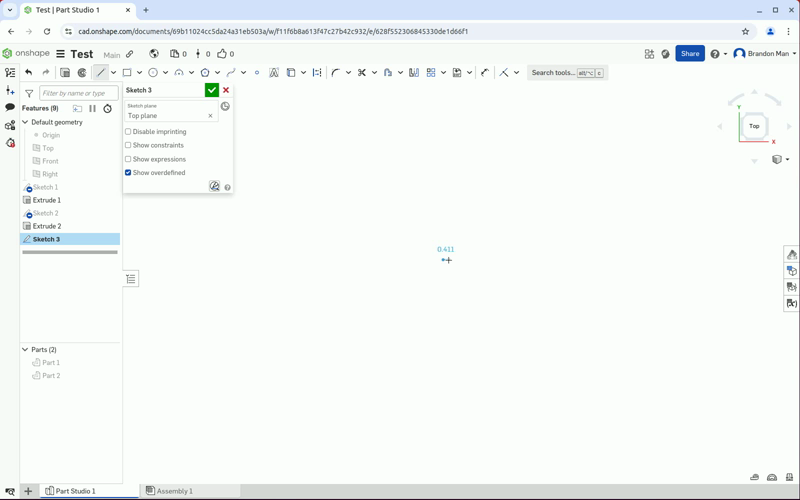
scroll(6)
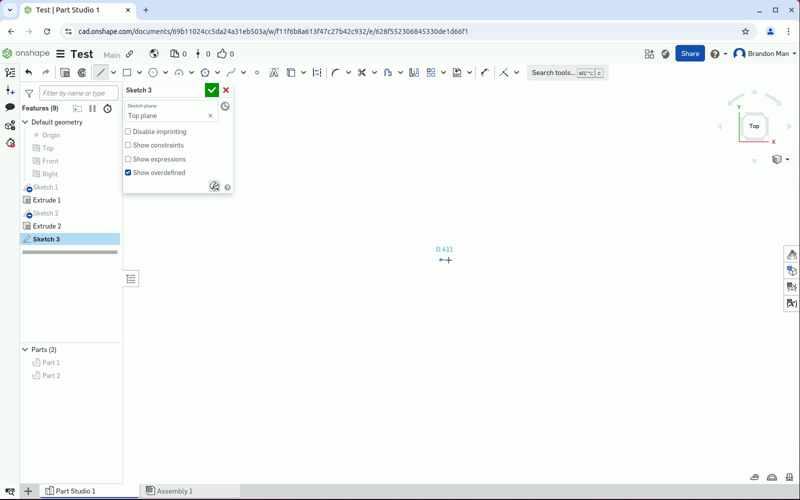
scroll(6)
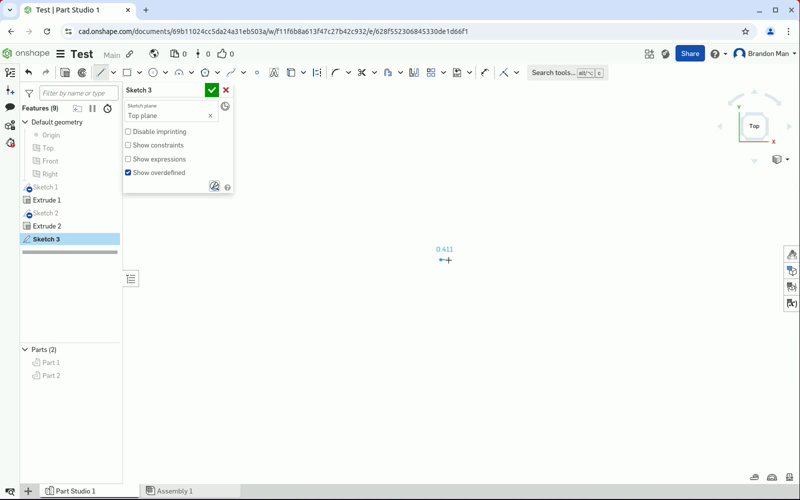
scroll(6)
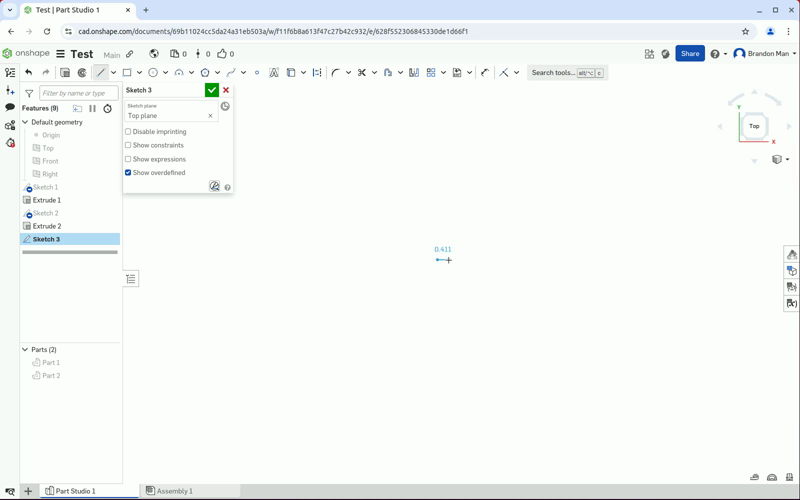
scroll(6)
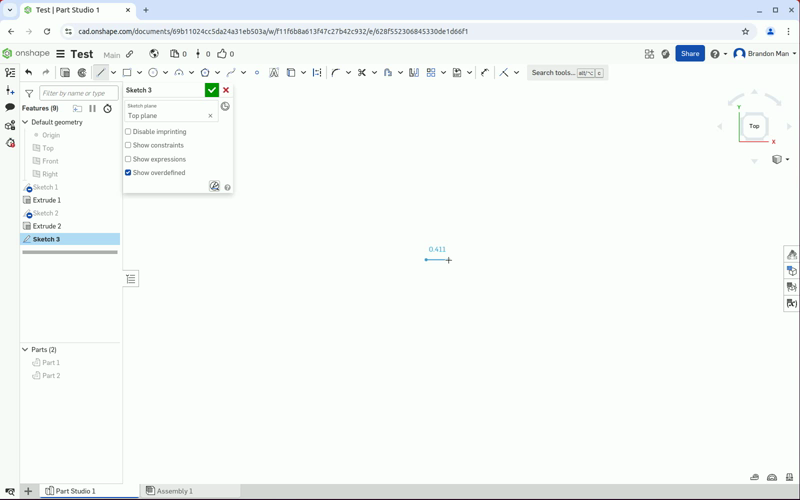
click(448, 259)
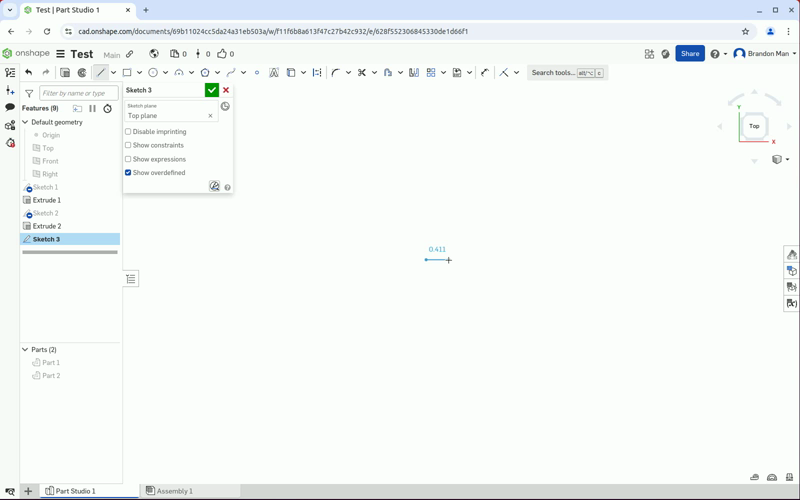
scroll(-6)
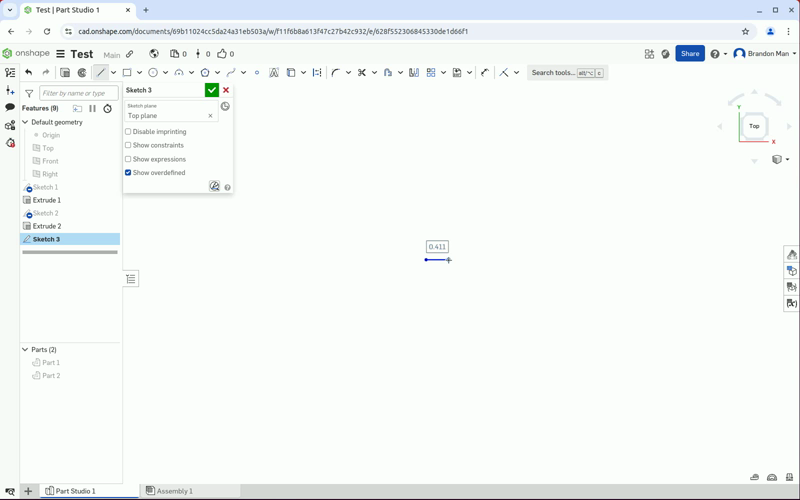
scroll(-6)
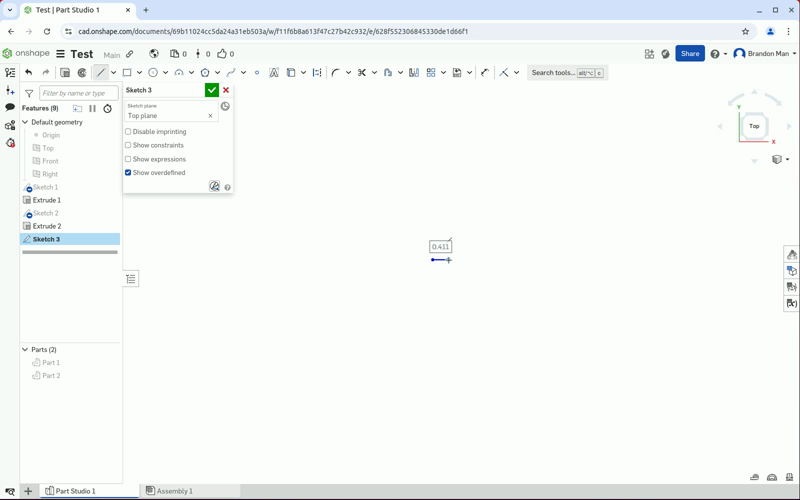
scroll(-6)
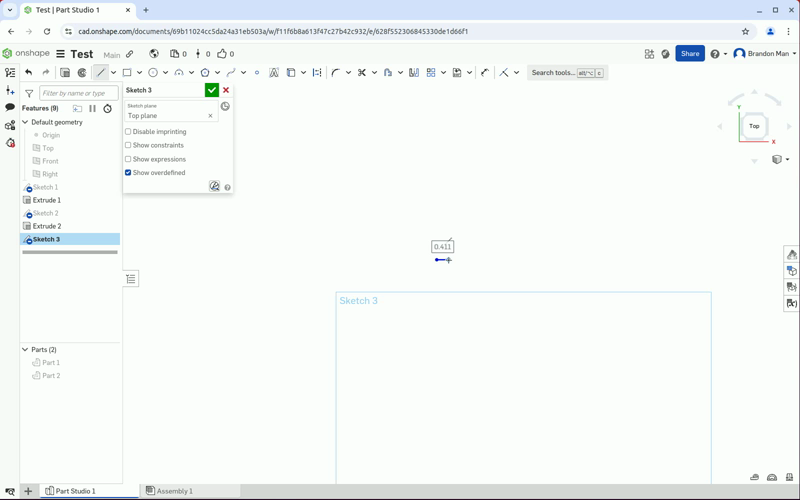
scroll(-6)
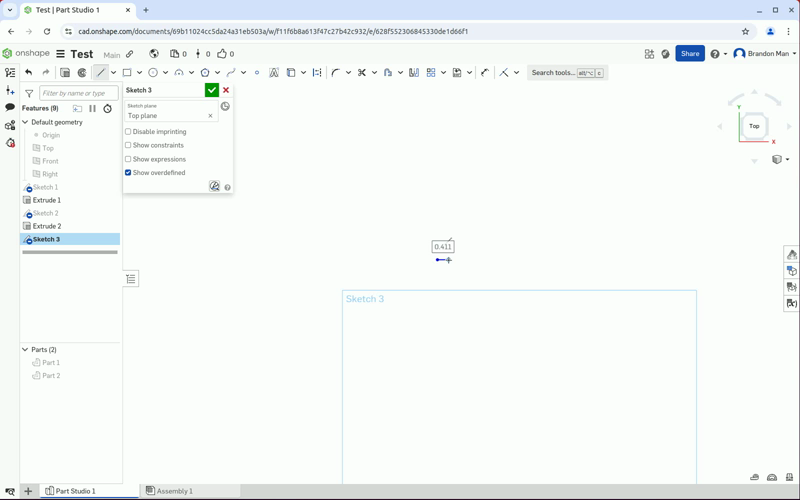
scroll(-6)
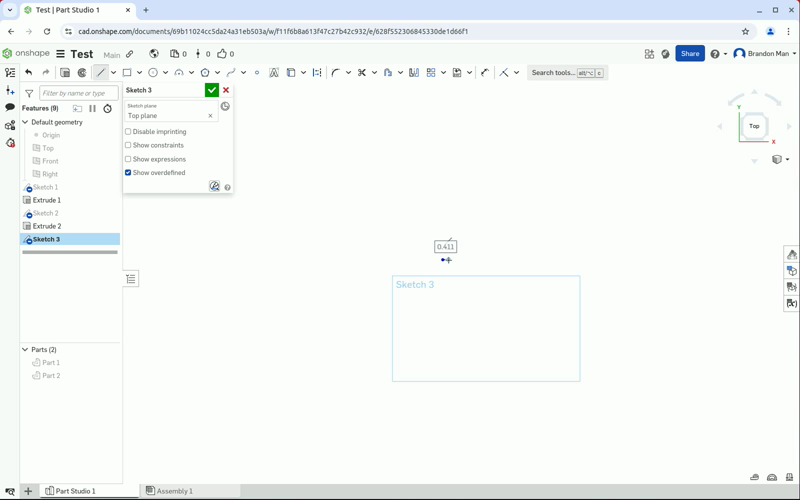
scroll(-6)
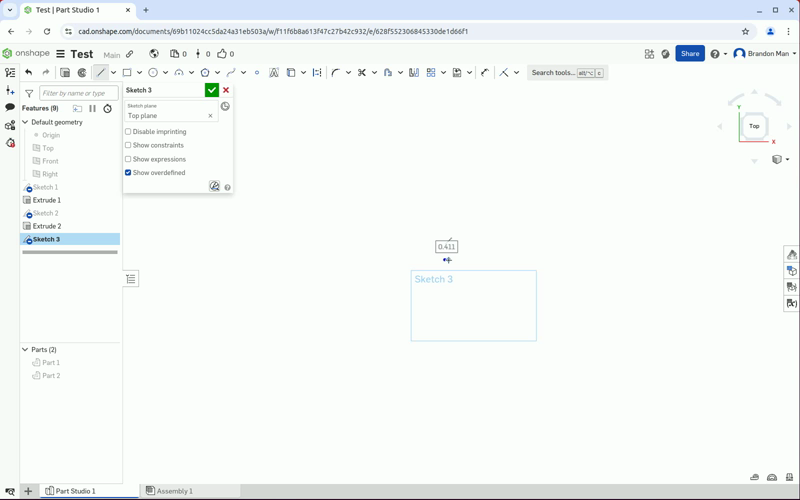
scroll(-6)
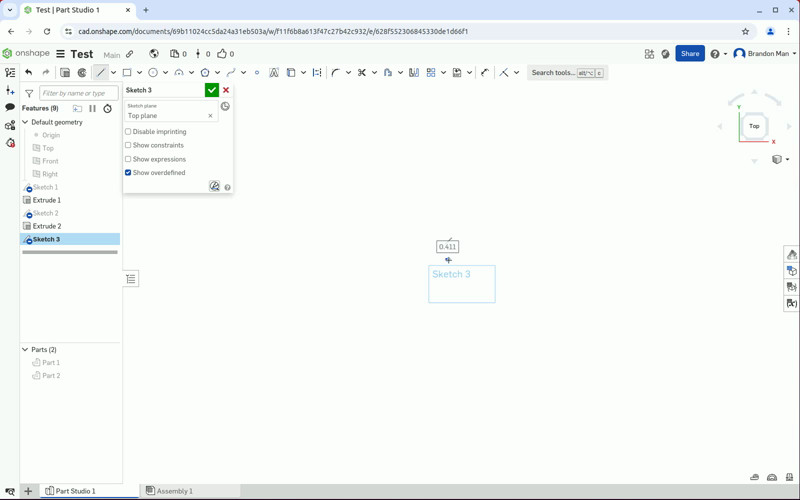
key_up(shift)
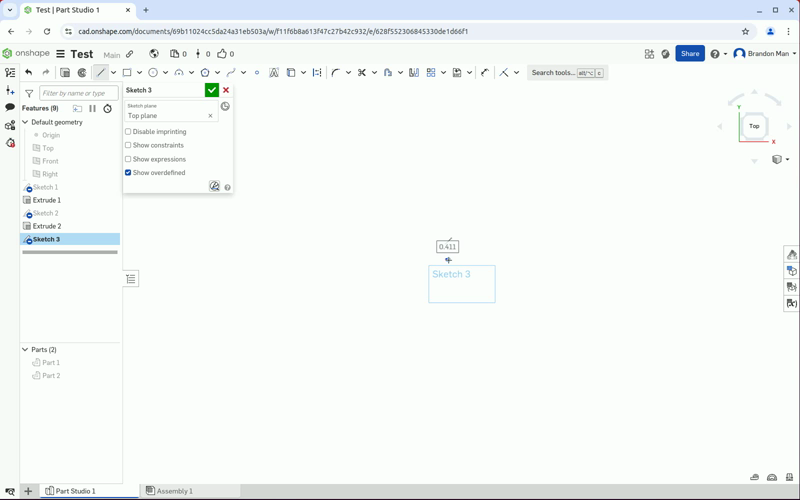
key(esc)
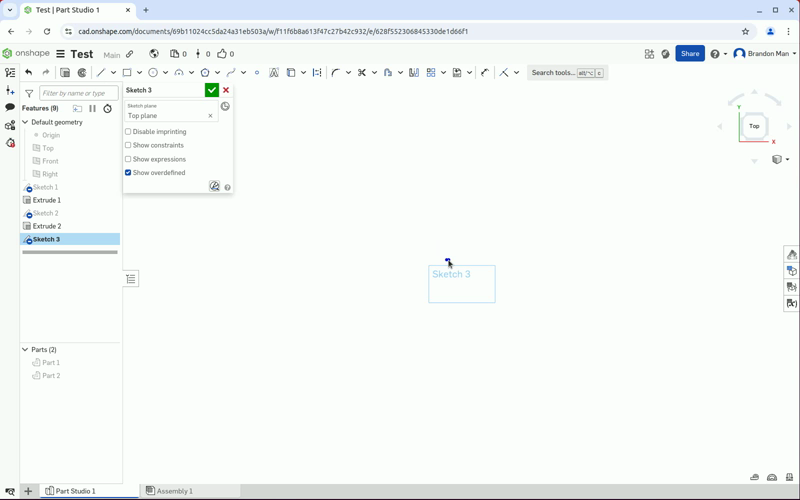
key(a)
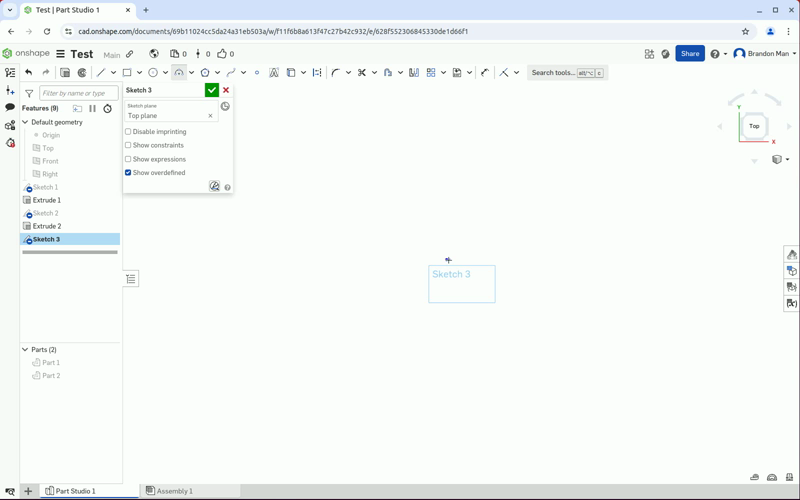
mouse_move(448, 259)
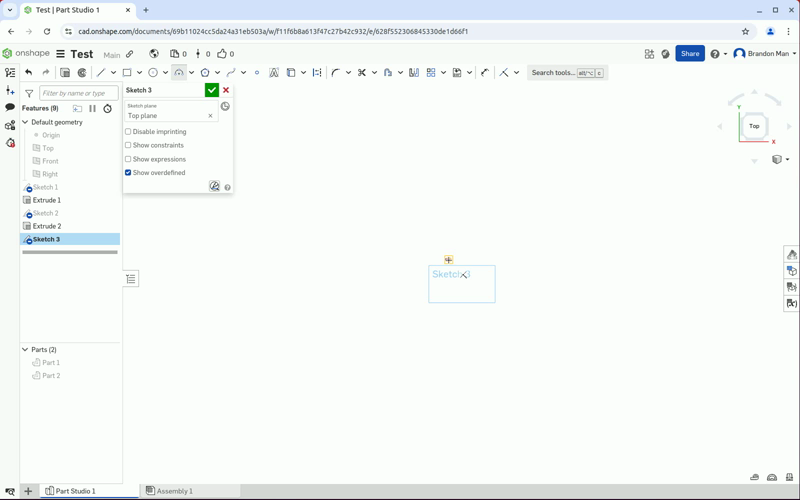
scroll(6)
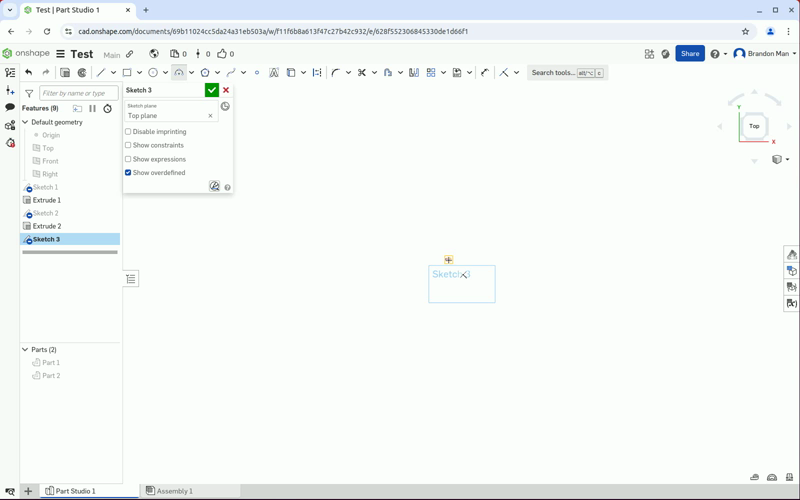
scroll(6)
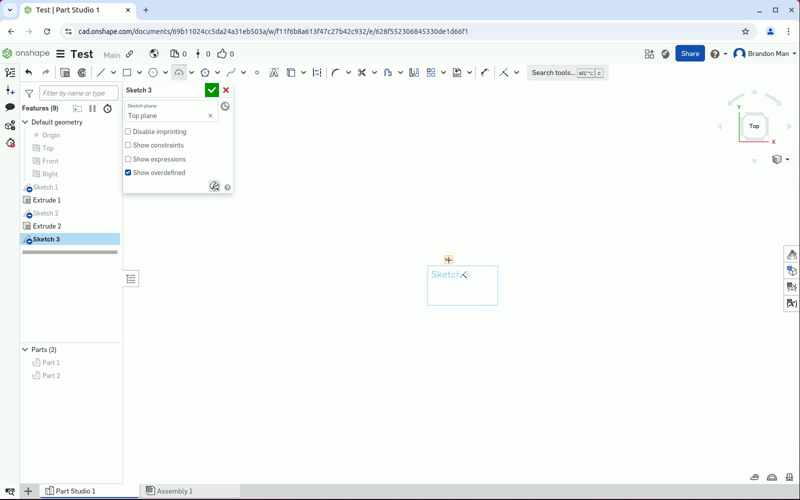
scroll(6)
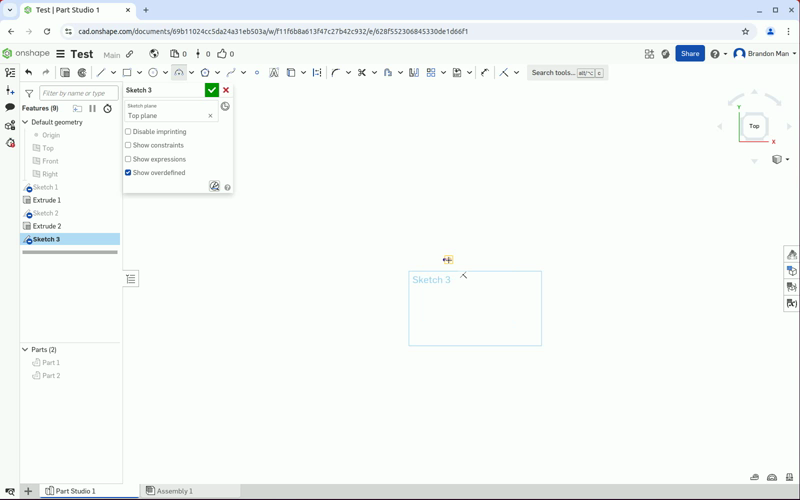
scroll(6)
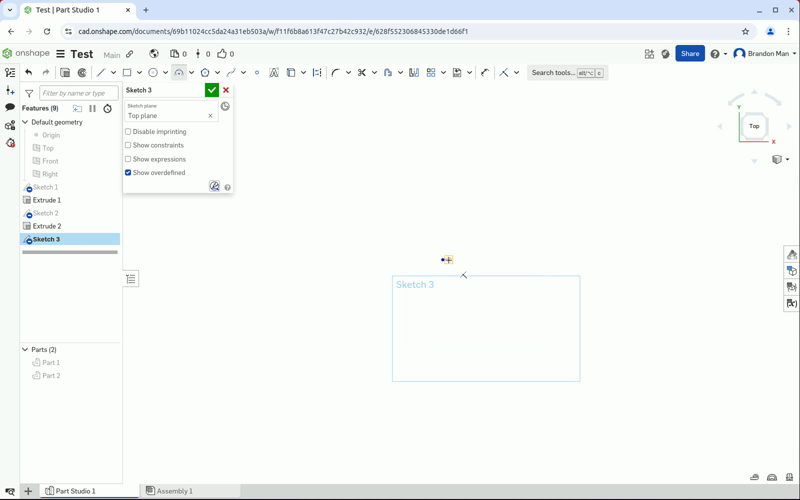
scroll(6)
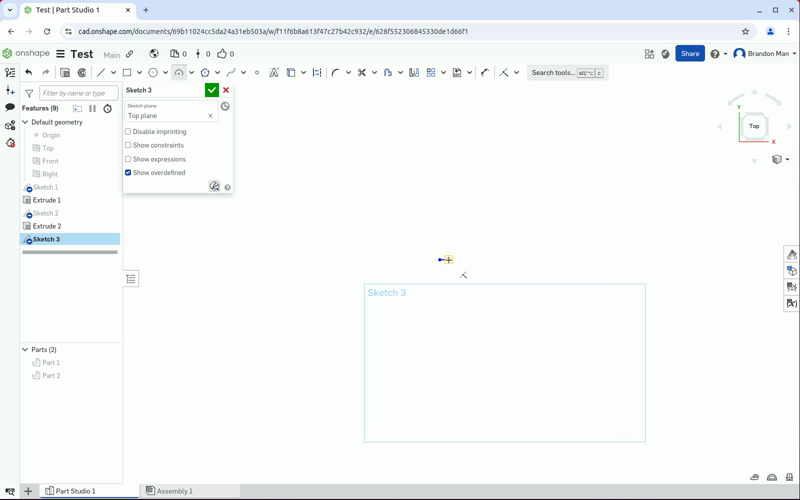
scroll(6)
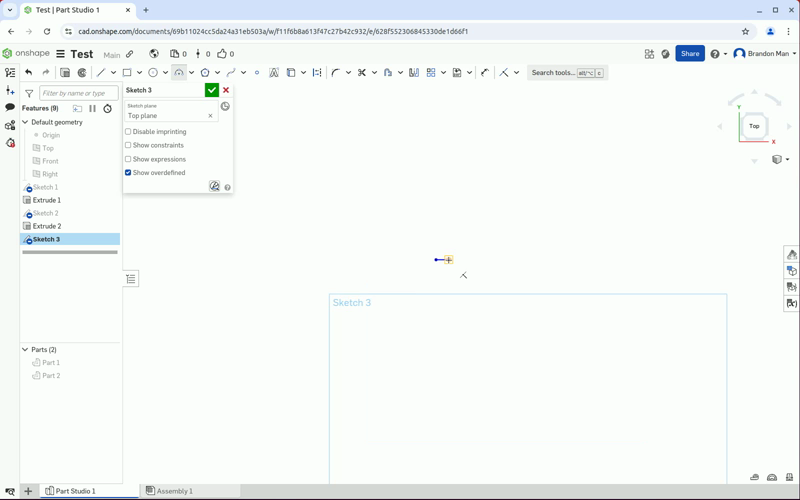
scroll(6)
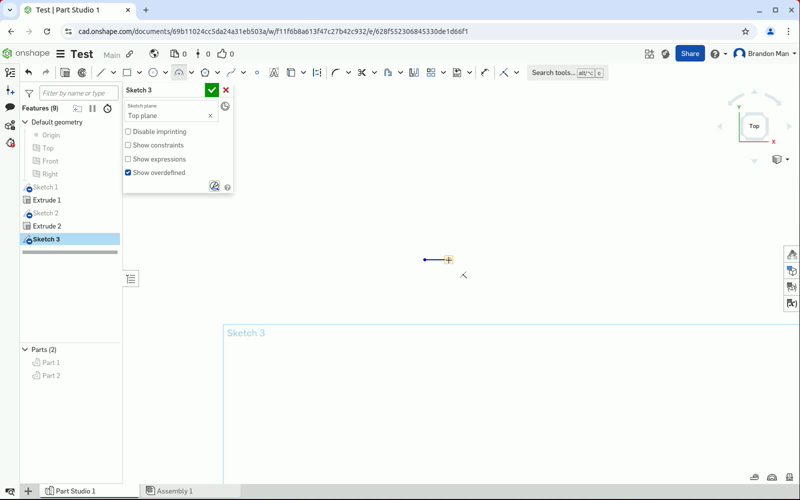
click(448, 259)
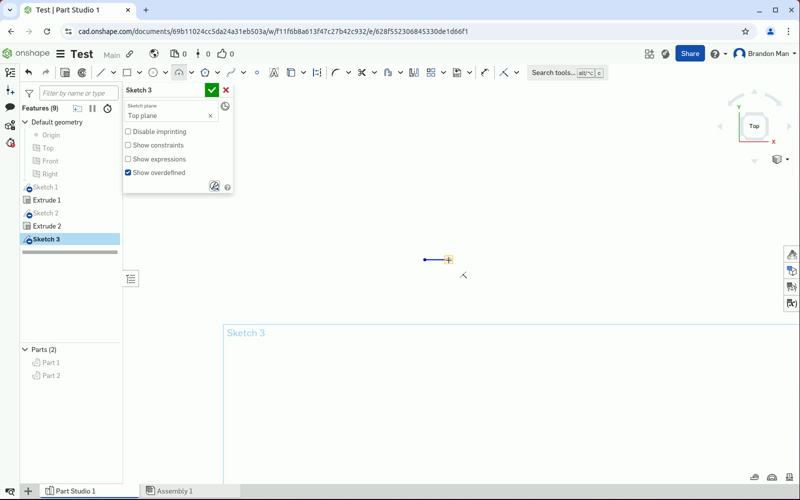
scroll(-6)
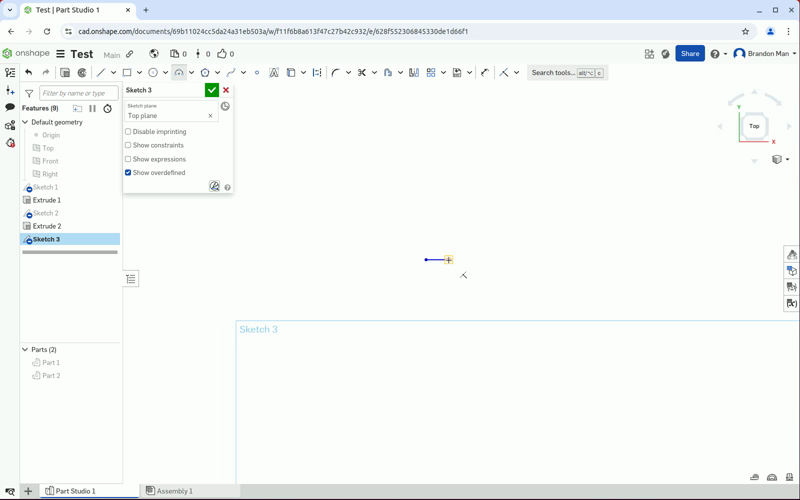
scroll(-6)
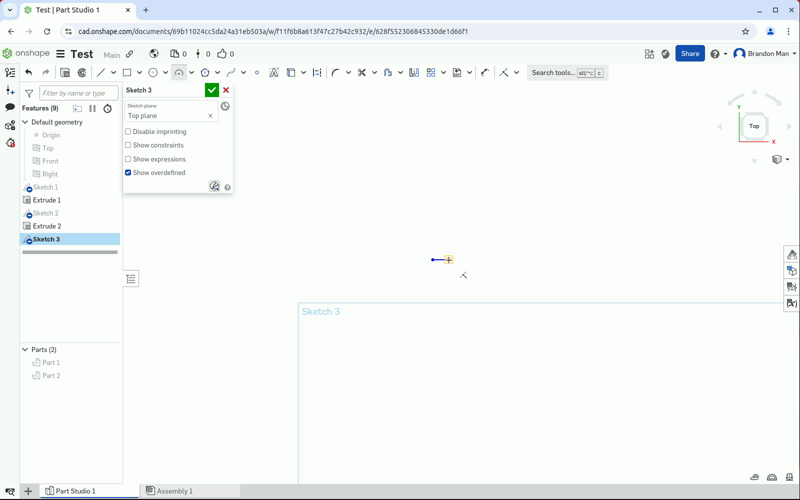
scroll(-6)
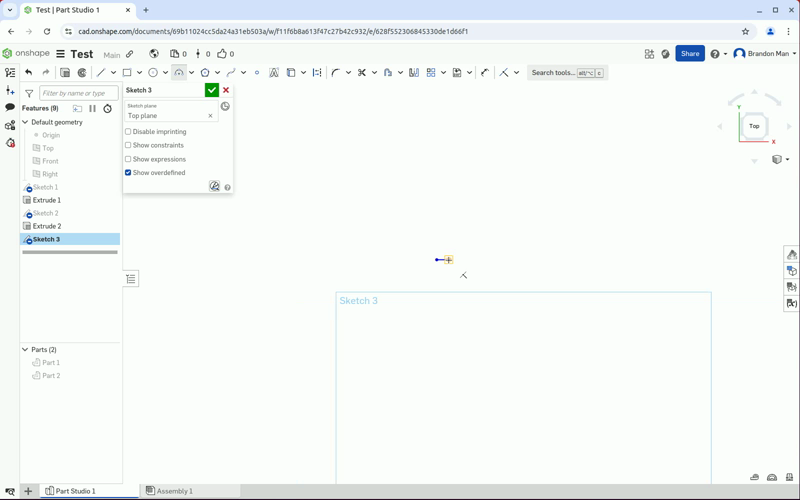
scroll(-6)
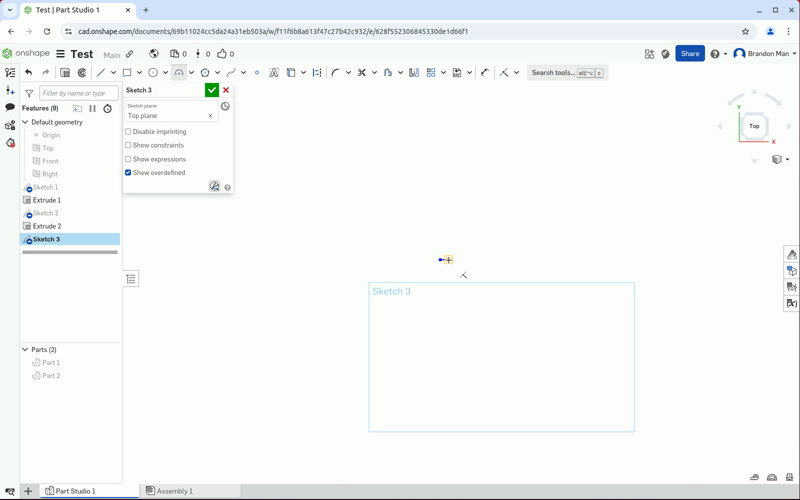
scroll(-6)
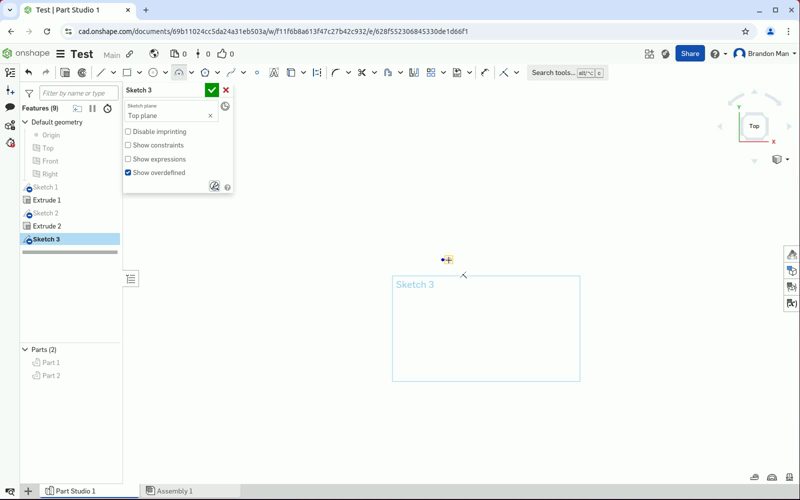
scroll(-6)
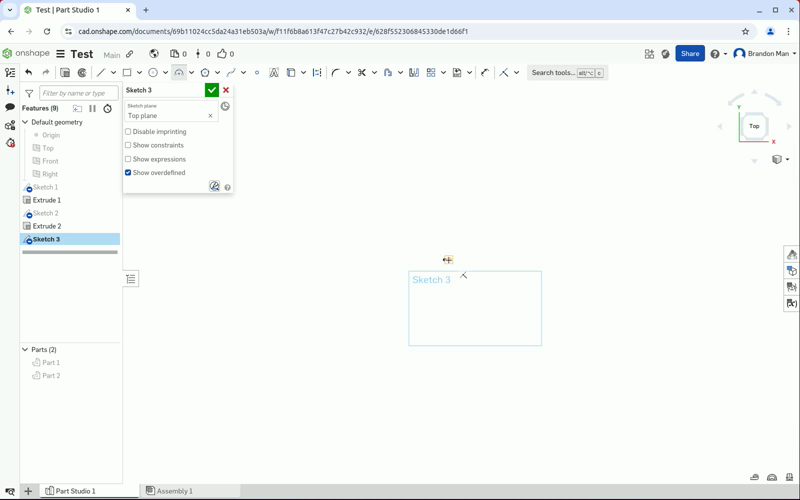
scroll(-6)
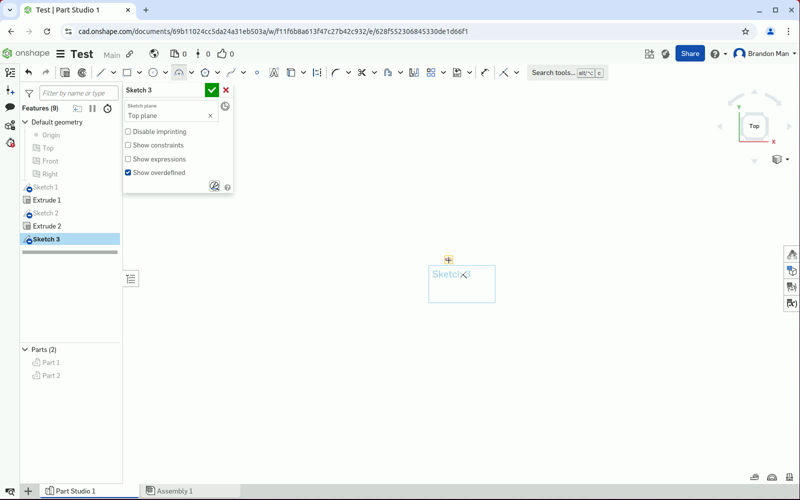
key_down(shift)
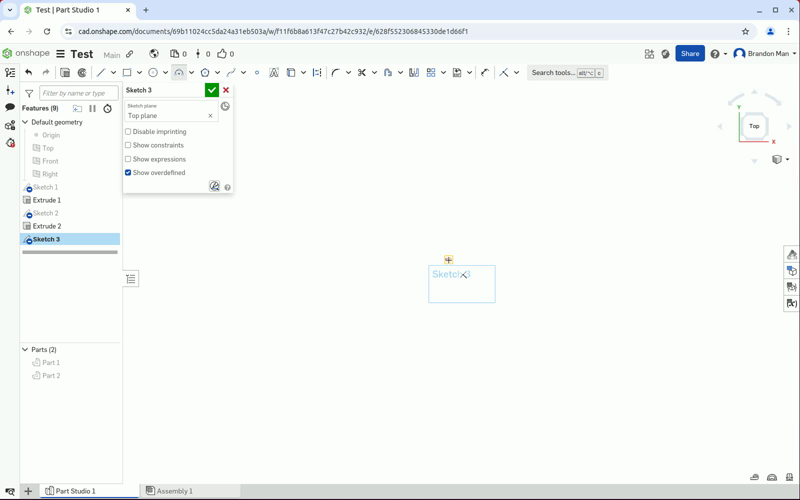
mouse_move(474, 259)
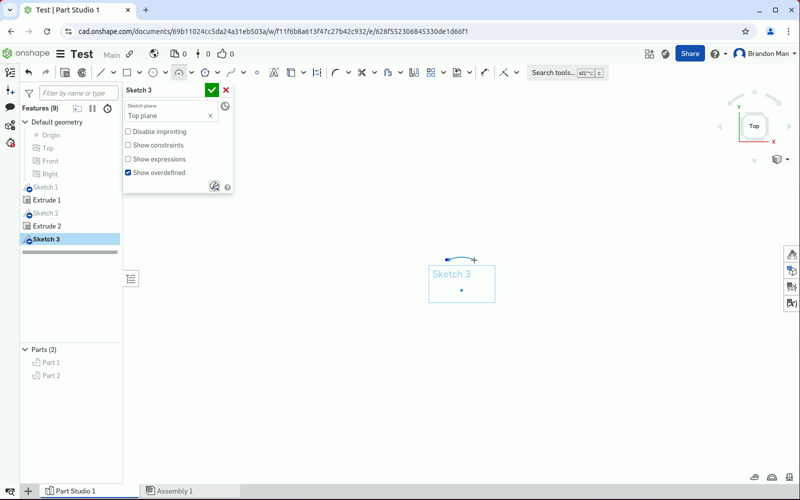
click(474, 259)
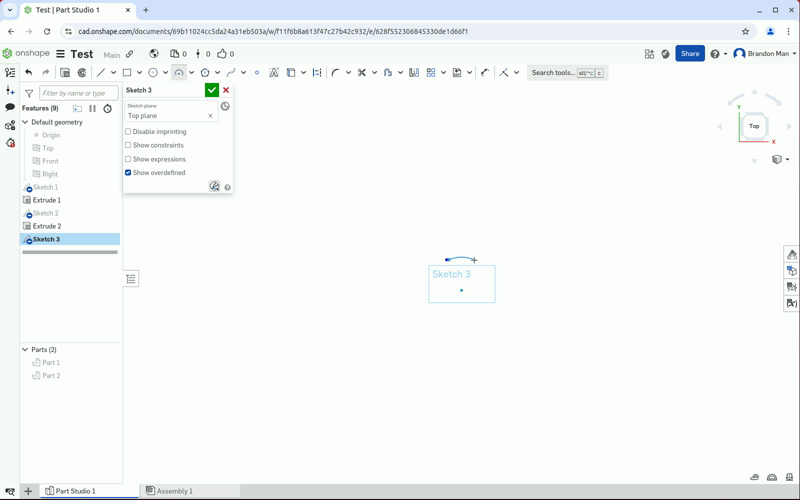
mouse_move(461, 256)
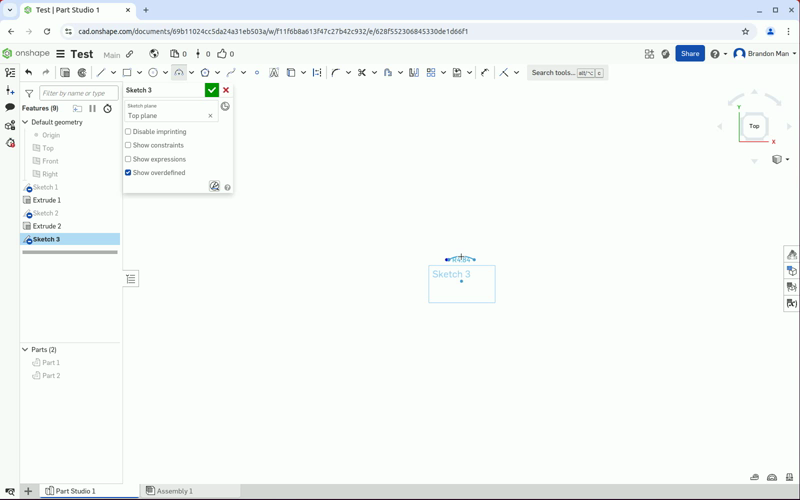
click(461, 256)
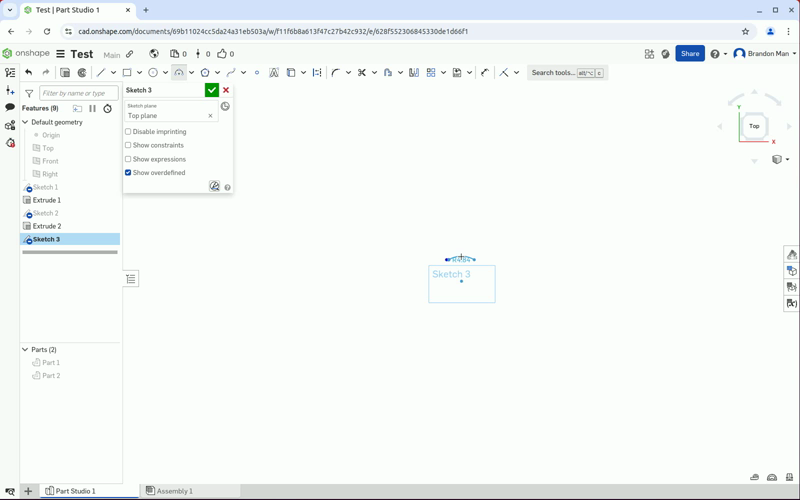
key_up(shift)
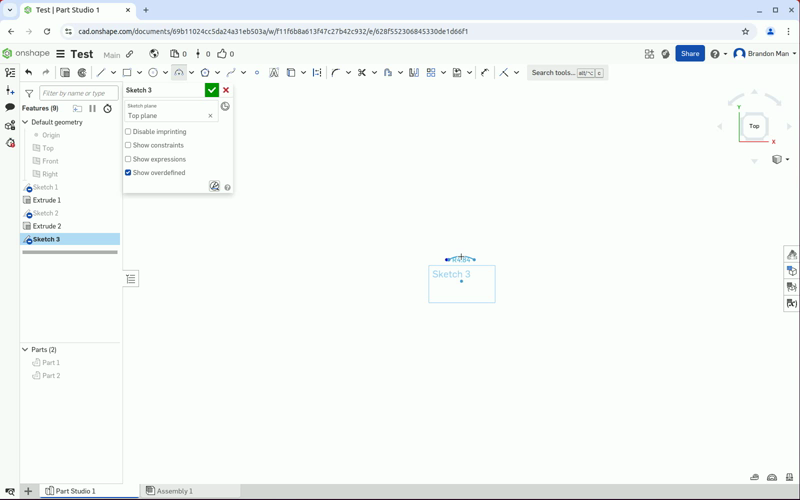
key(esc)
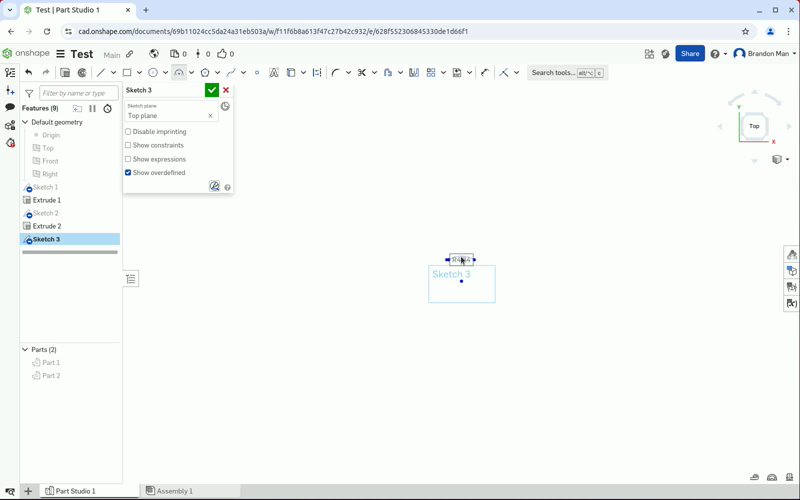
key(l)
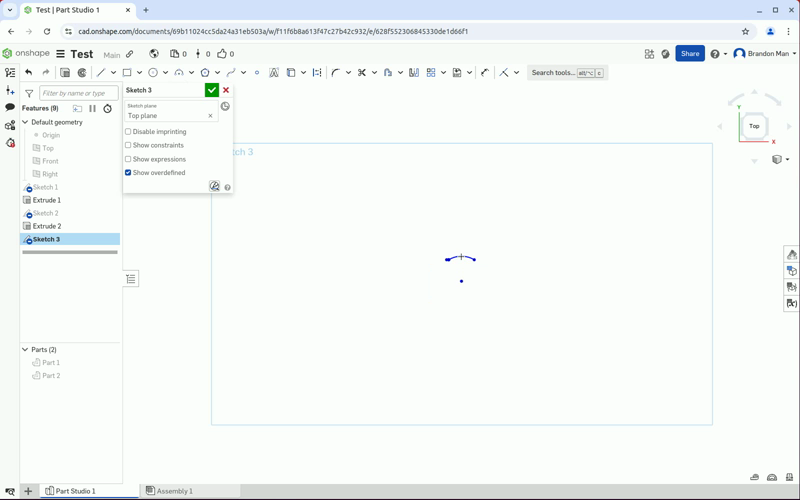
mouse_move(474, 259)
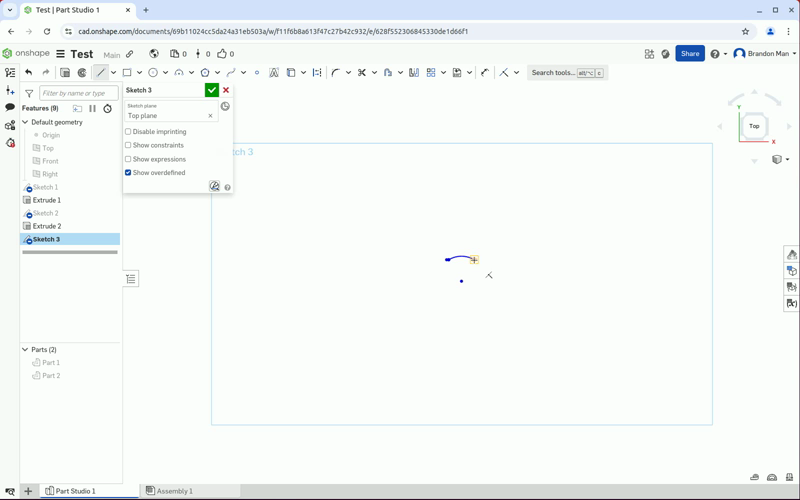
click(474, 259)
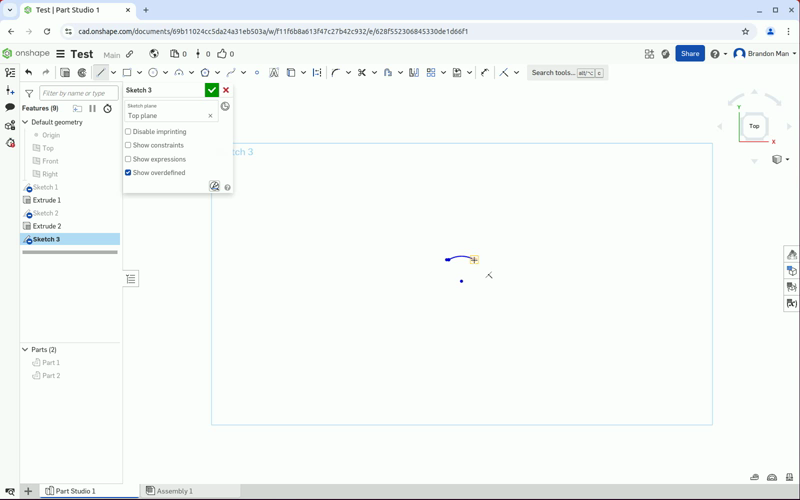
key_down(shift)
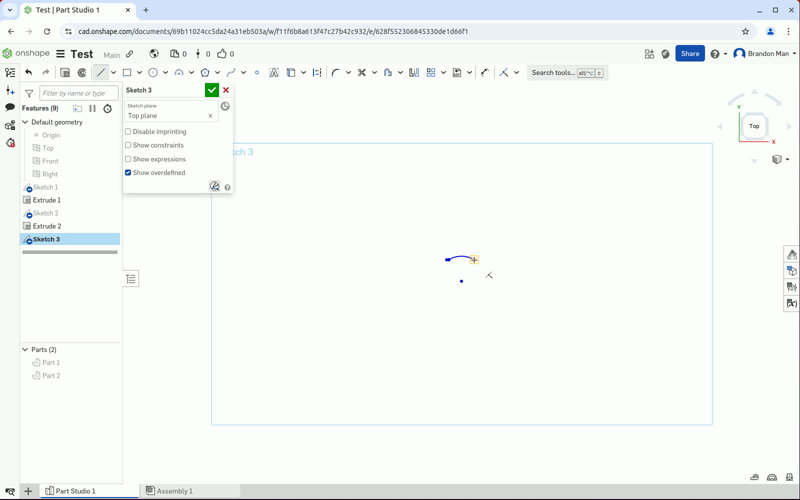
mouse_move(504, 259)
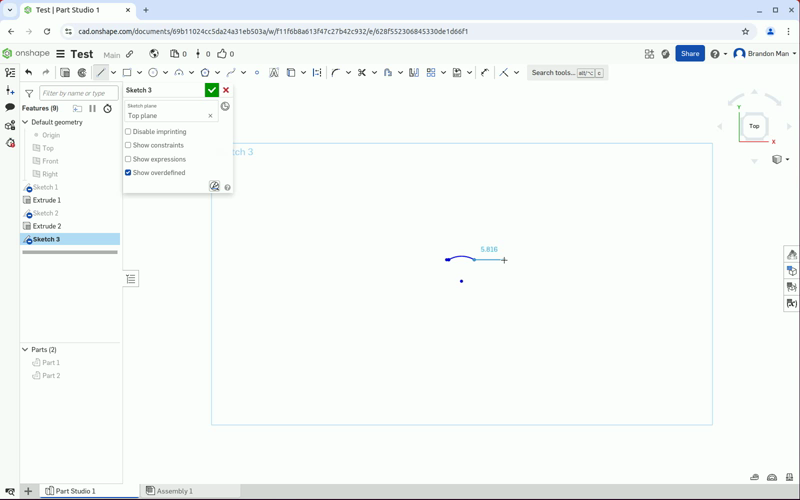
mouse_move(475, 259)
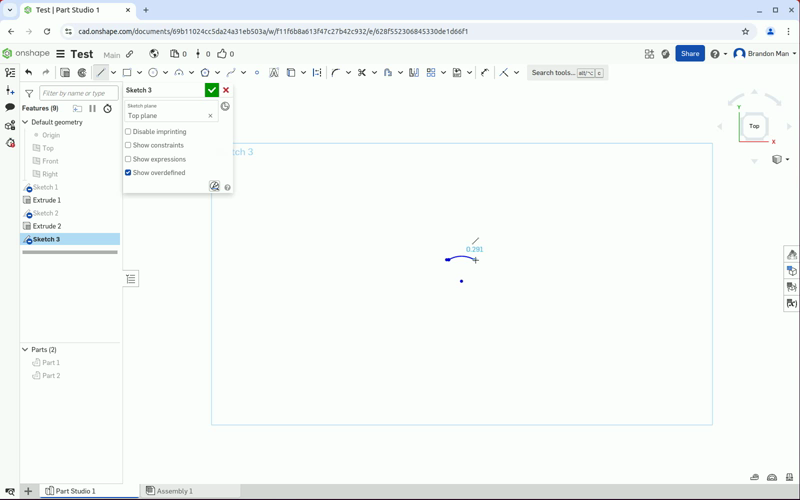
scroll(6)
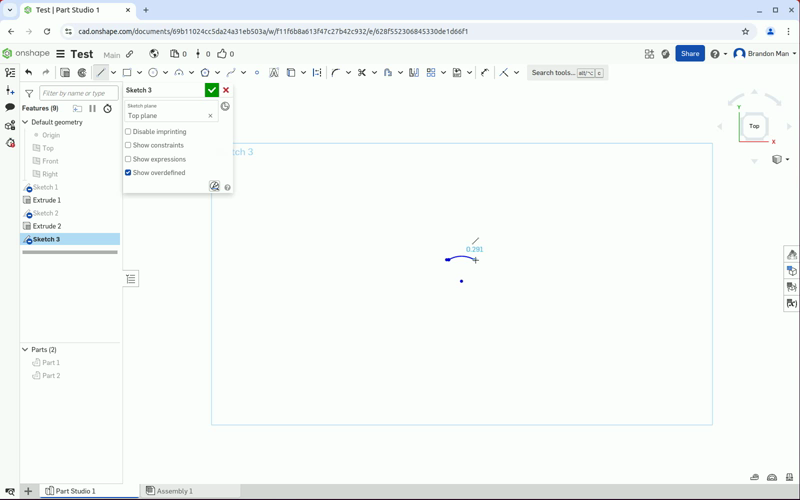
scroll(6)
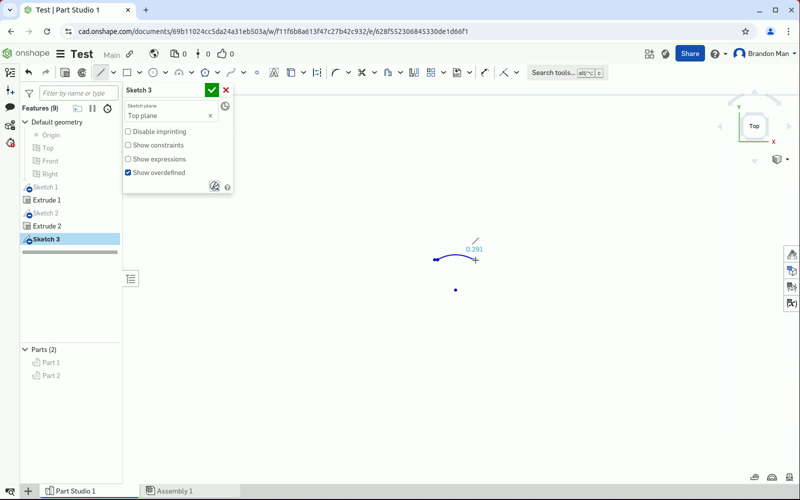
scroll(6)
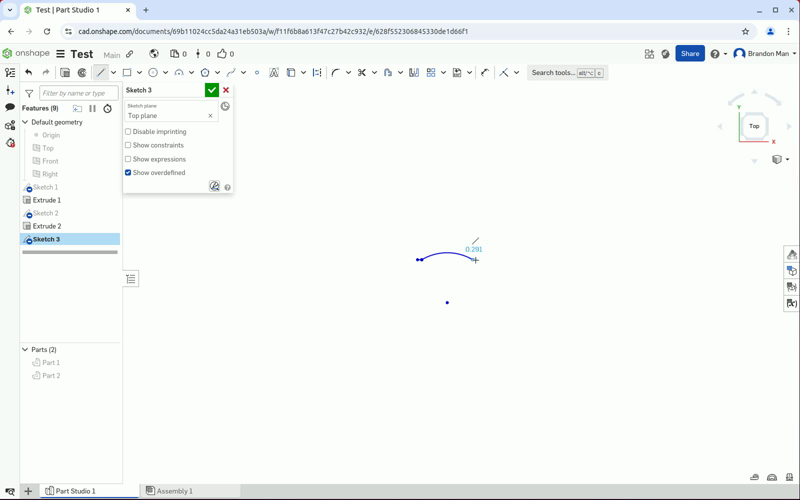
scroll(6)
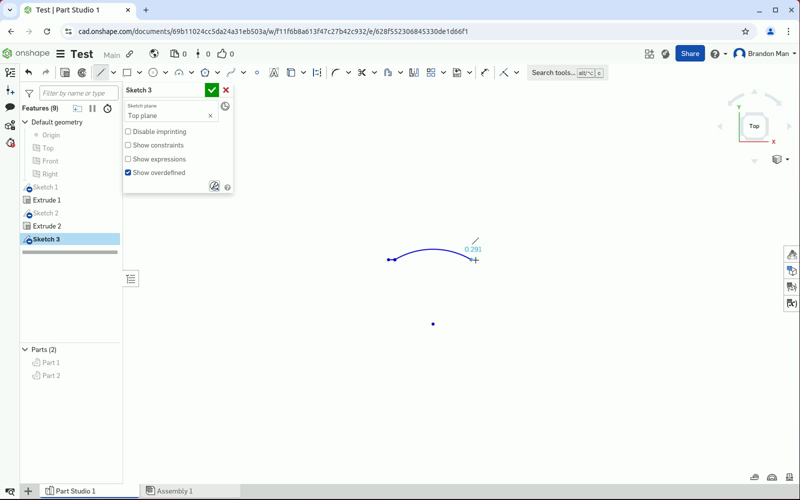
scroll(6)
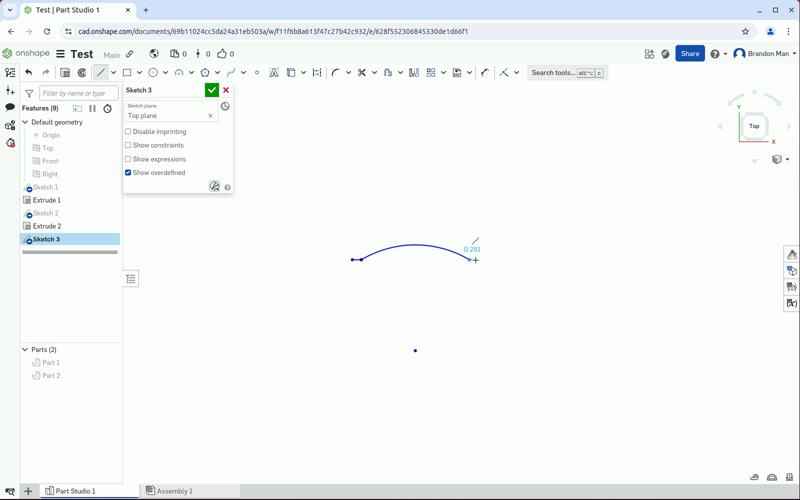
scroll(6)
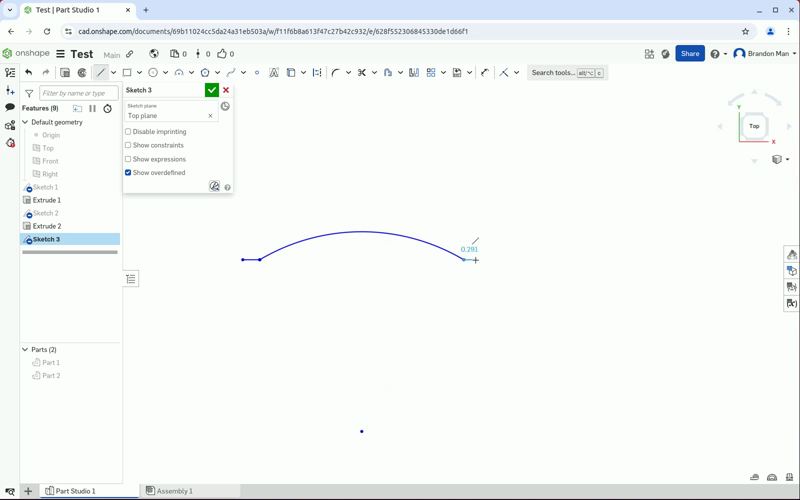
scroll(6)
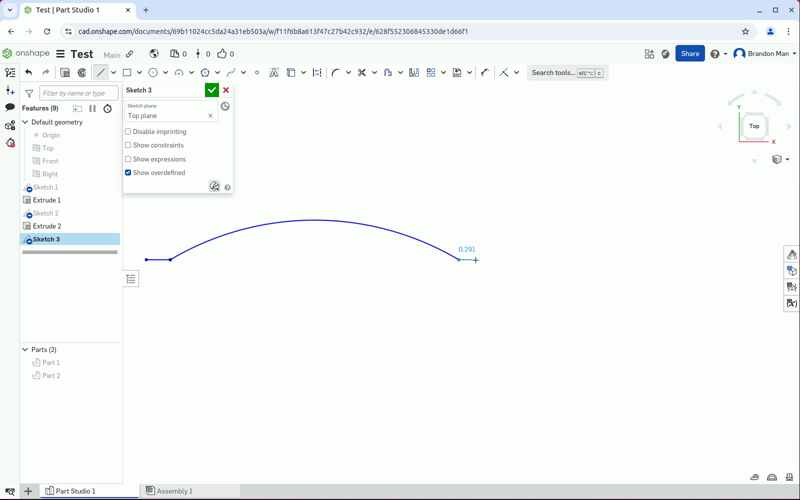
click(475, 259)
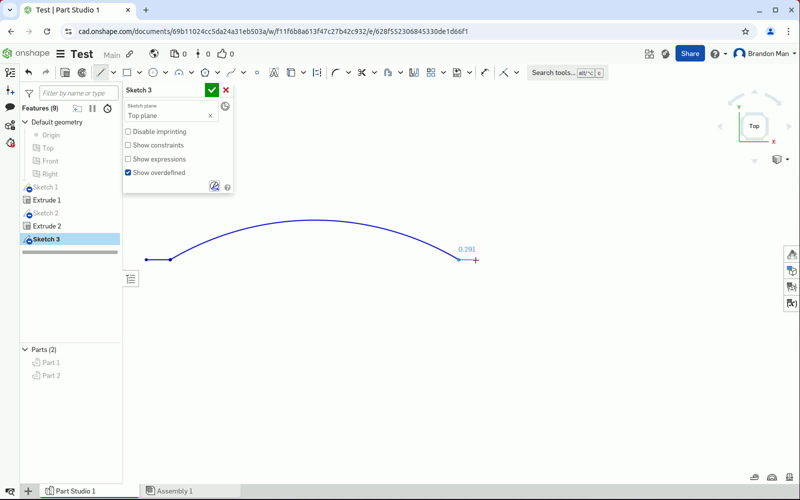
scroll(-6)
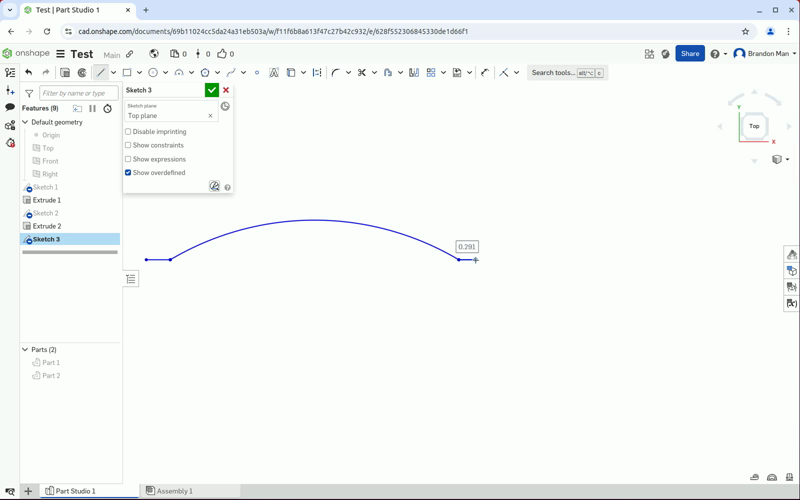
scroll(-6)
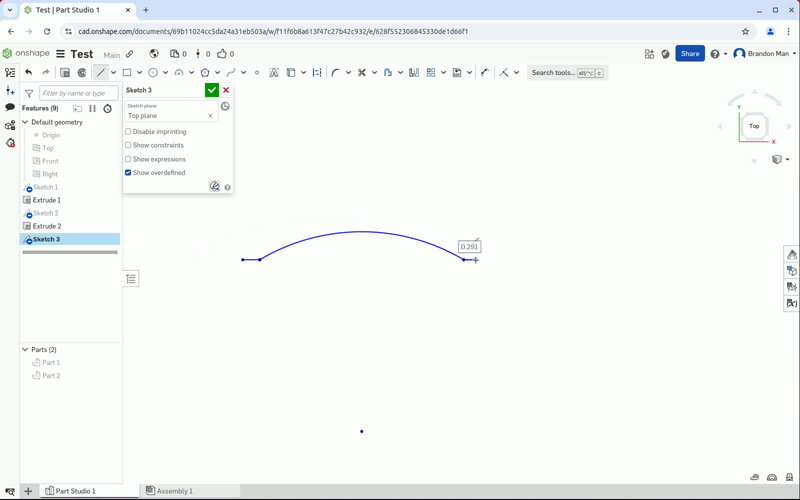
scroll(-6)
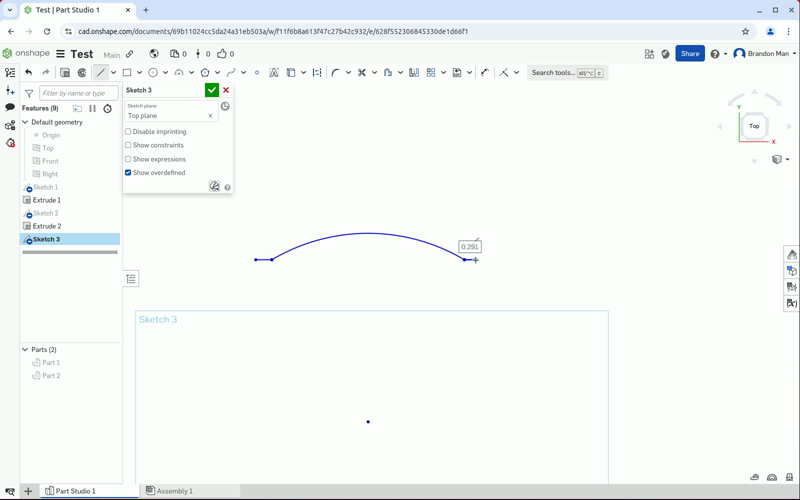
scroll(-6)
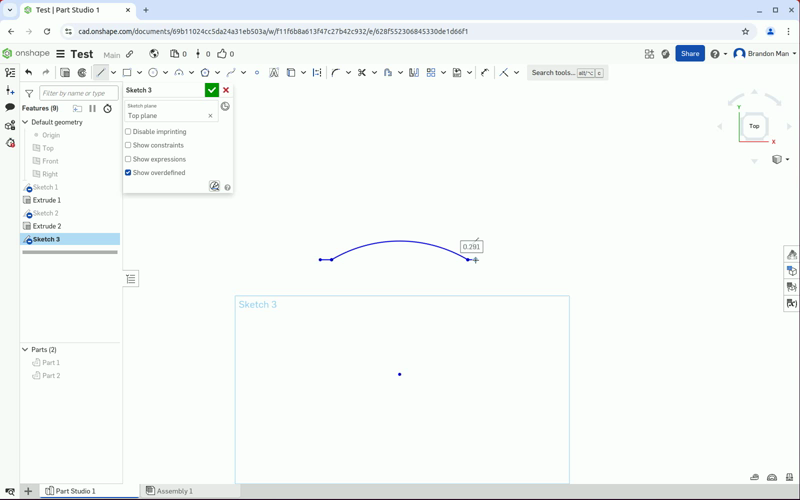
scroll(-6)
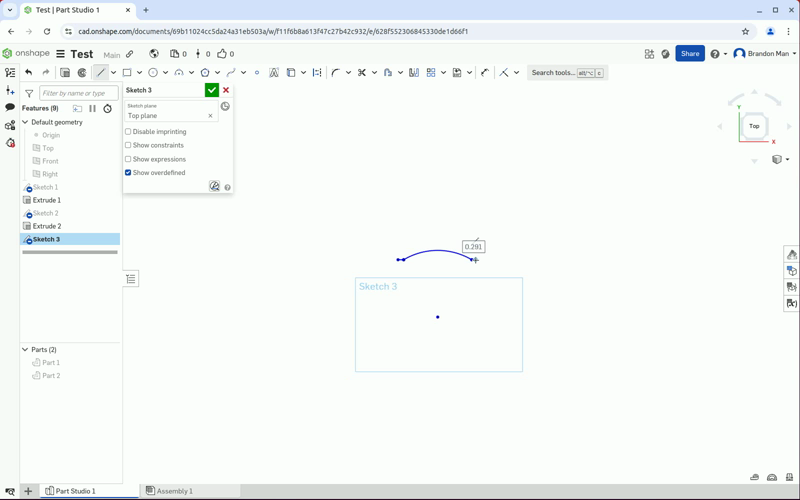
scroll(-6)
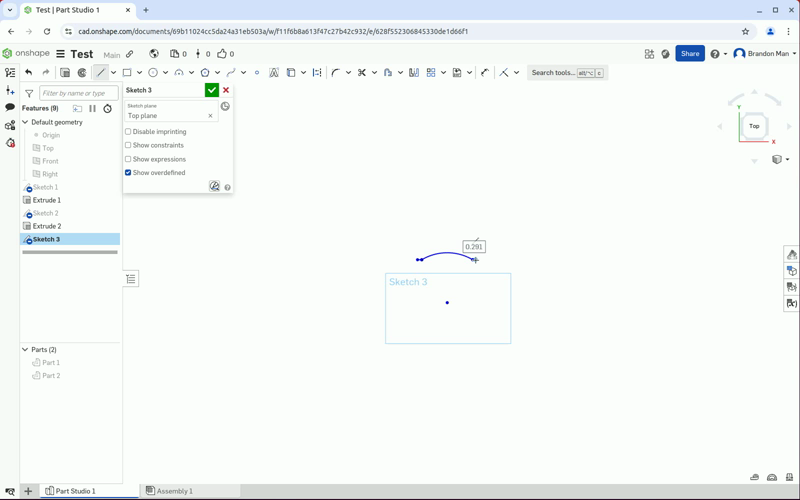
scroll(-6)
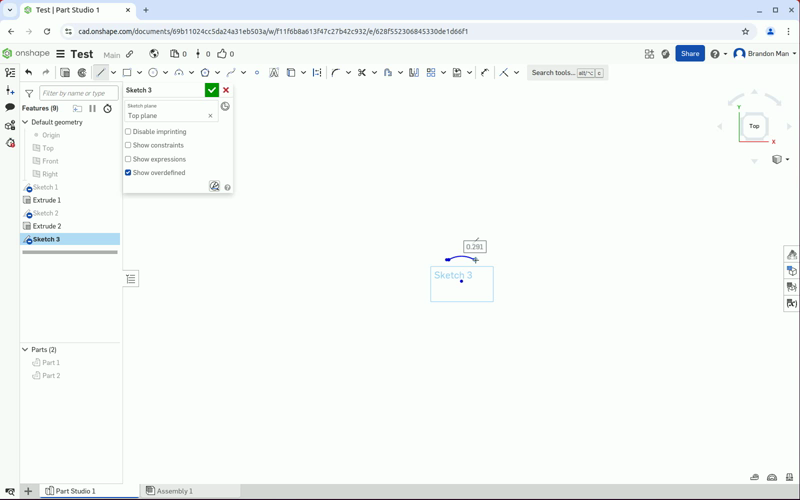
key_up(shift)
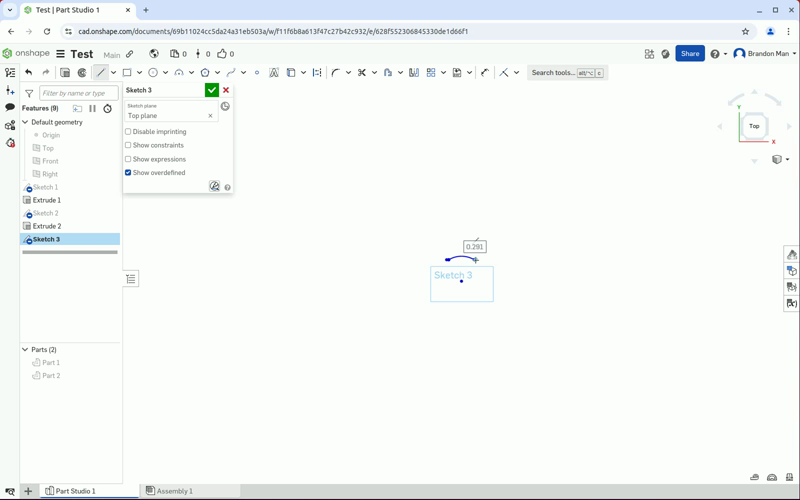
key_down(shift)
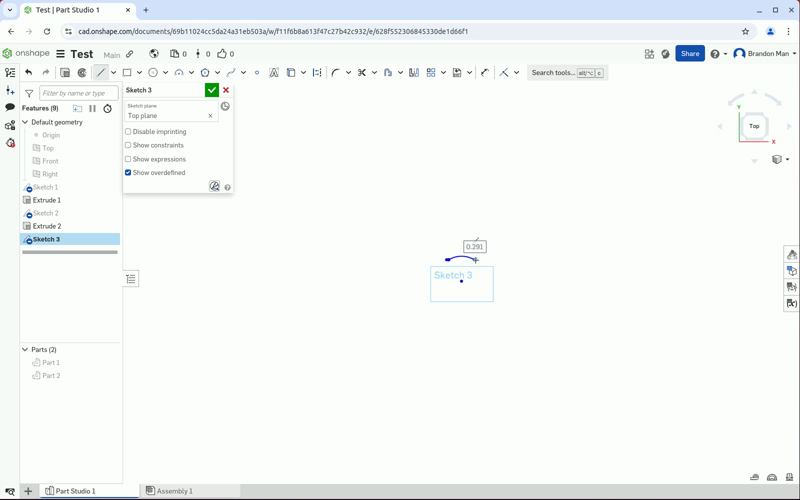
mouse_move(475, 170)
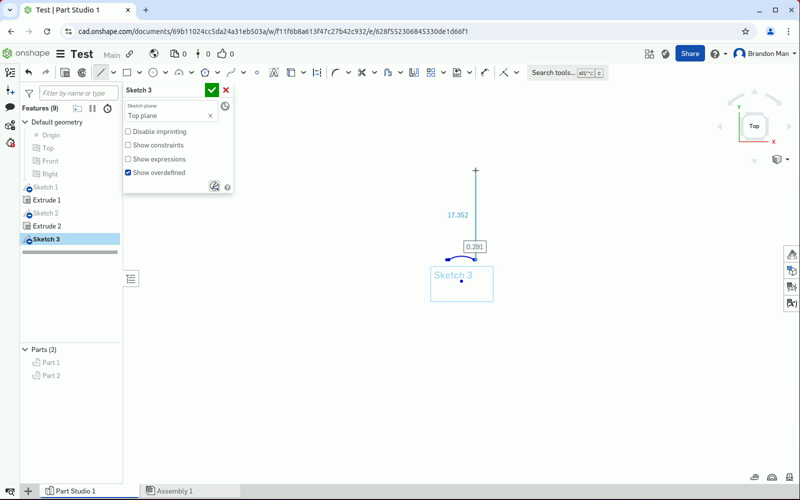
click(475, 170)
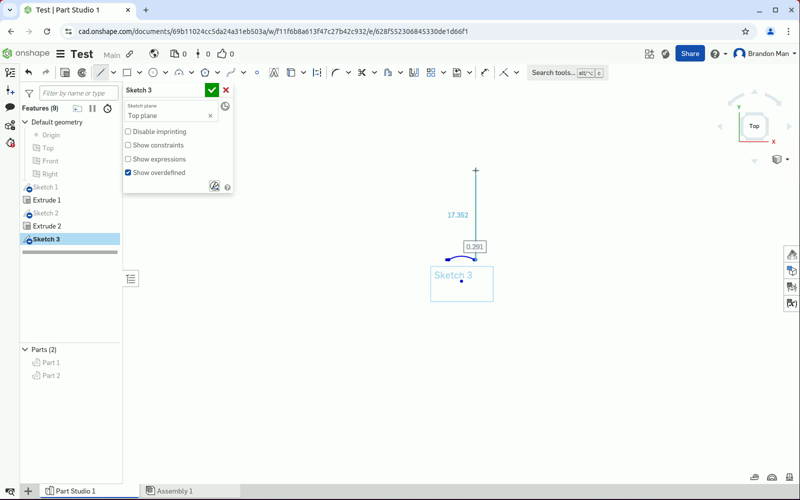
key_up(shift)
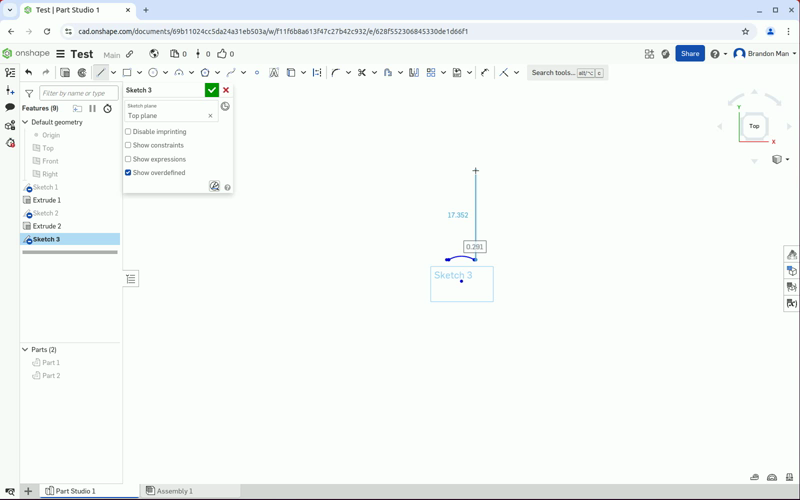
key_down(shift)
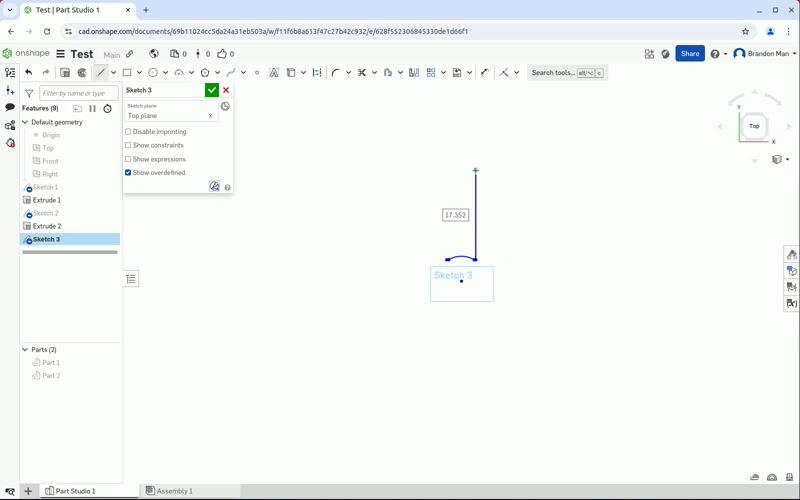
mouse_move(505, 170)
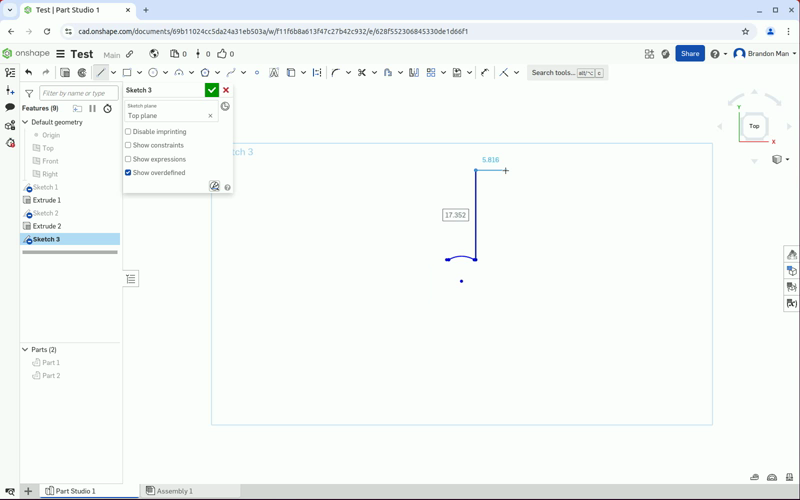
mouse_move(446, 170)
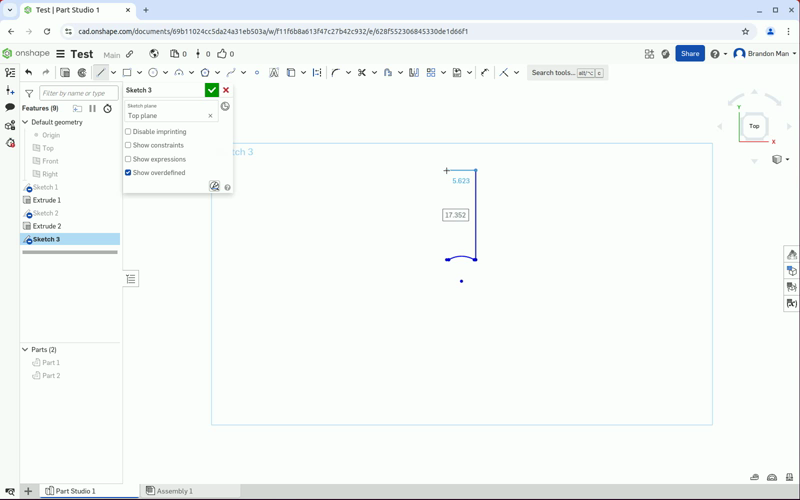
click(446, 170)
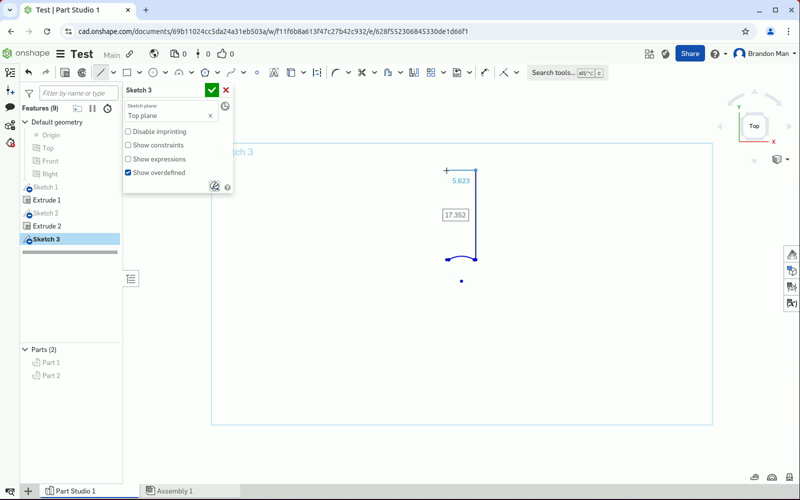
key_up(shift)
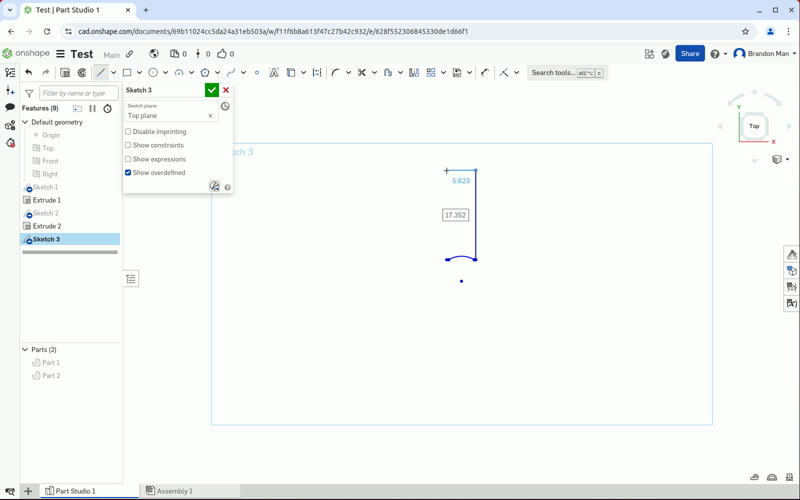
key_down(shift)
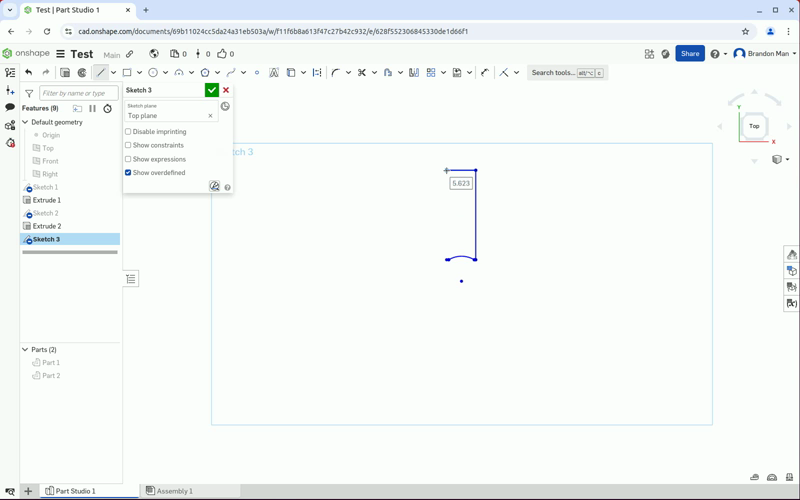
mouse_move(446, 259)
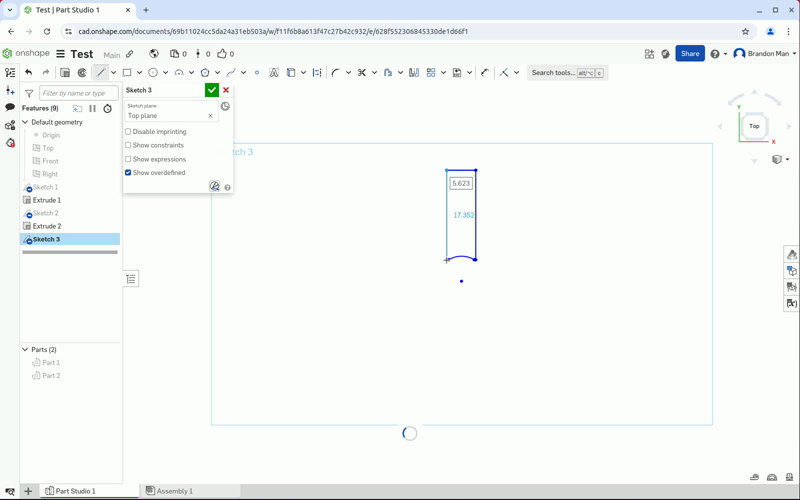
scroll(6)
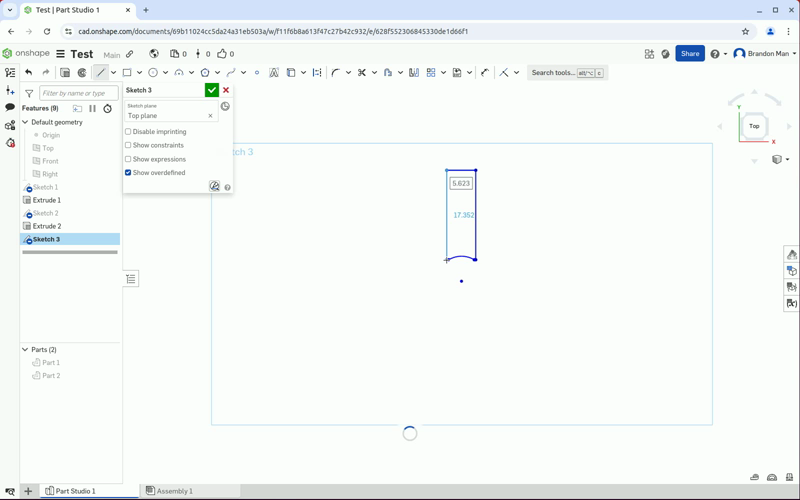
scroll(6)
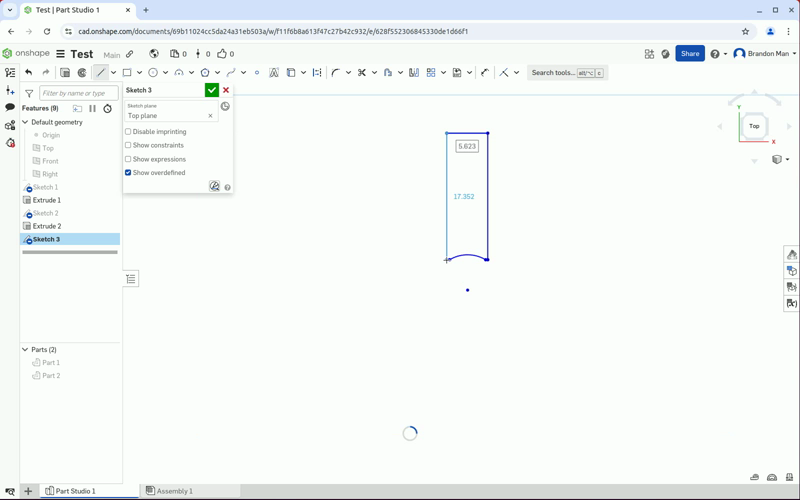
scroll(6)
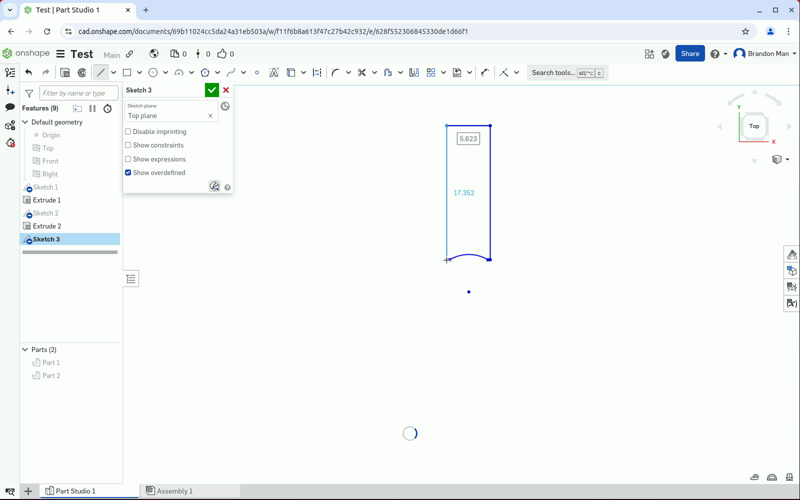
scroll(6)
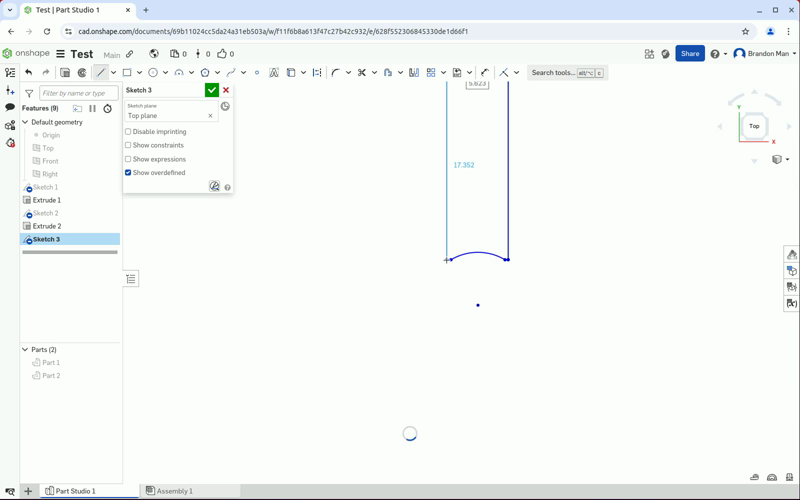
scroll(6)
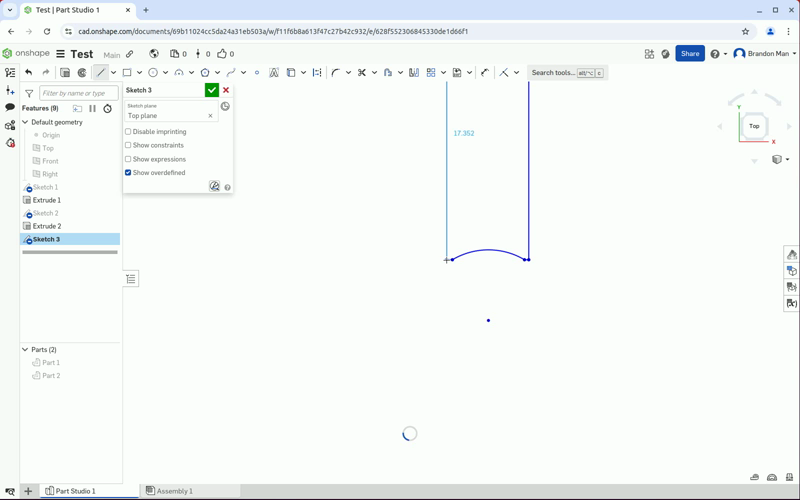
scroll(6)
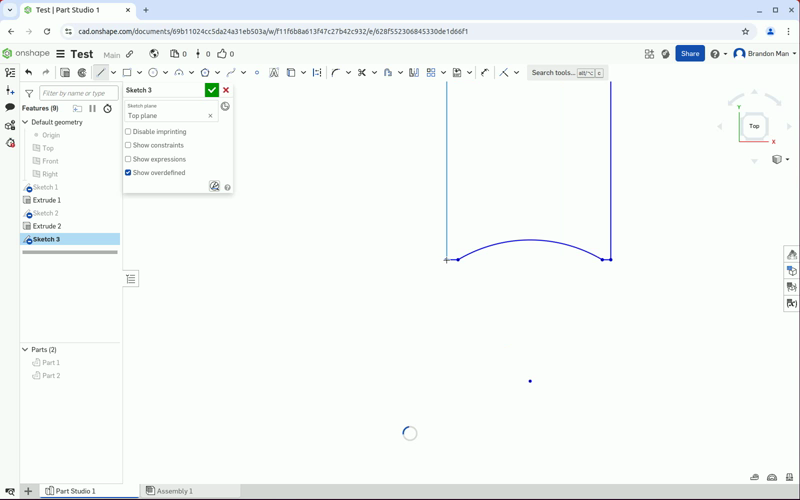
scroll(6)
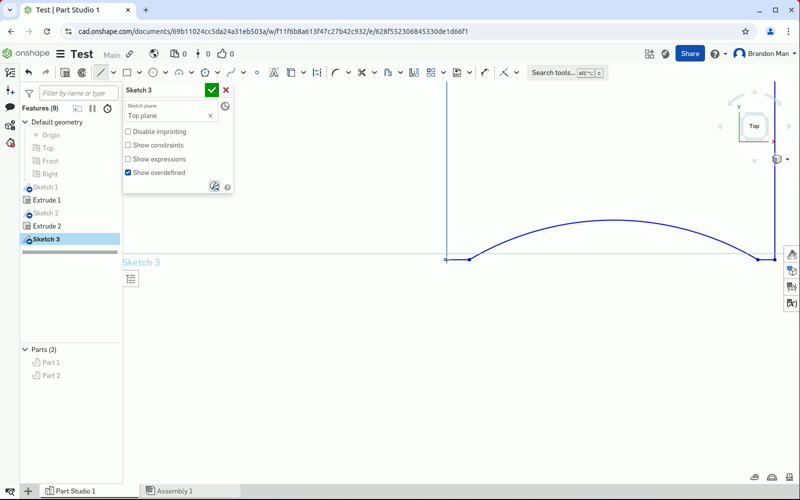
key_up(shift)
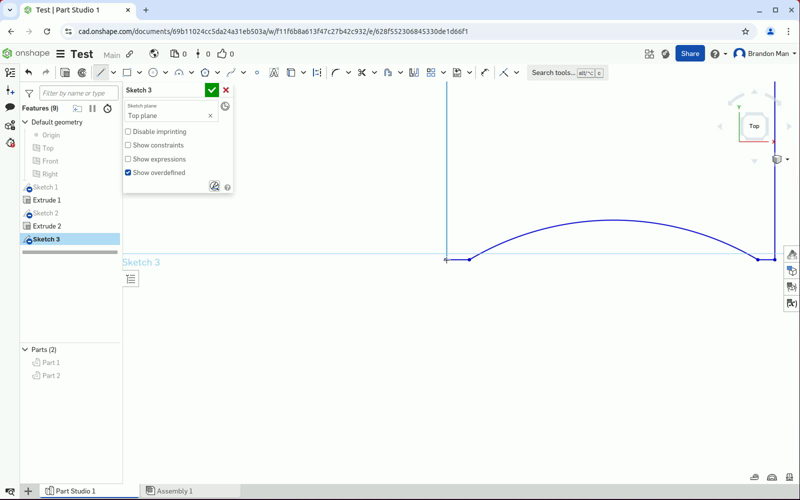
click(446, 259)
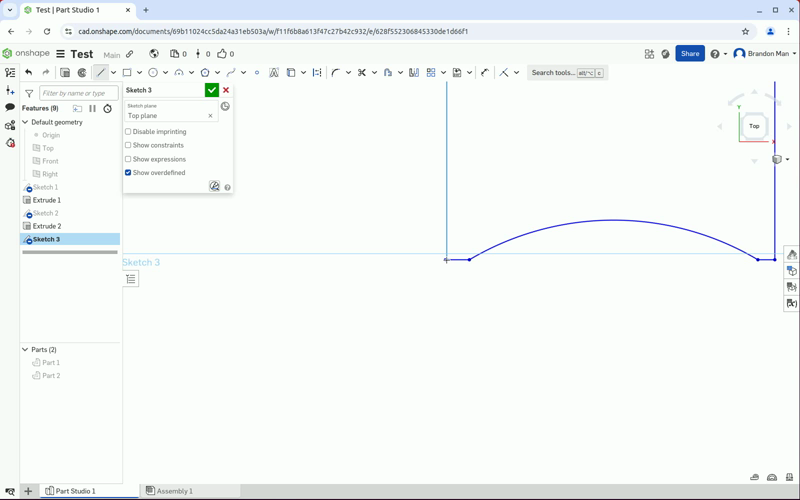
scroll(-6)
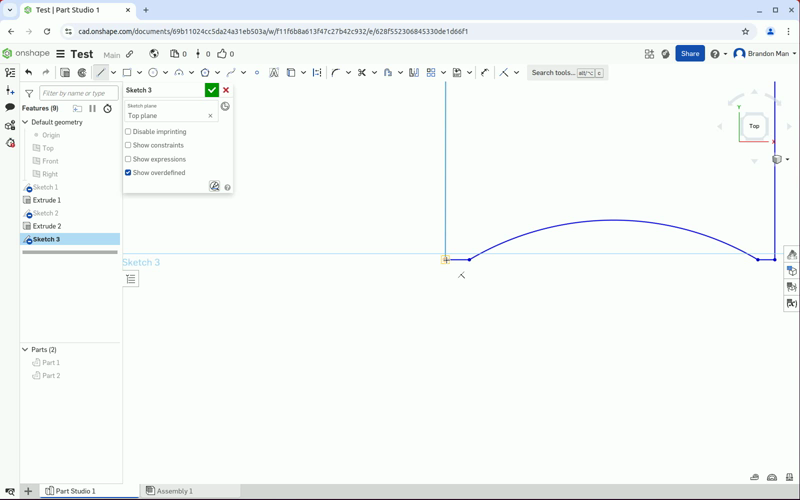
scroll(-6)
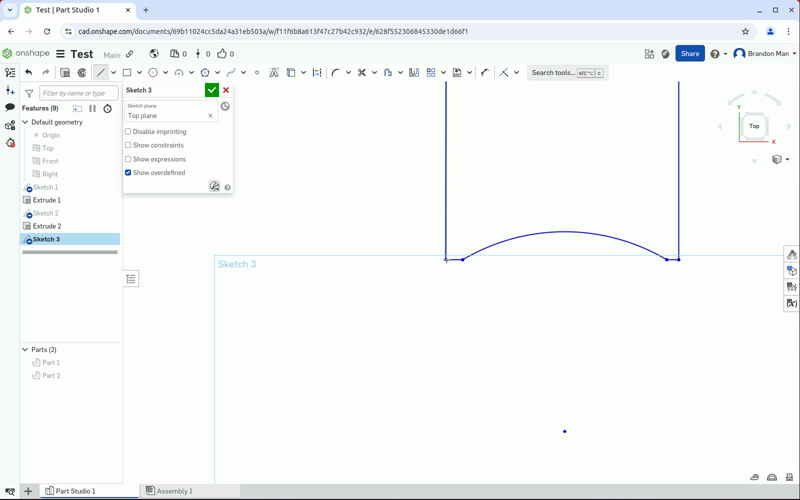
scroll(-6)
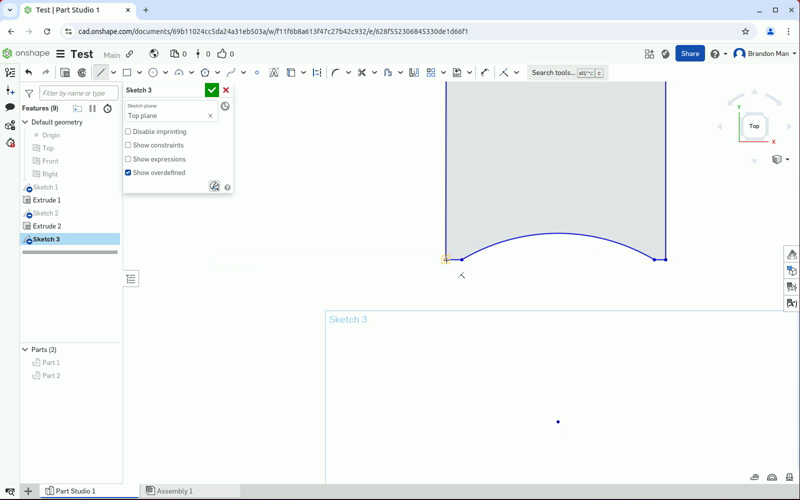
scroll(-6)
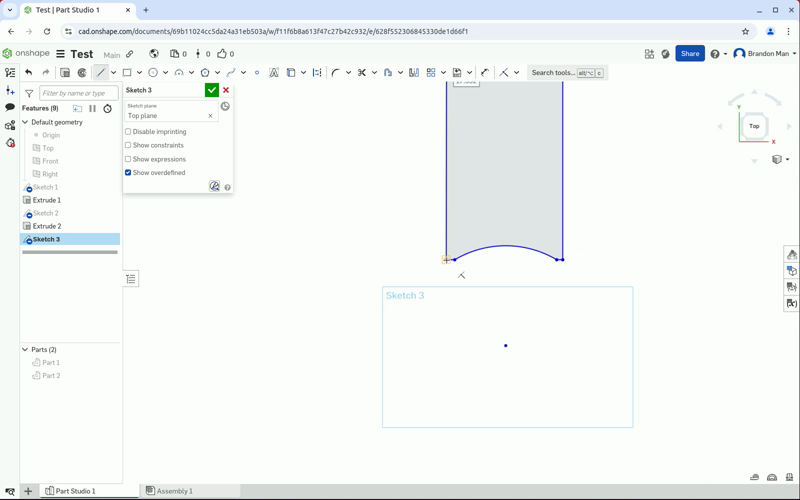
scroll(-6)
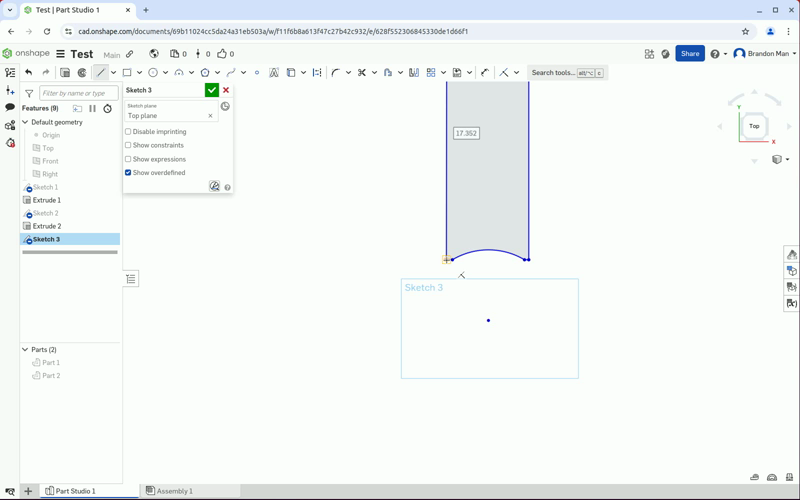
scroll(-6)
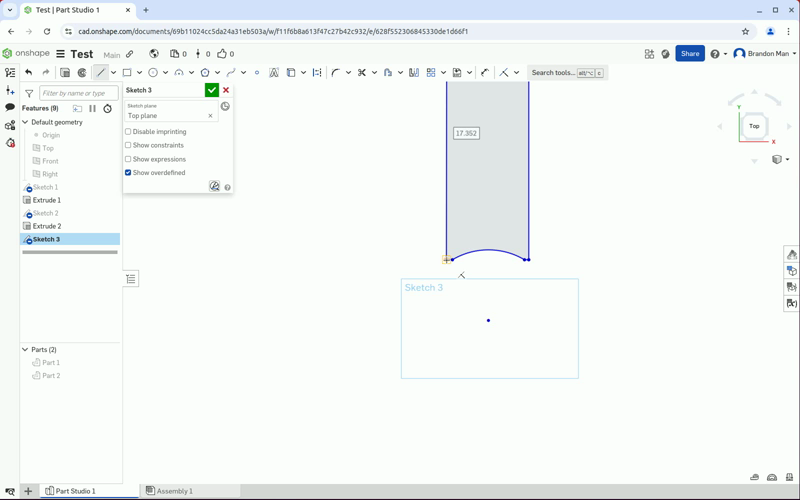
scroll(-6)
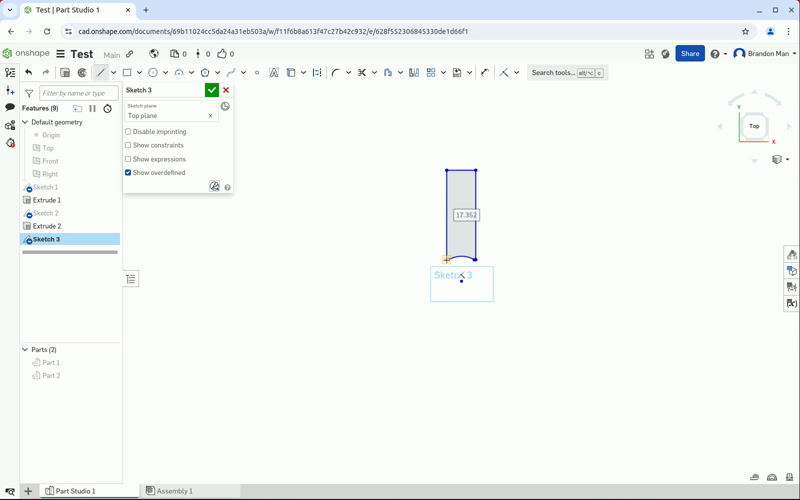
key(esc)
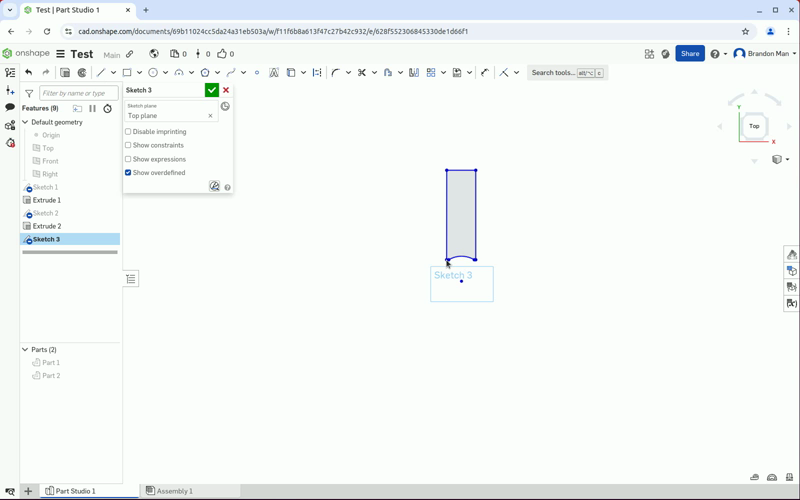
key(c)
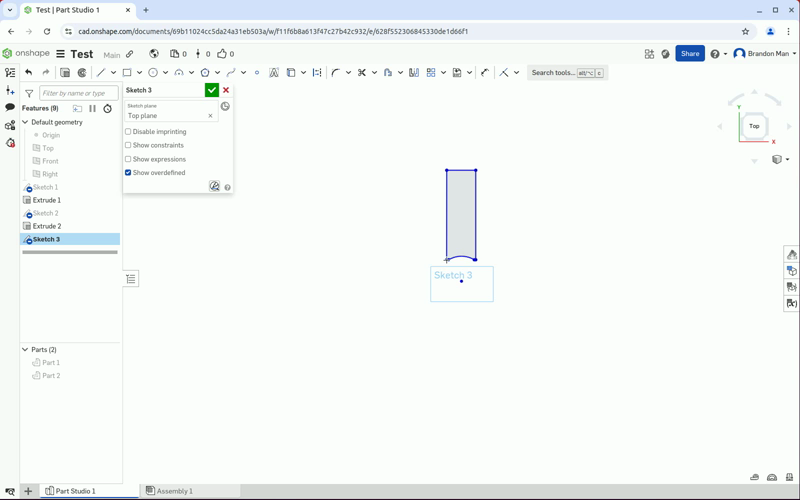
key_down(shift)
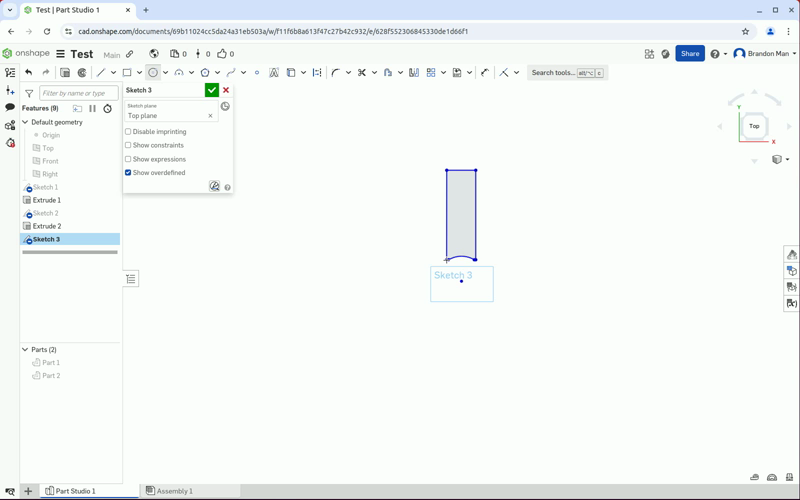
mouse_move(460, 181)
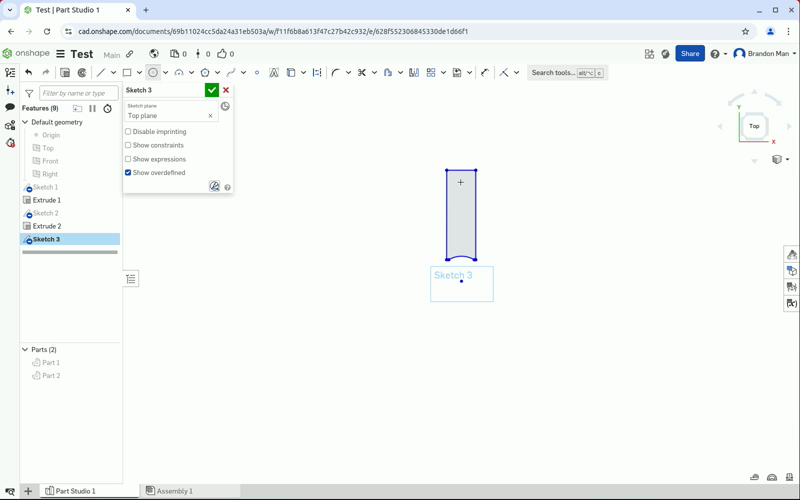
click(460, 181)
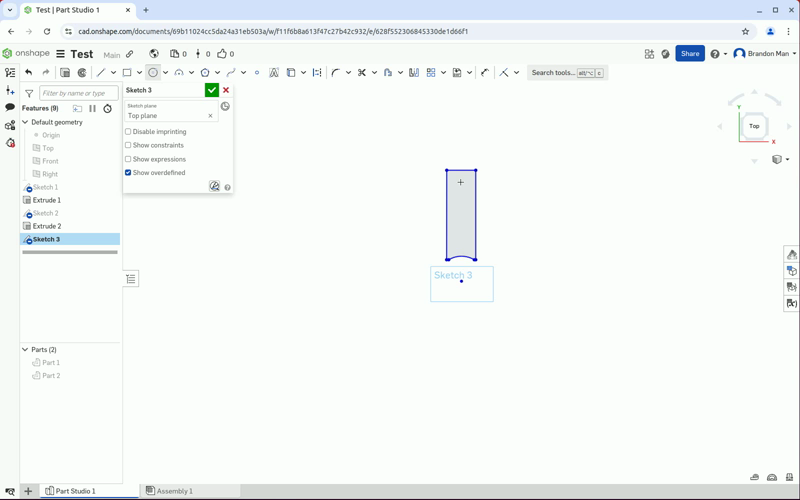
key_up(shift)
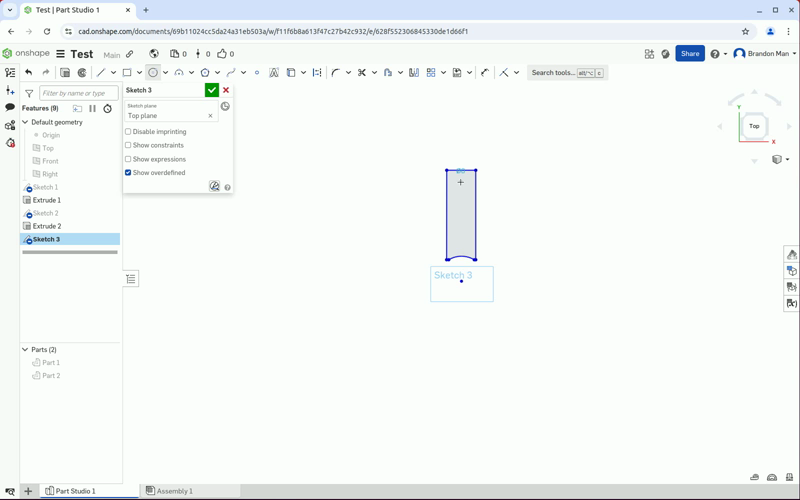
mouse_move(464, 181)
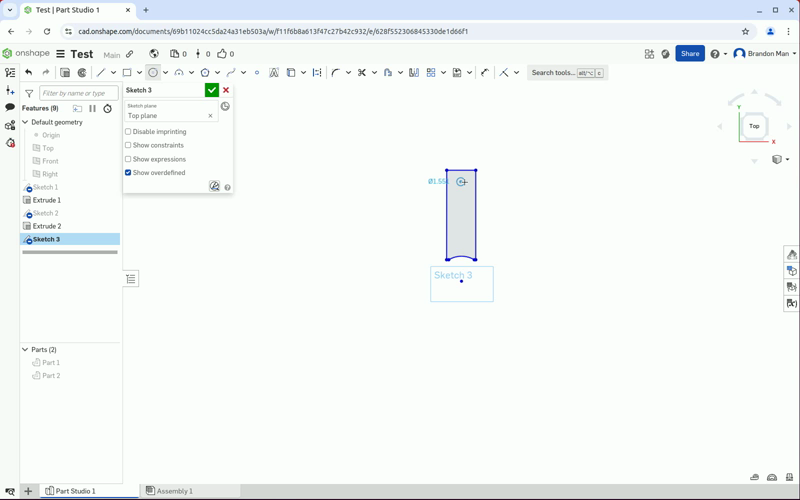
click(464, 181)
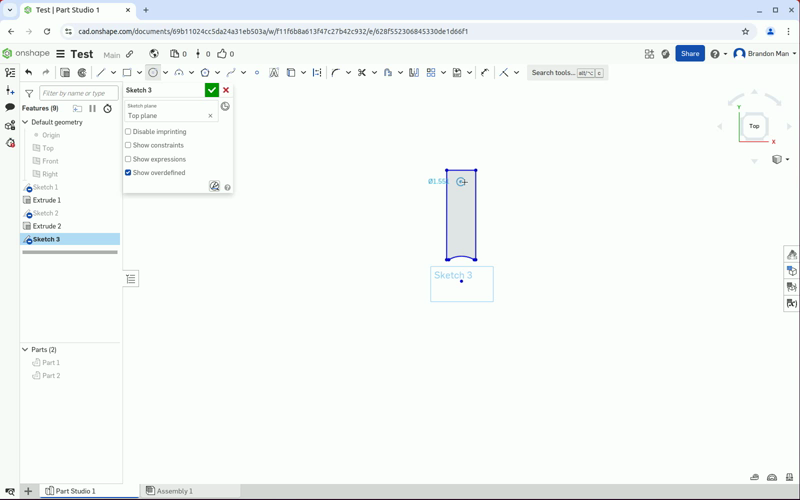
key(esc)
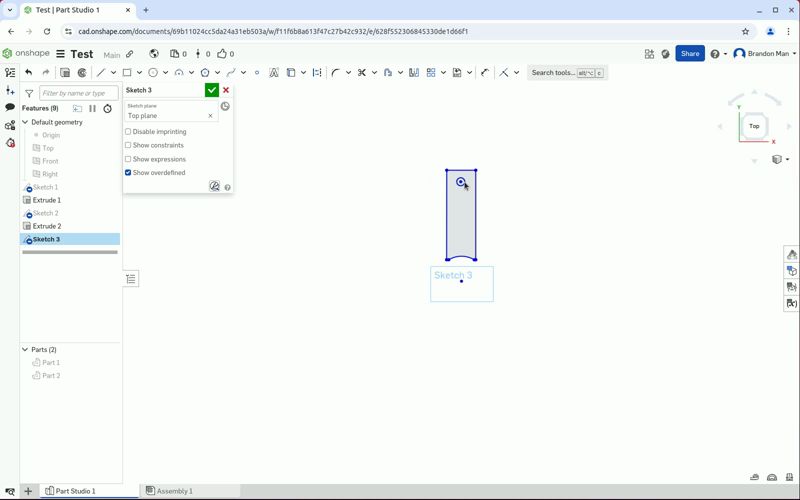
mouse_move(465, 227)
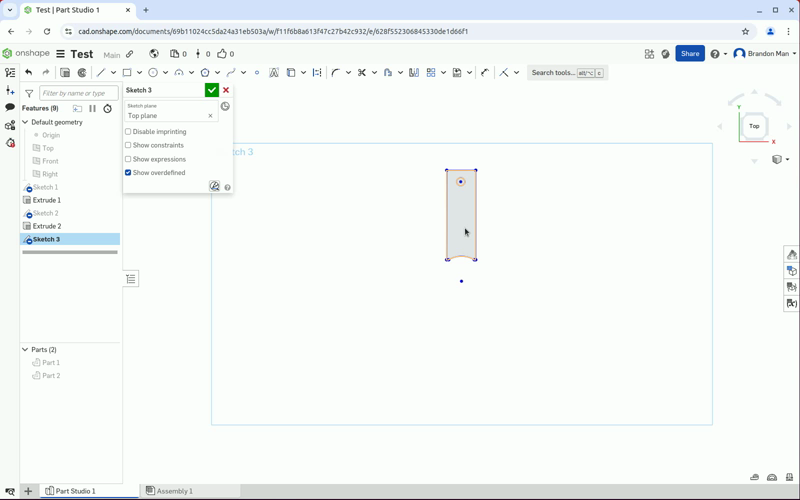
click(465, 227)
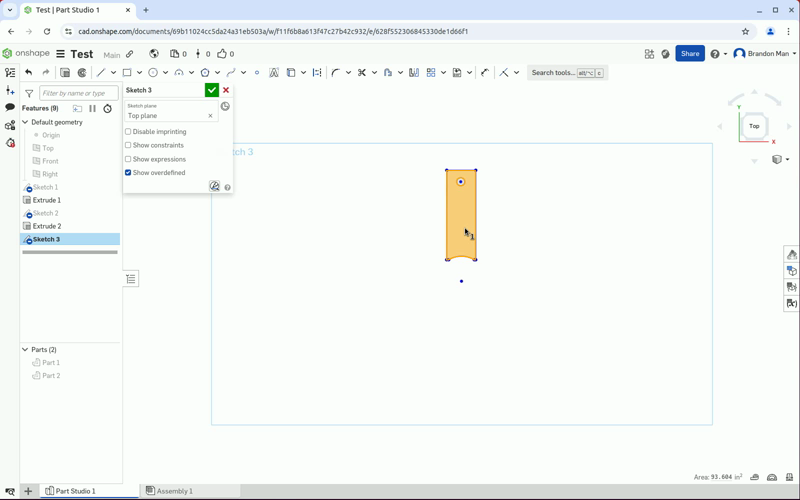
mouse_move(73, 352)
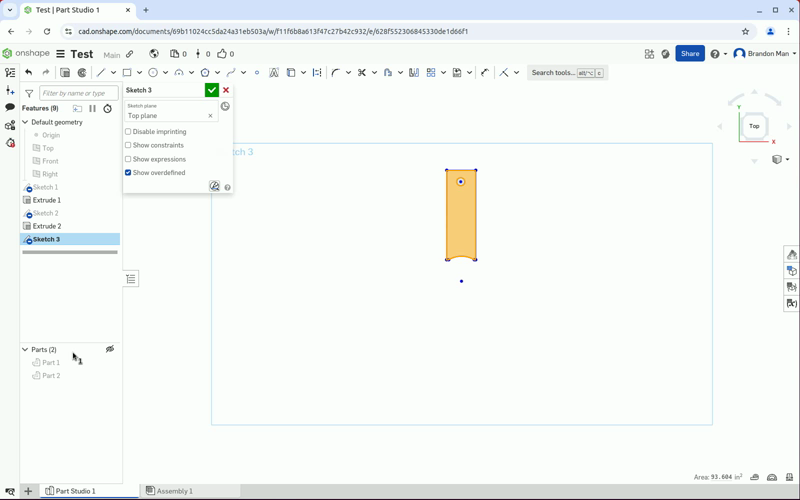
key(shift+y)
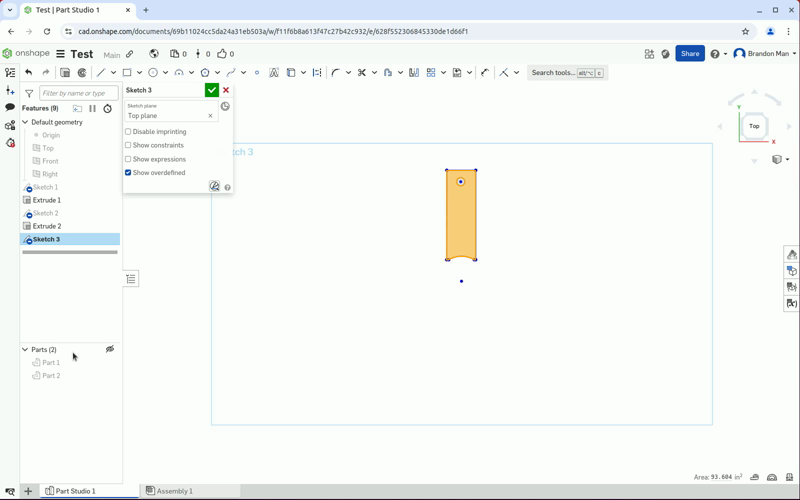
key(shift+e)
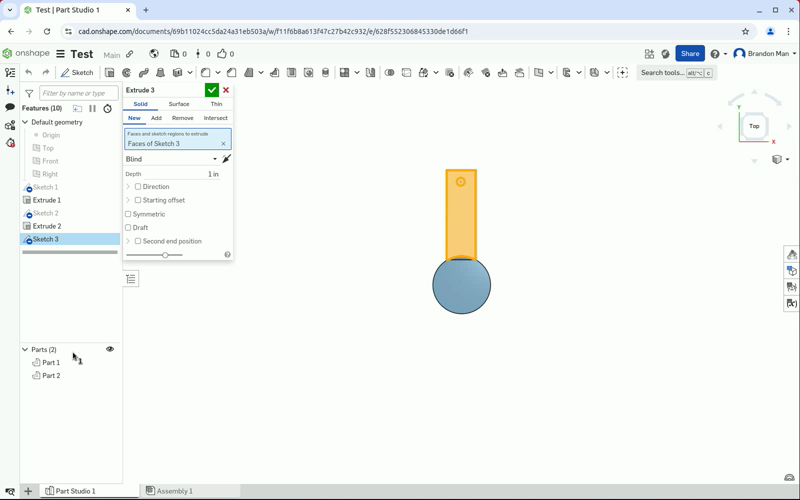
mouse_move(143, 106)
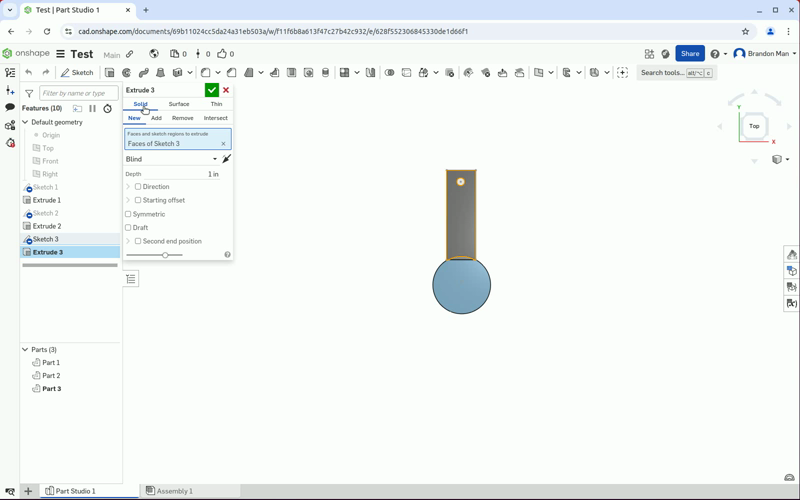
click(143, 106)
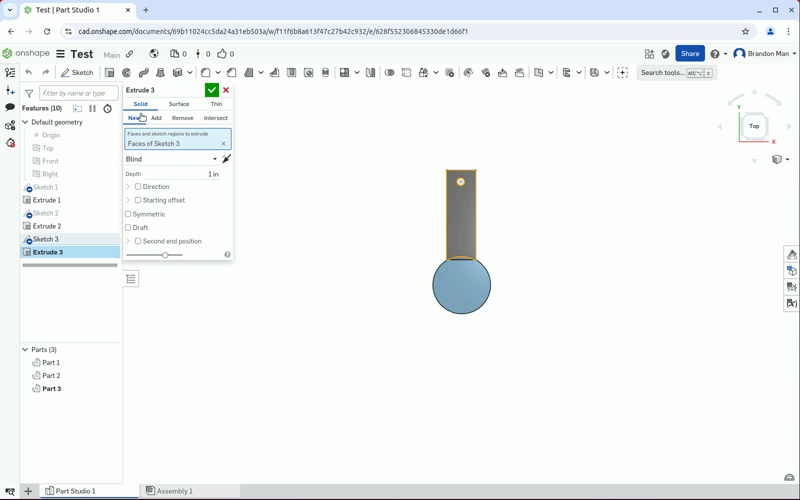
mouse_move(137, 120)
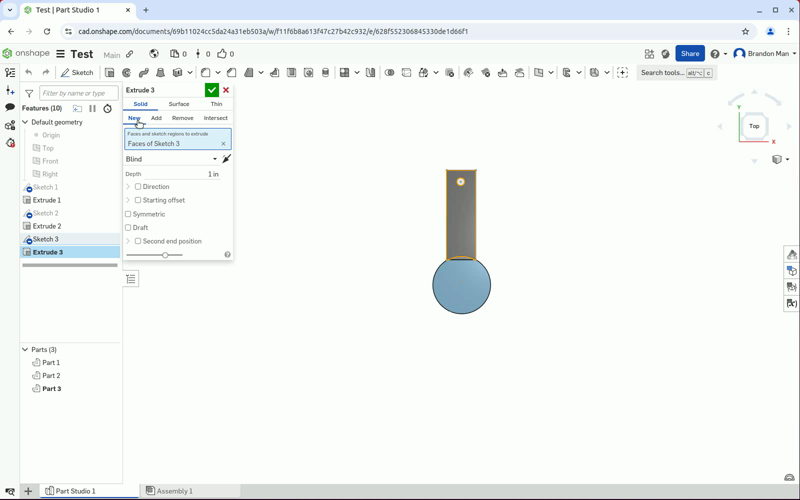
click(137, 120)
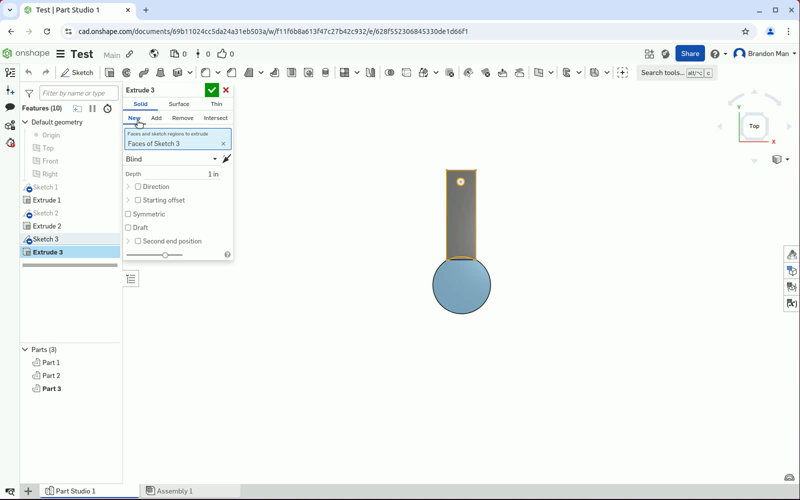
key(tab, 4)
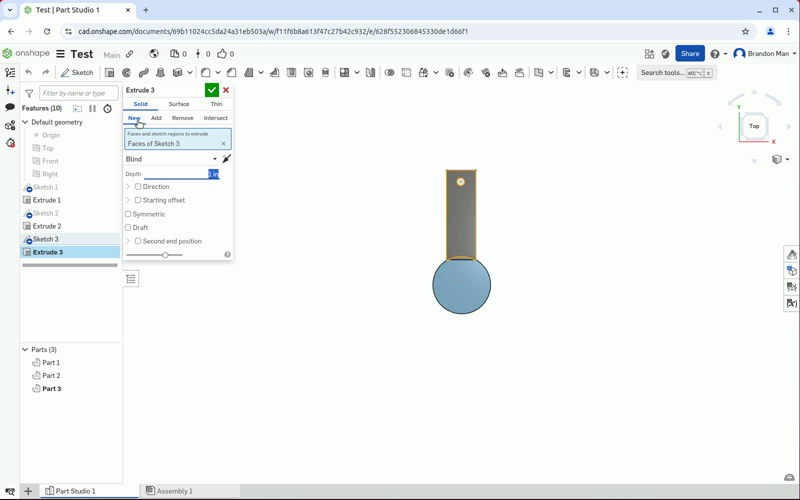
text(0.963)
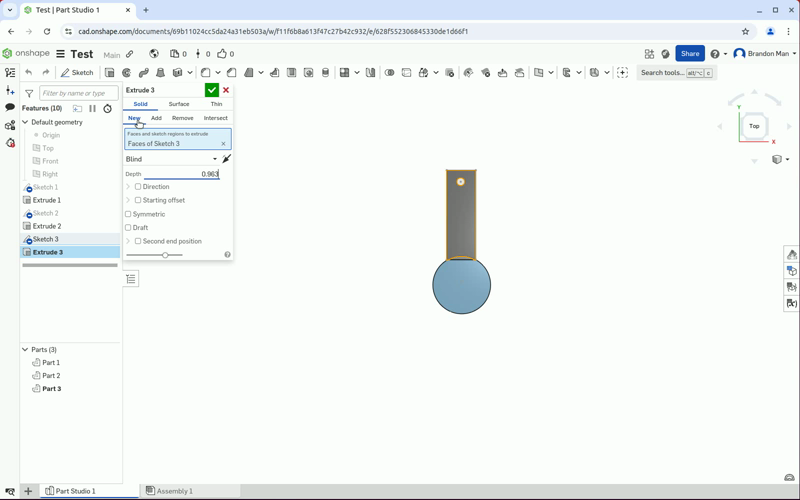
key(enter)
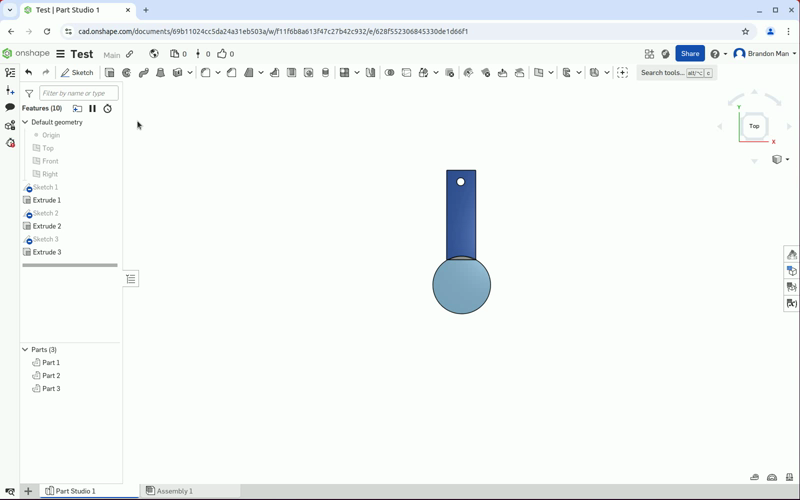
key(shift+h)
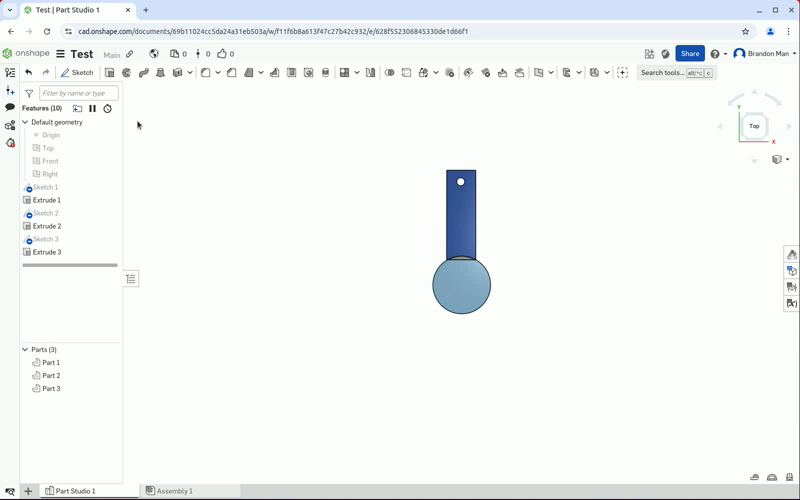
key(shift+h)
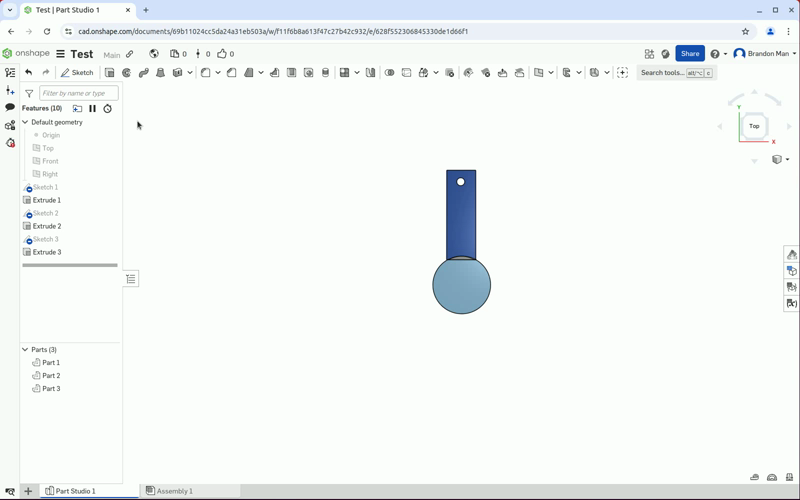
key(shift+7)
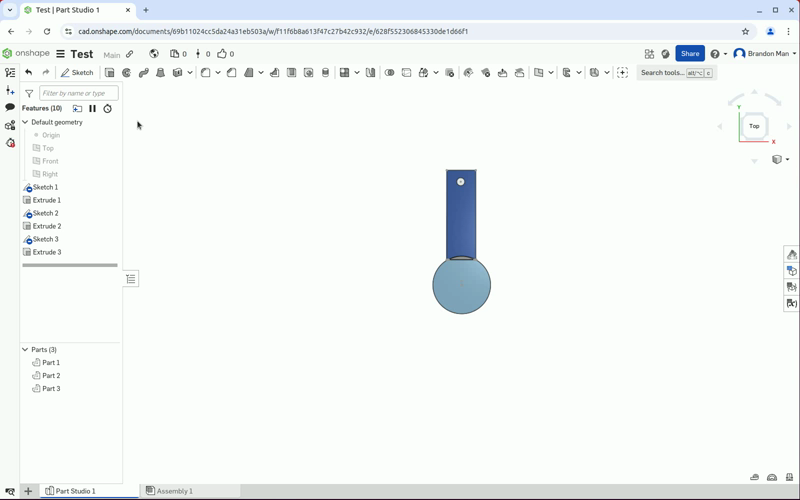
key(up, 3)
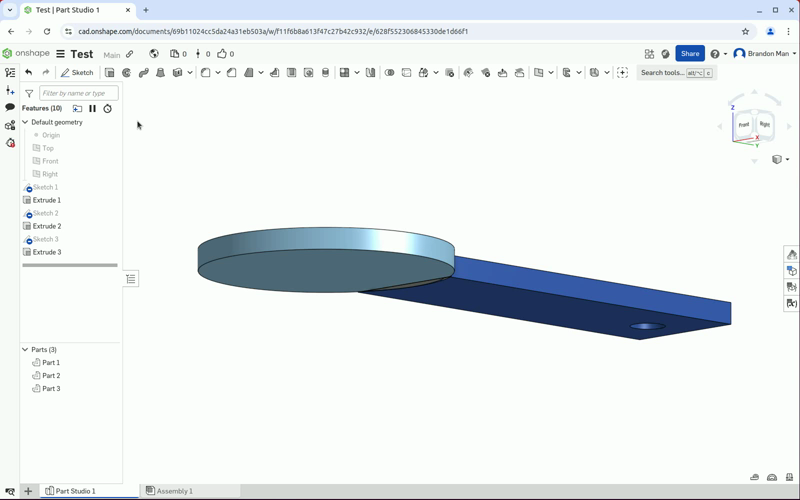
key(left, 3)
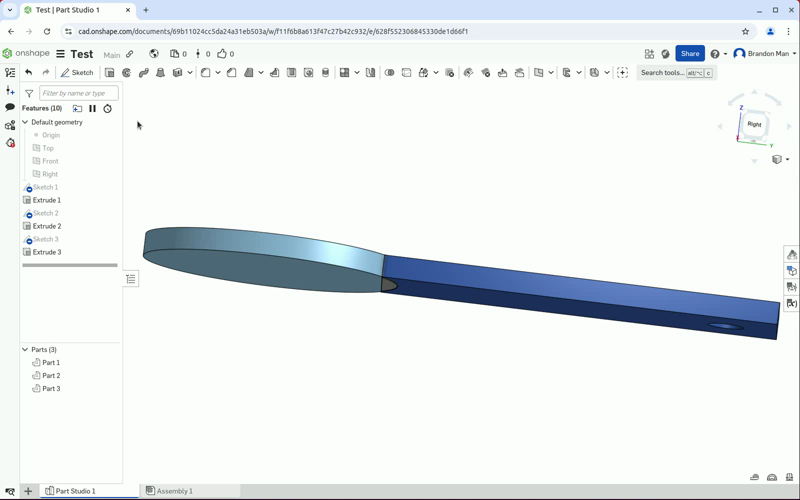
key(right, 3)
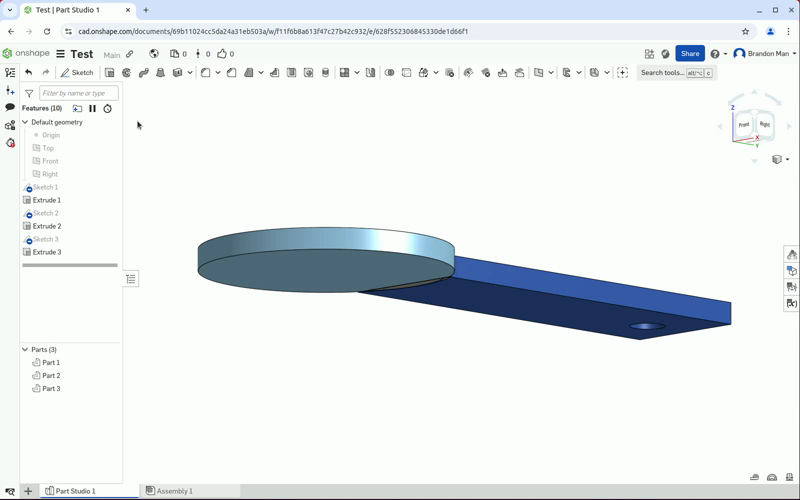
key(down, 3)
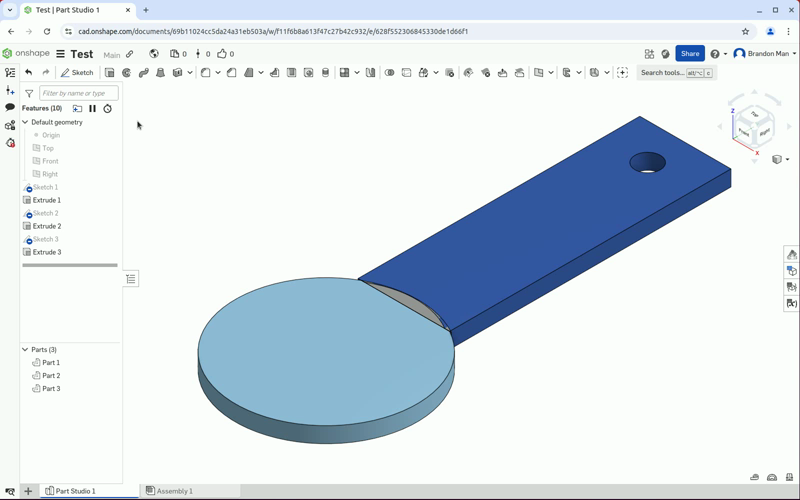
mouse_move(73, 189)
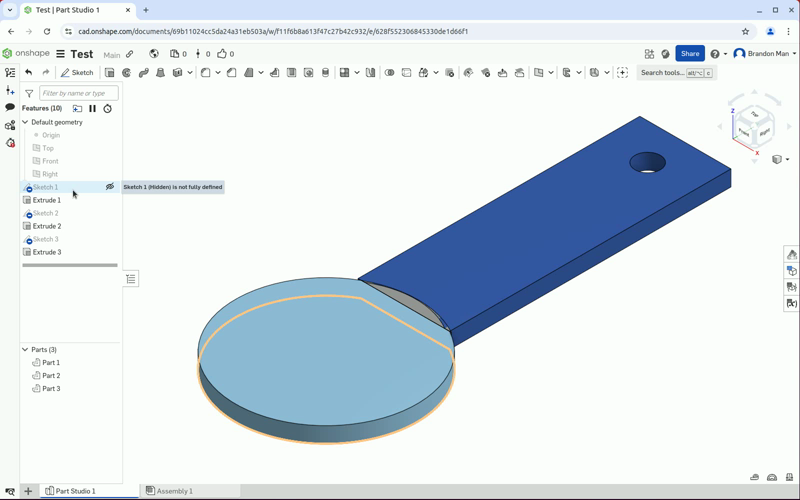
click(73, 189)